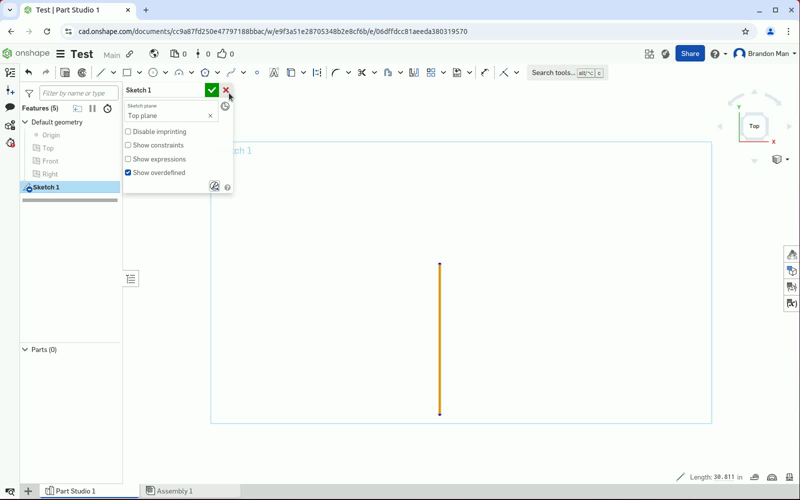
key(shift+h)
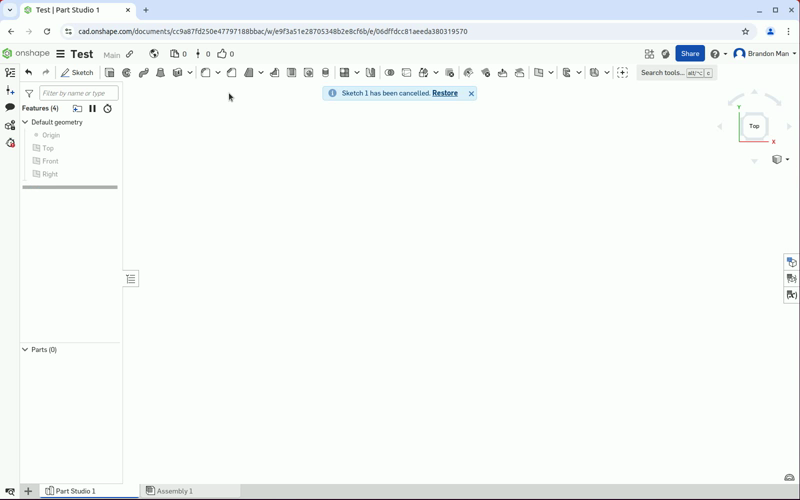
mouse_move(73, 352)
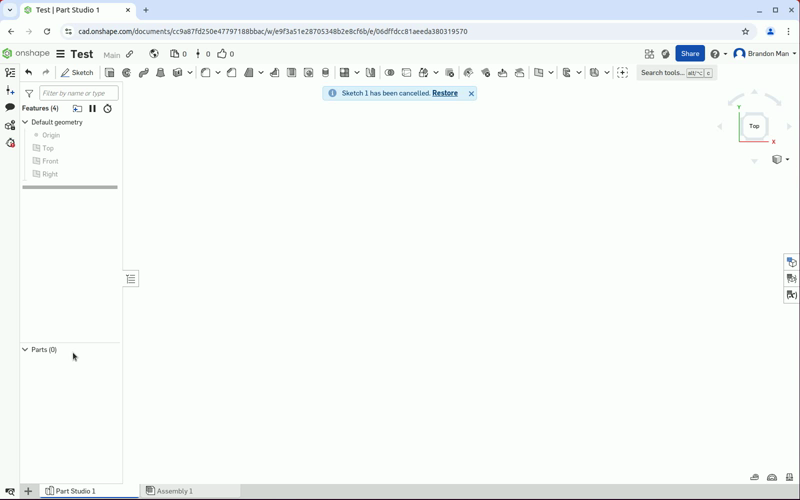
key(y)
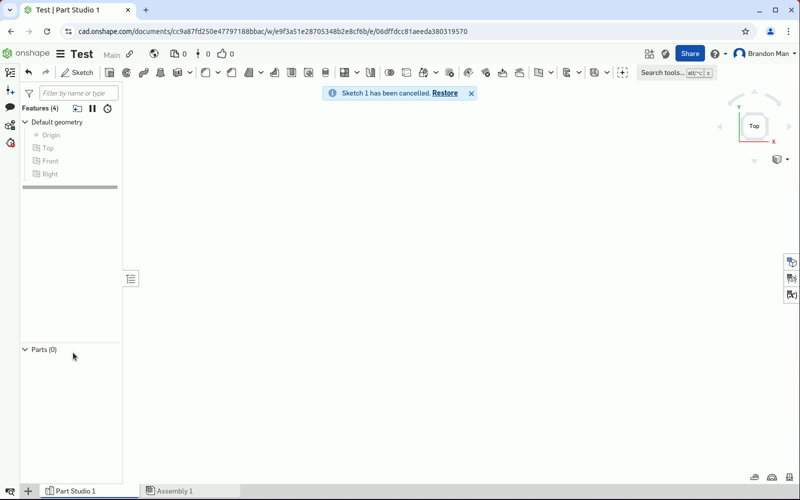
key(shift+p)
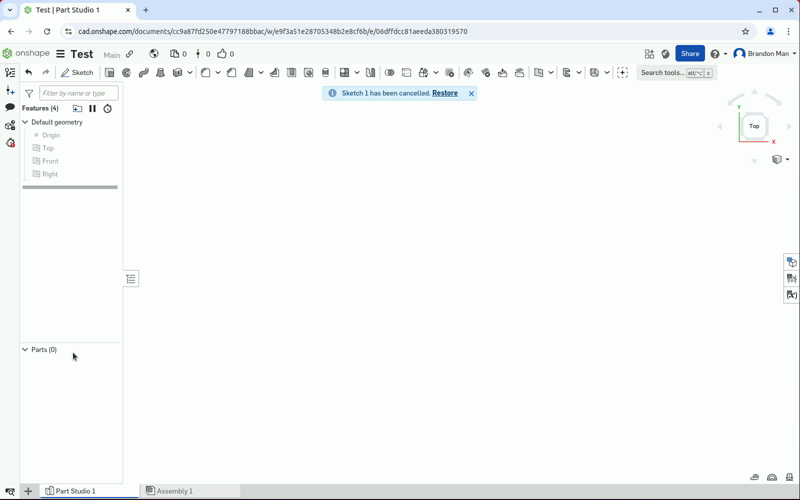
key(space)
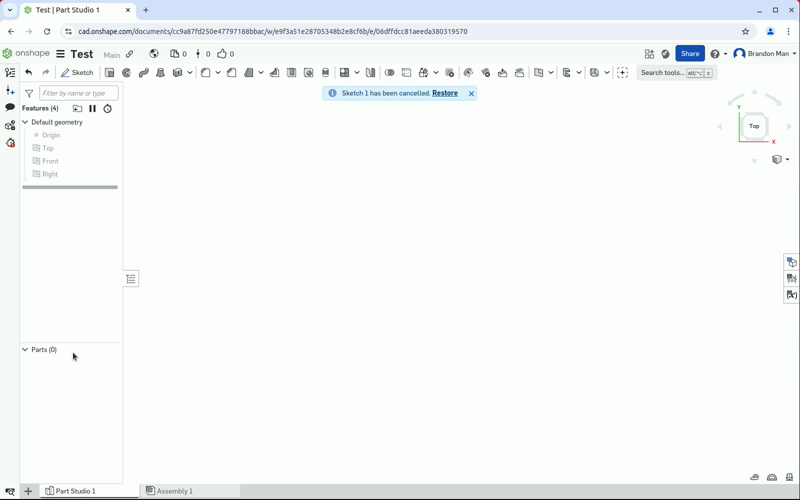
key_down(shift)
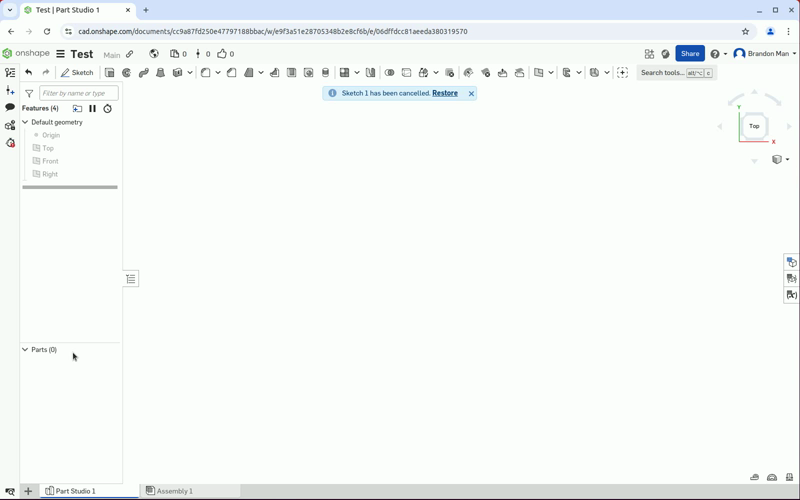
key(up)
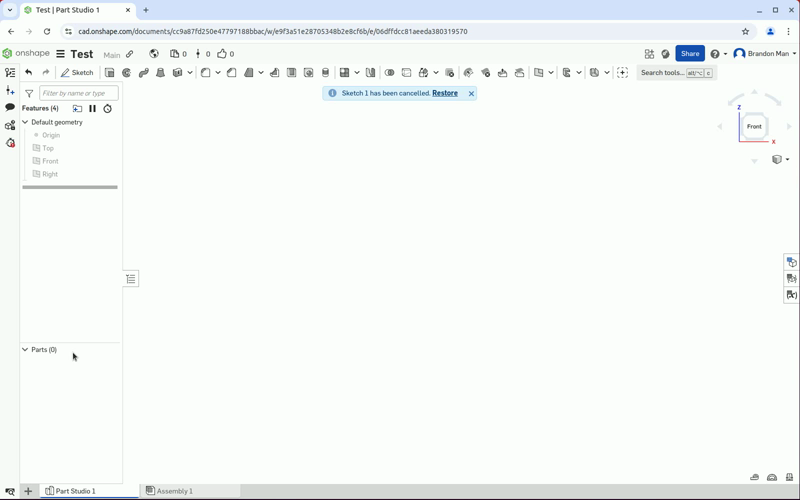
key_up(shift)
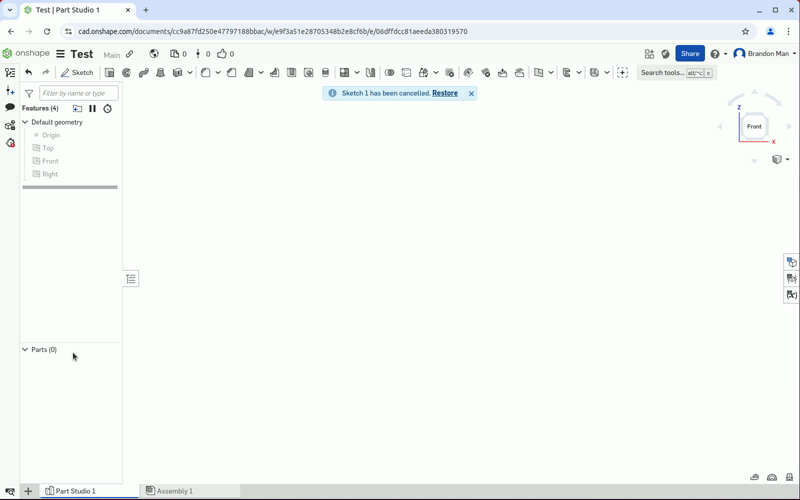
mouse_move(73, 352)
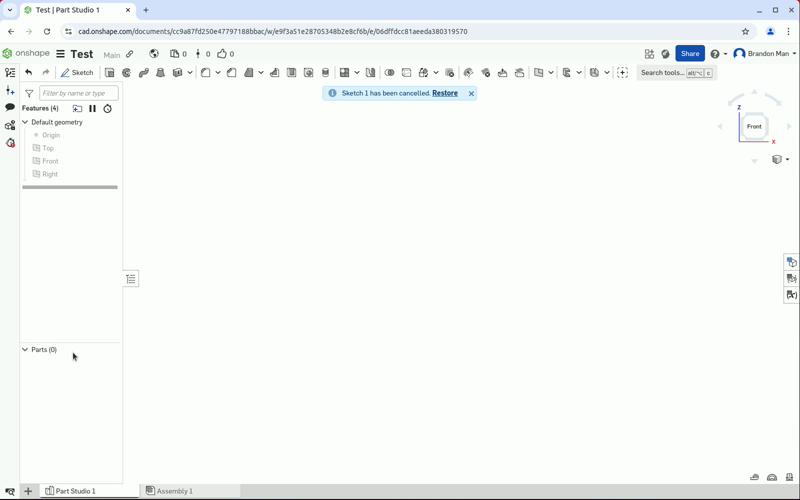
key(shift+y)
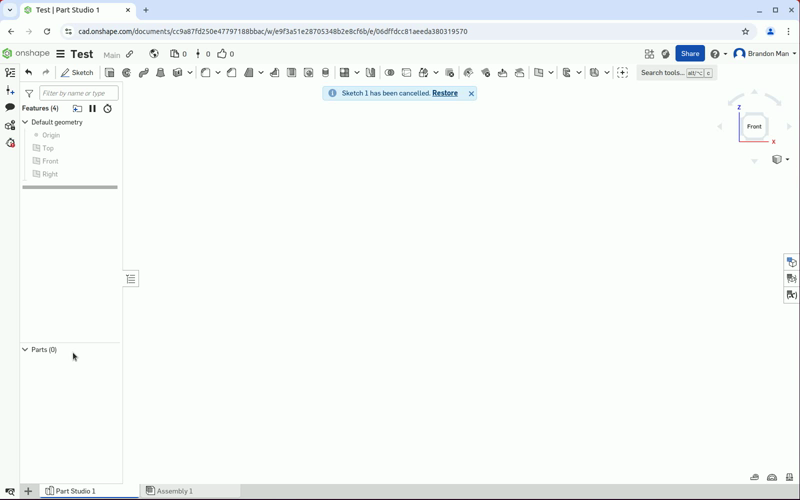
key(shift+s)
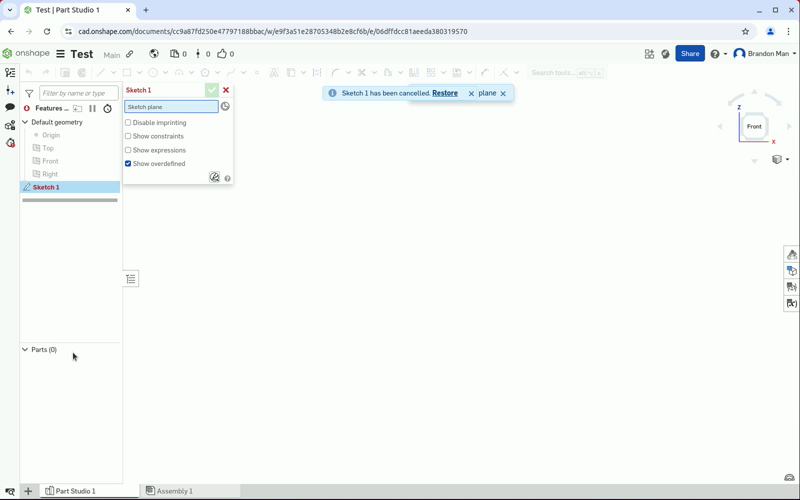
mouse_move(73, 163)
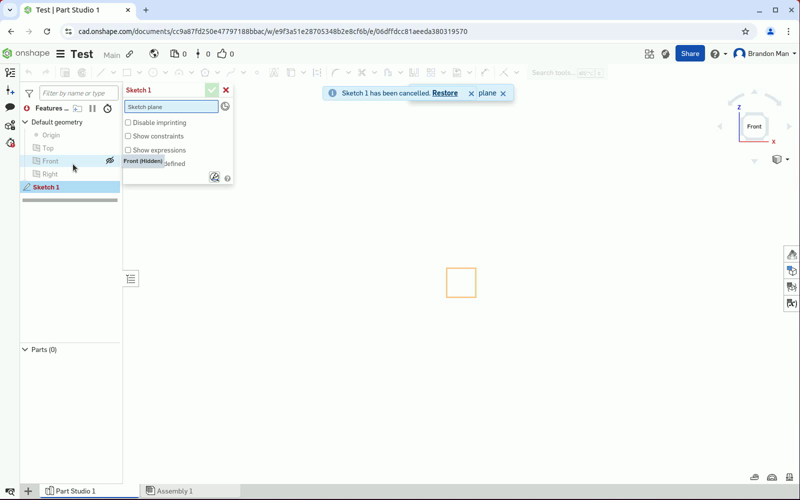
click(73, 163)
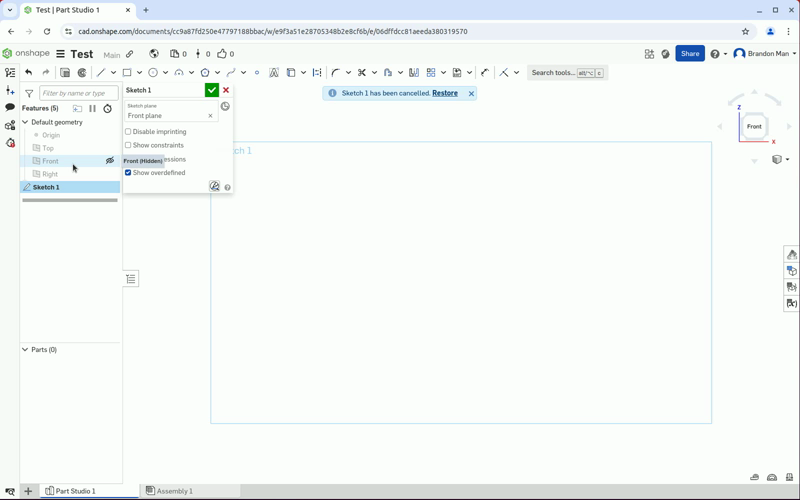
mouse_move(73, 352)
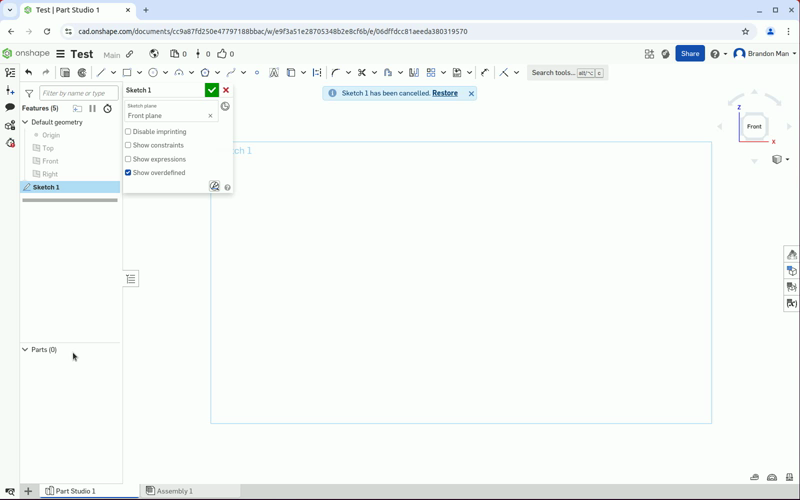
key(y)
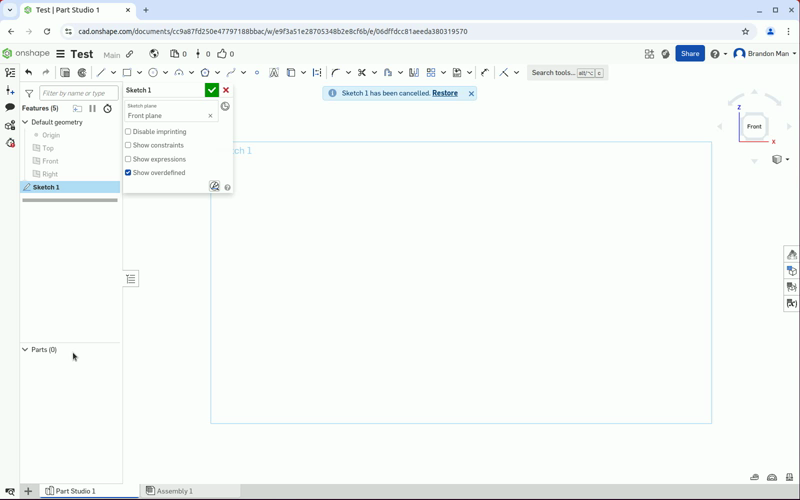
key(c)
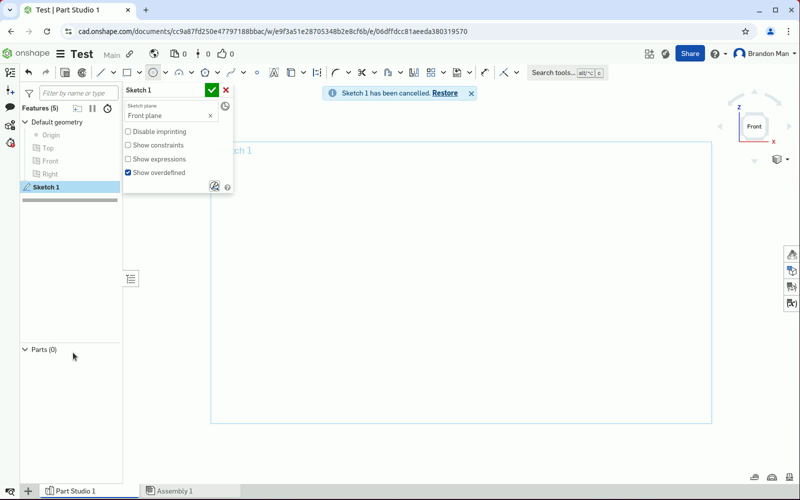
key_down(shift)
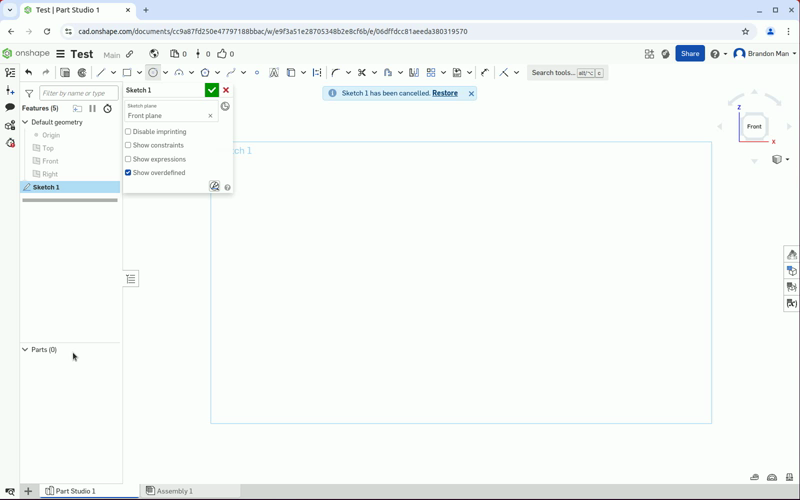
mouse_move(461, 282)
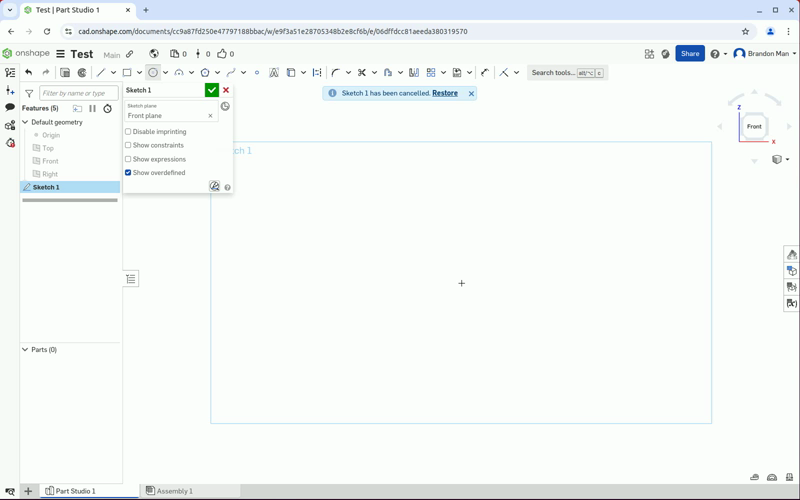
click(461, 282)
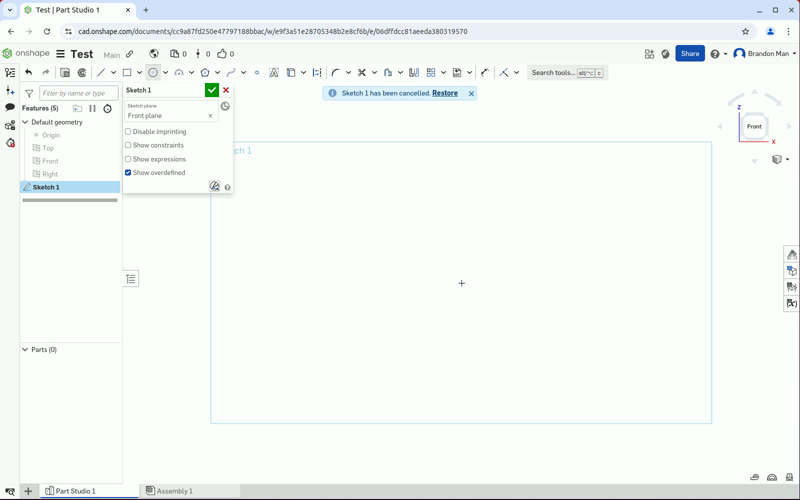
key_up(shift)
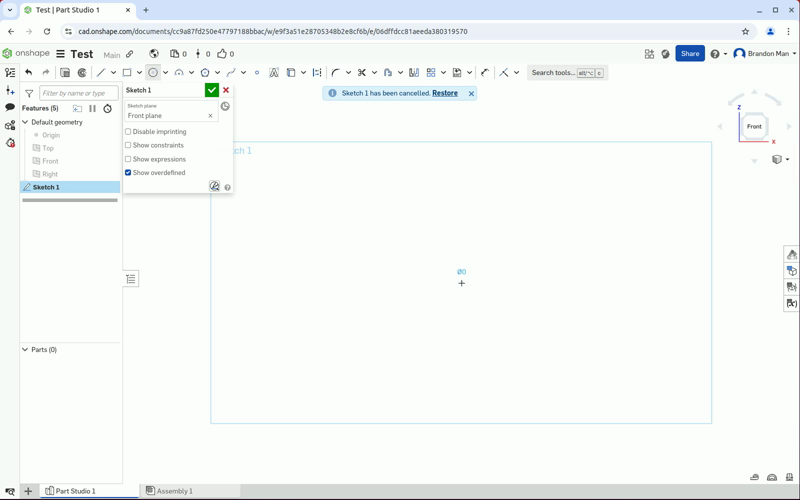
mouse_move(517, 282)
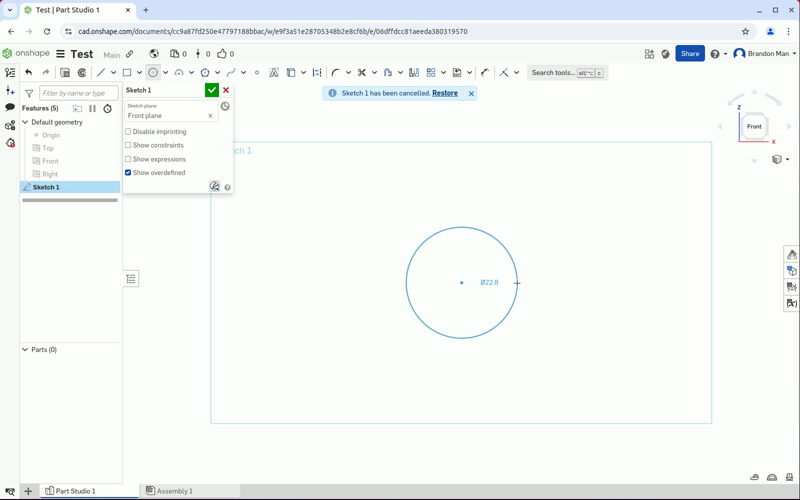
click(517, 282)
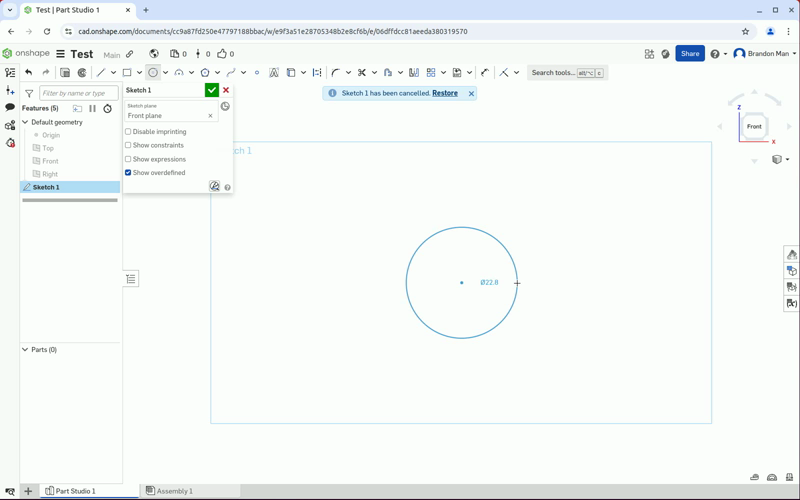
key(esc)
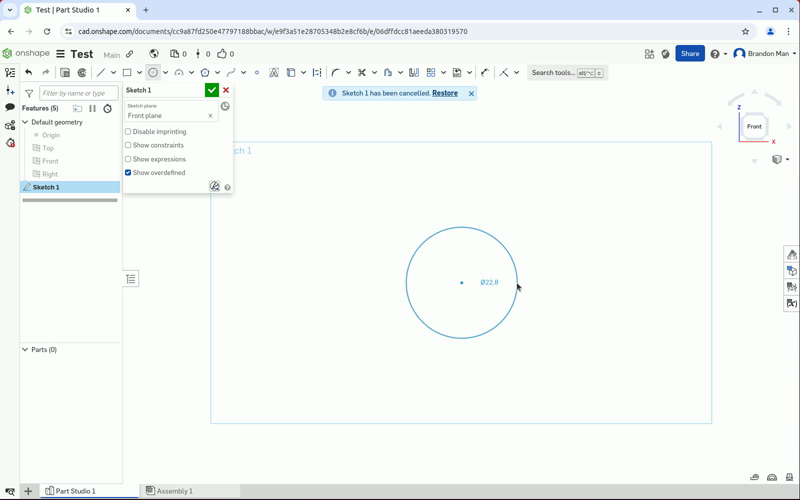
mouse_move(427, 257)
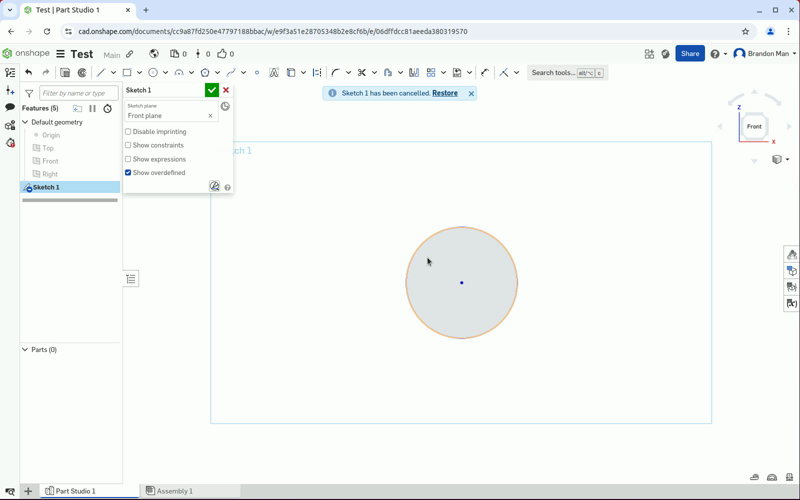
click(427, 257)
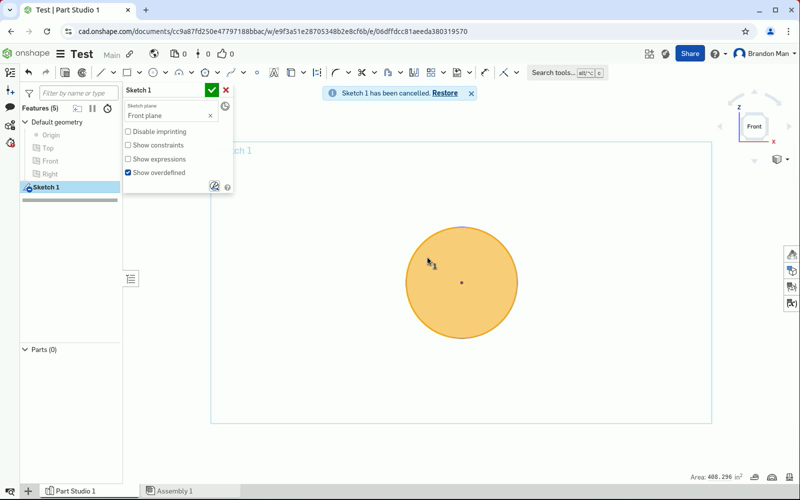
mouse_move(73, 352)
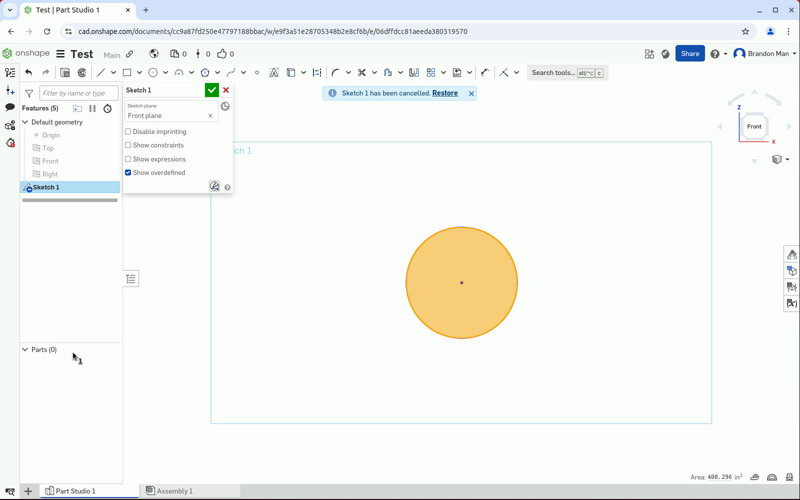
key(shift+y)
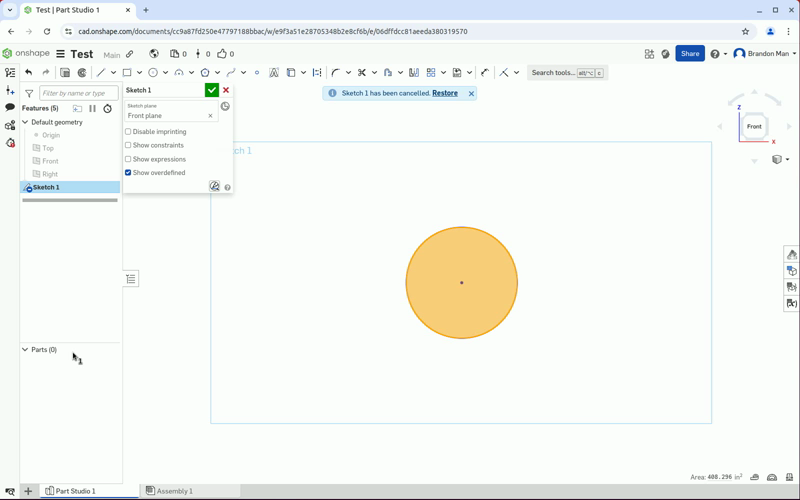
key(shift+e)
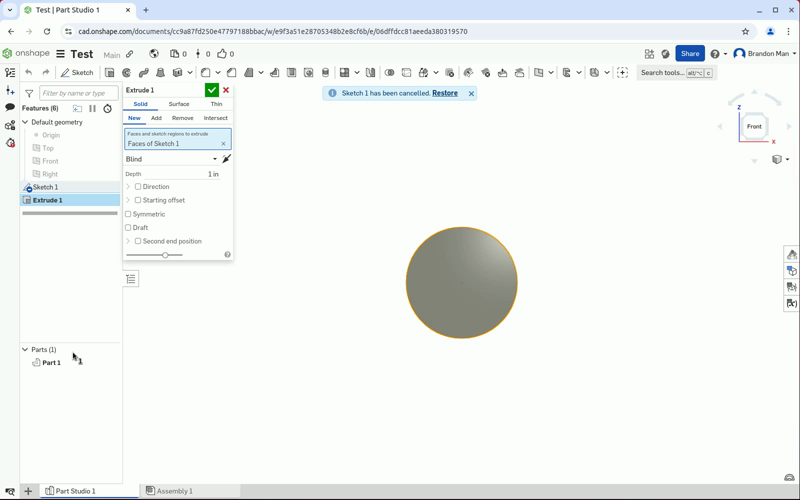
mouse_move(143, 106)
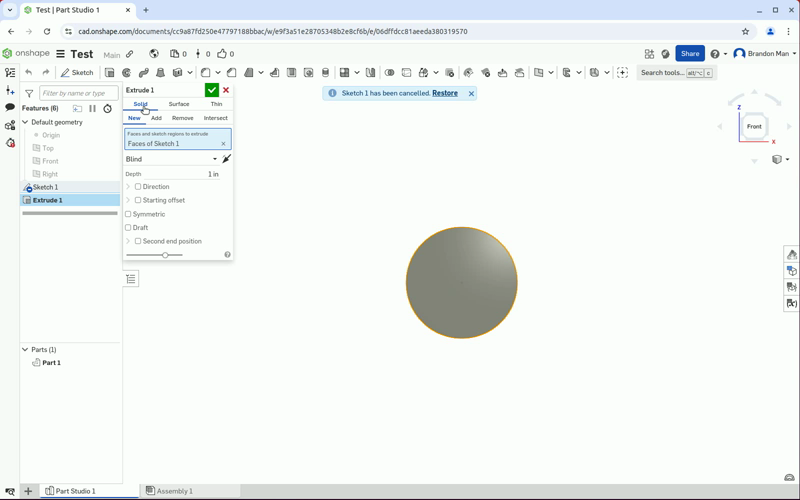
click(143, 106)
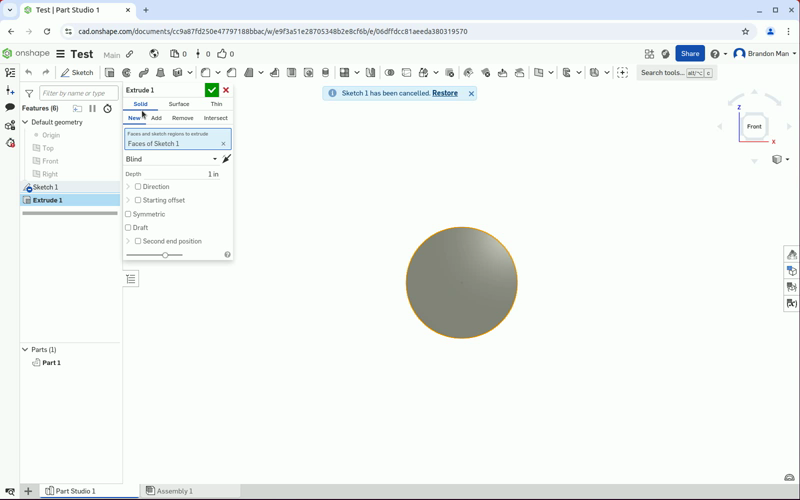
mouse_move(137, 120)
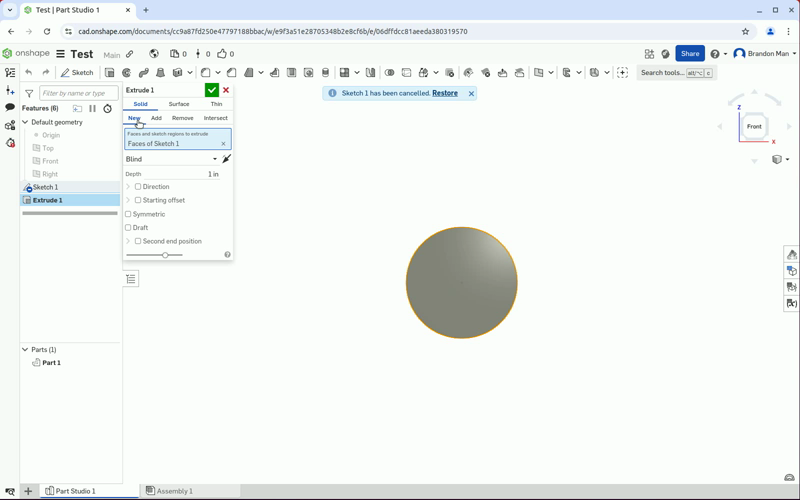
click(137, 120)
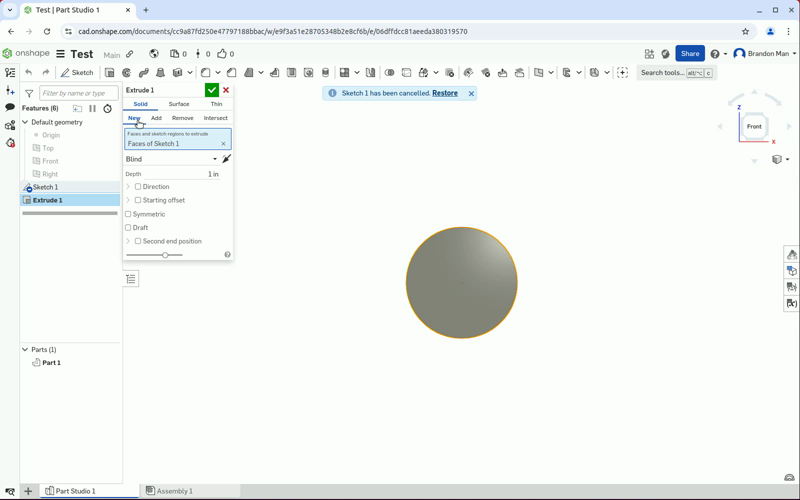
key(tab, 4)
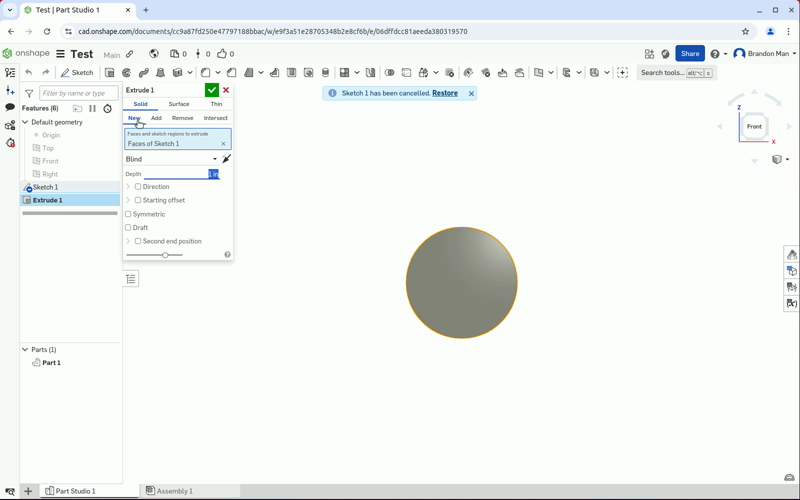
text(3.611)
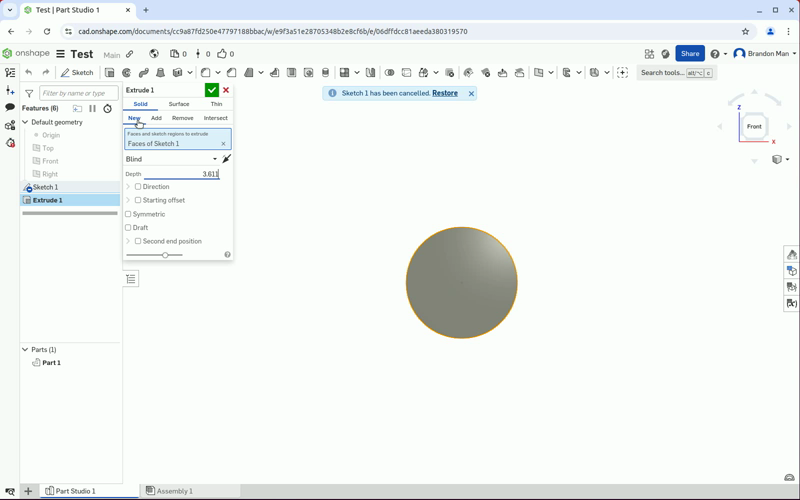
key(enter)
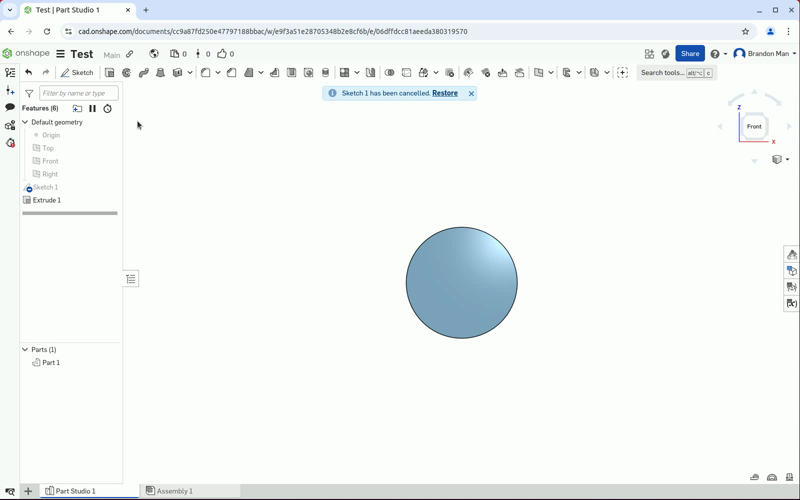
key(shift+h)
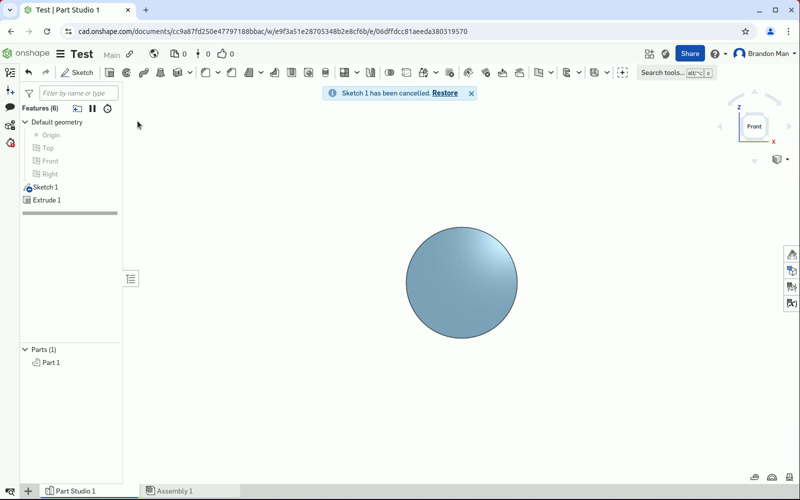
key(shift+h)
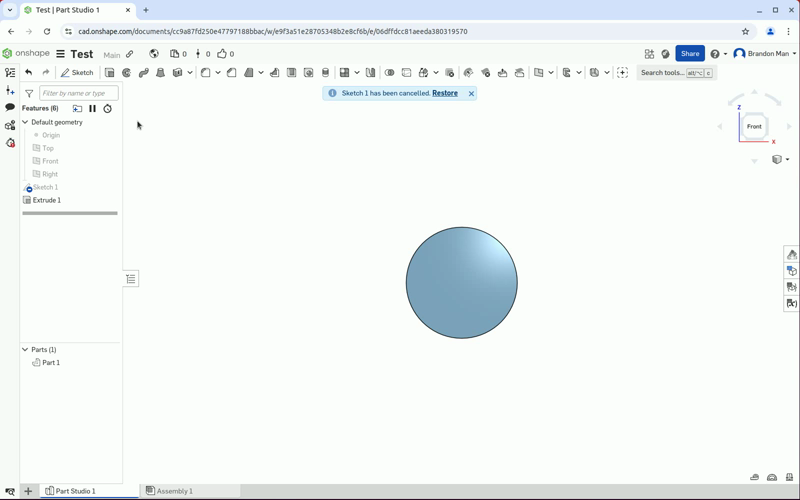
mouse_move(73, 189)
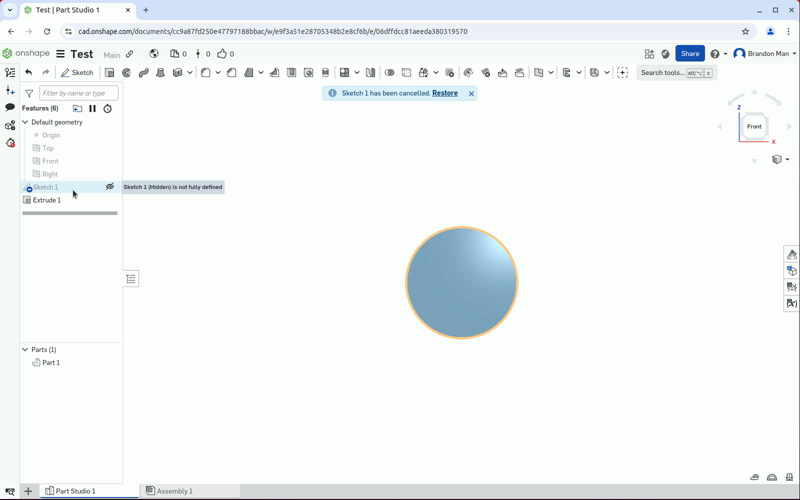
click(73, 189)
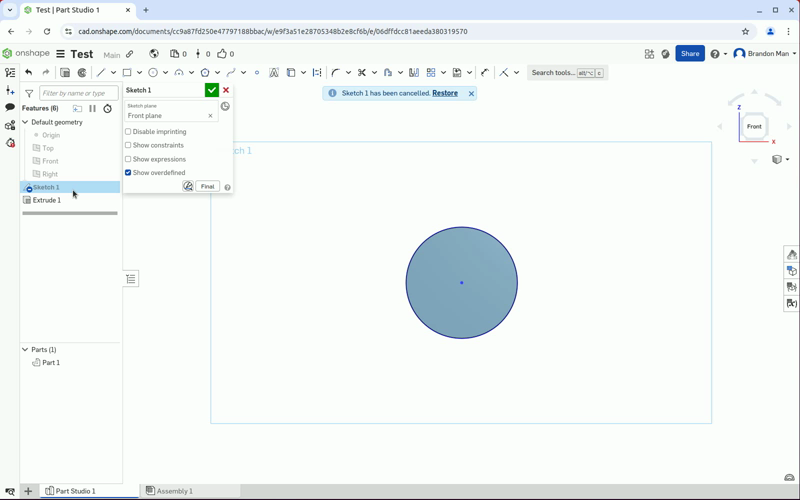
mouse_move(229, 92)
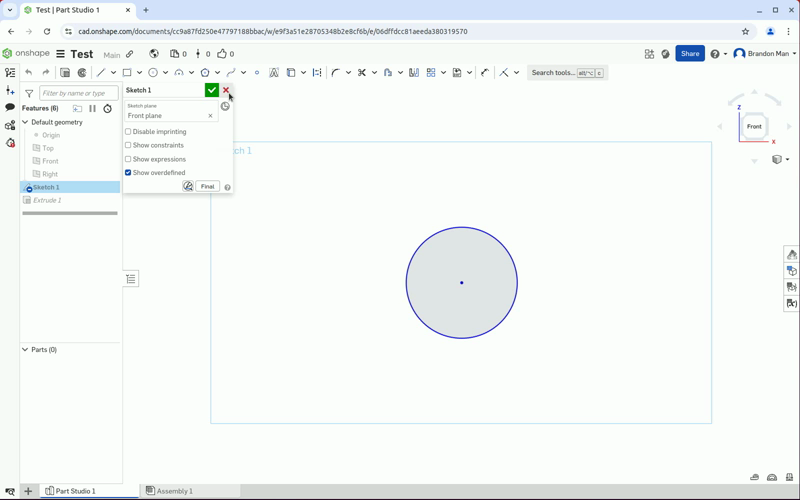
click(229, 92)
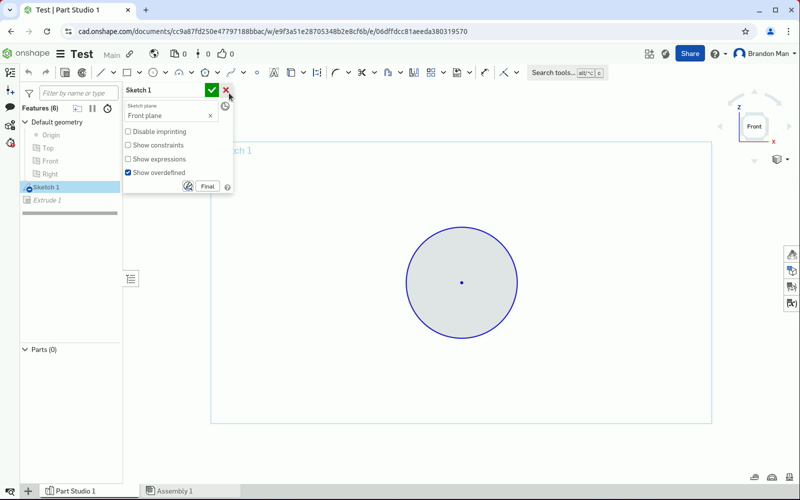
key(shift+s)
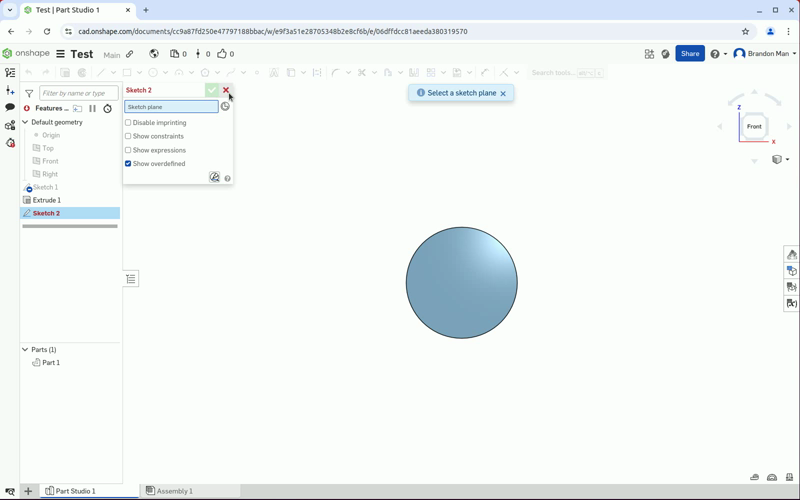
mouse_move(73, 163)
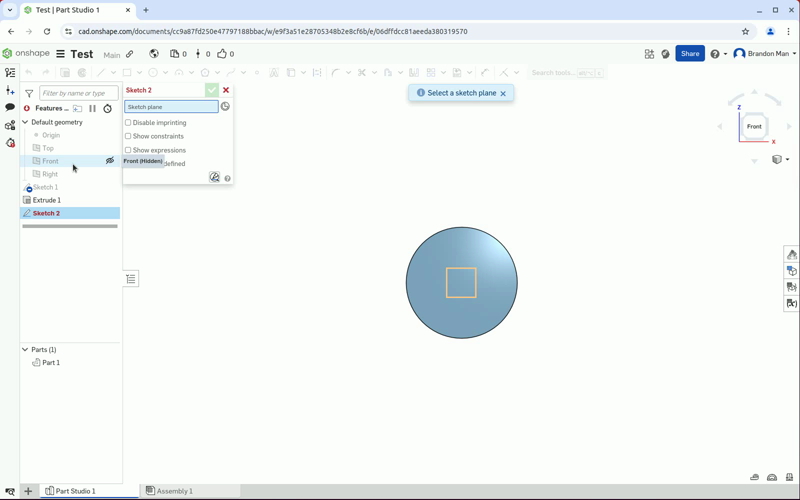
click(73, 163)
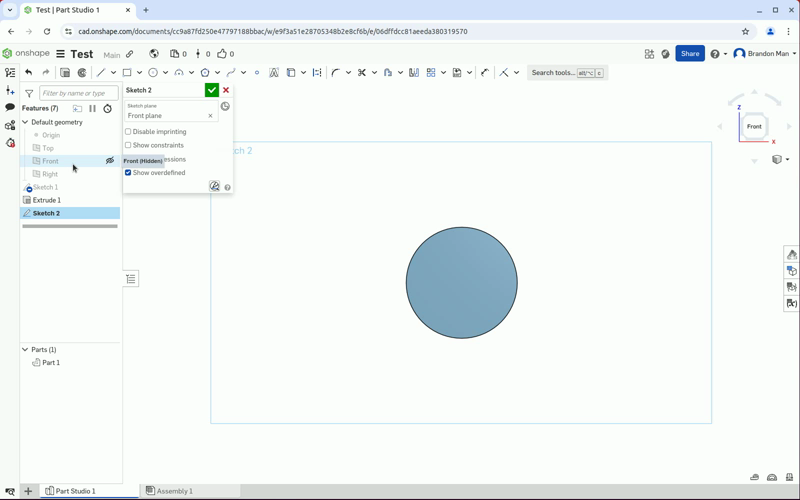
mouse_move(73, 352)
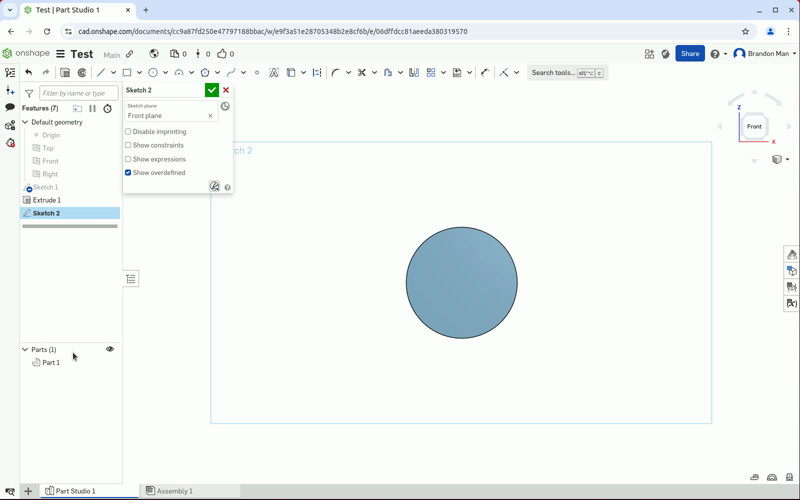
key(y)
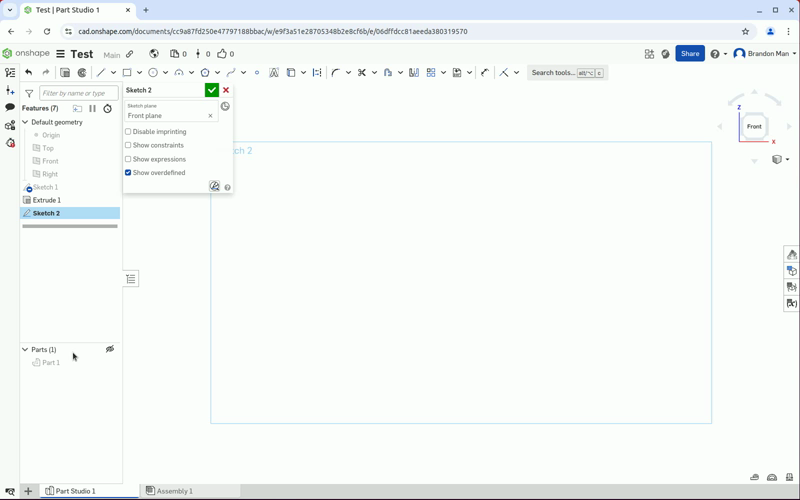
key(l)
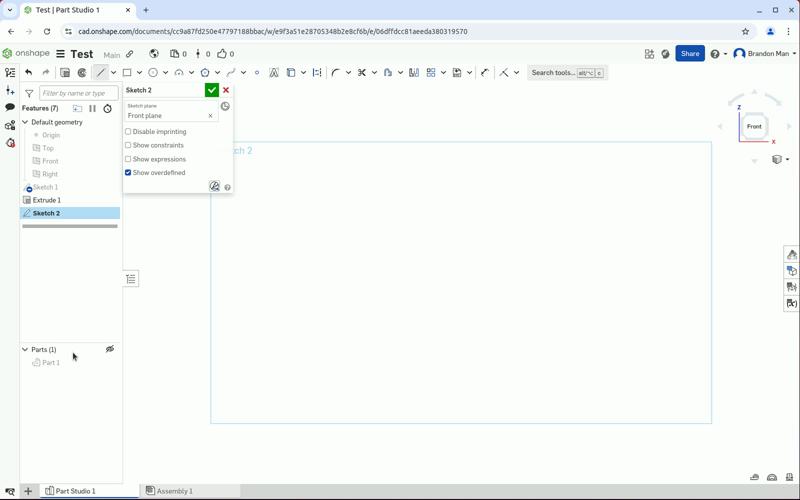
key_down(shift)
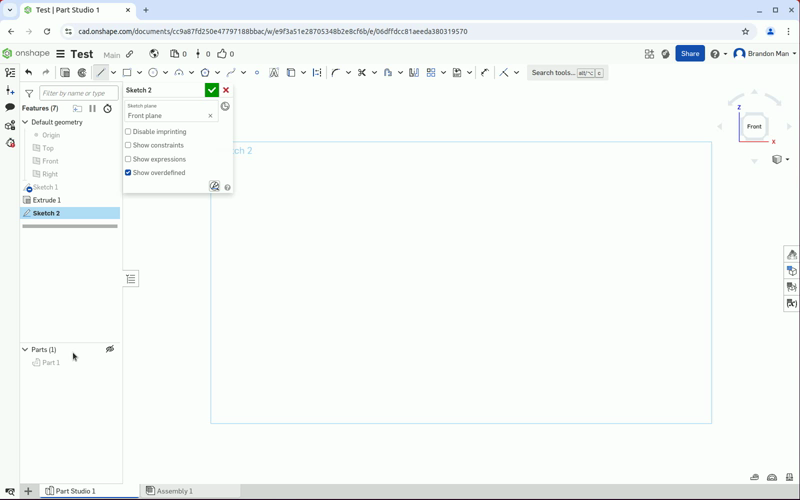
mouse_move(460, 282)
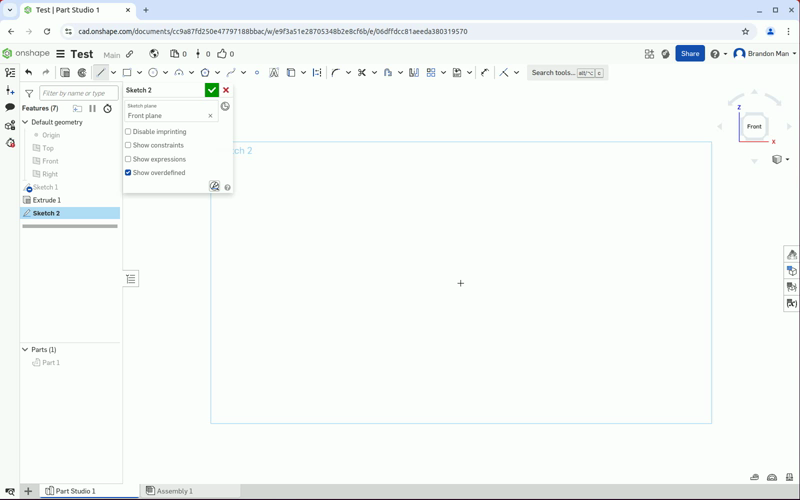
click(460, 282)
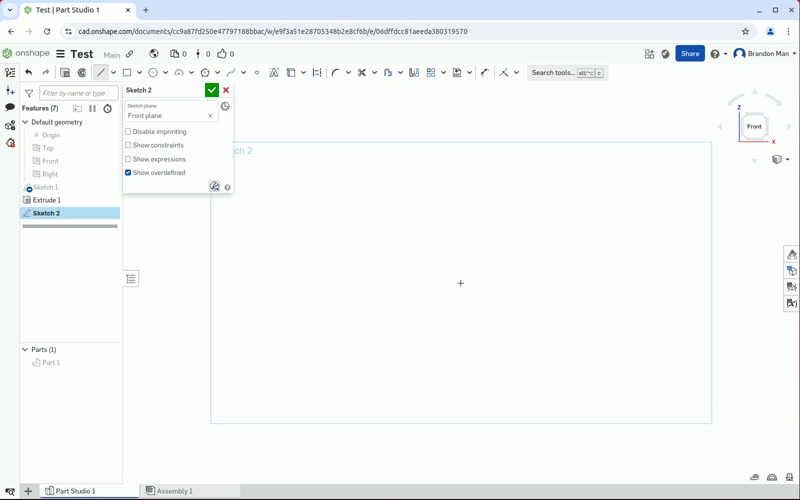
key_up(shift)
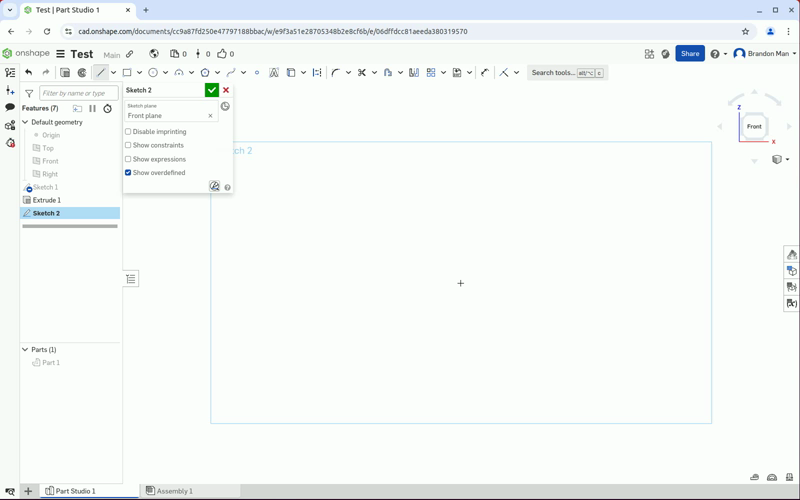
key_down(shift)
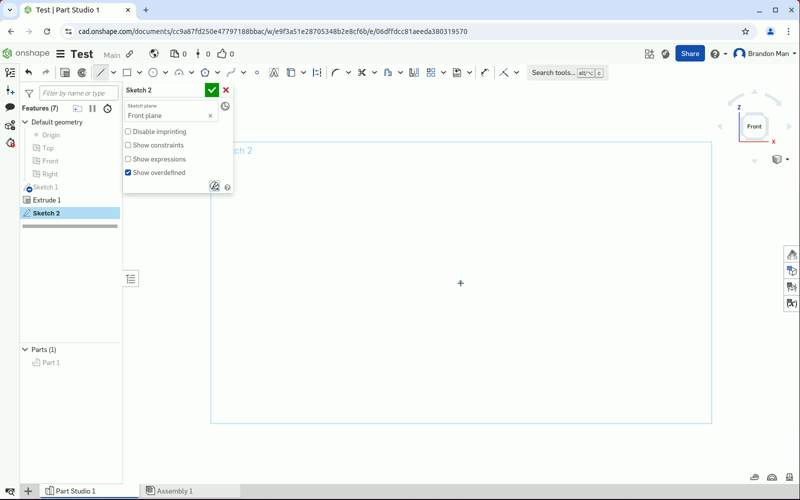
mouse_move(573, 301)
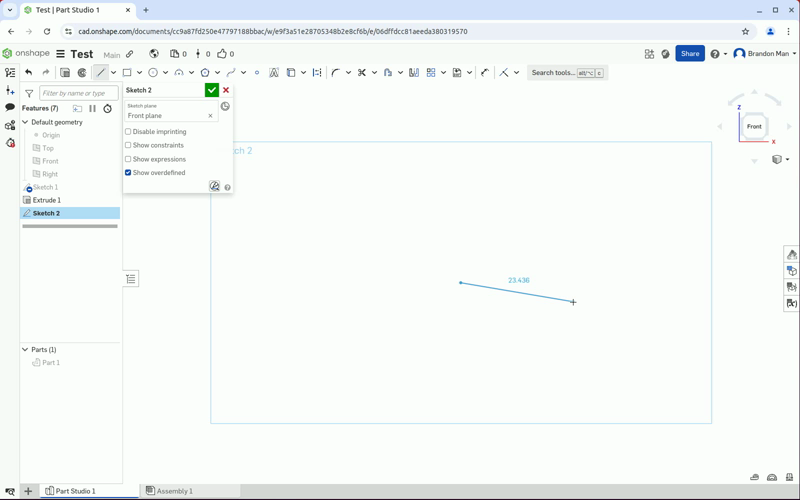
click(573, 301)
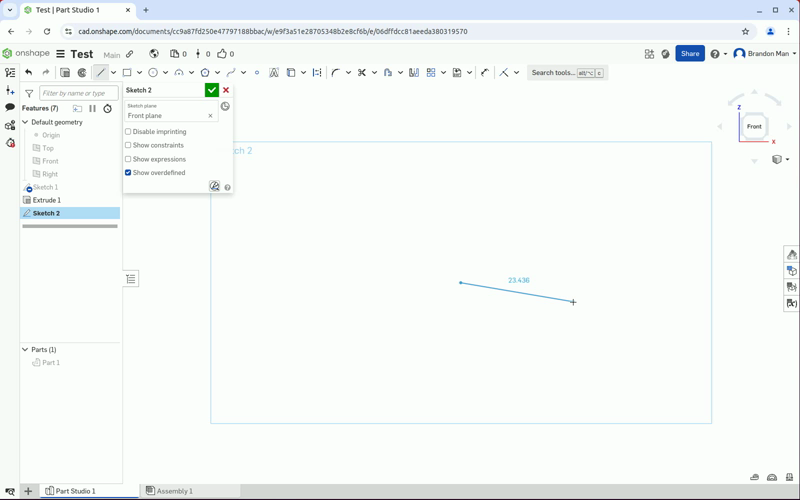
key_up(shift)
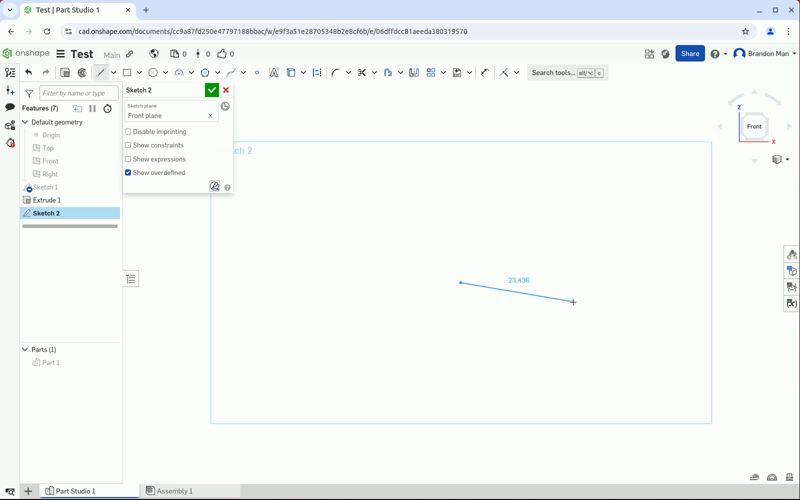
key_down(shift)
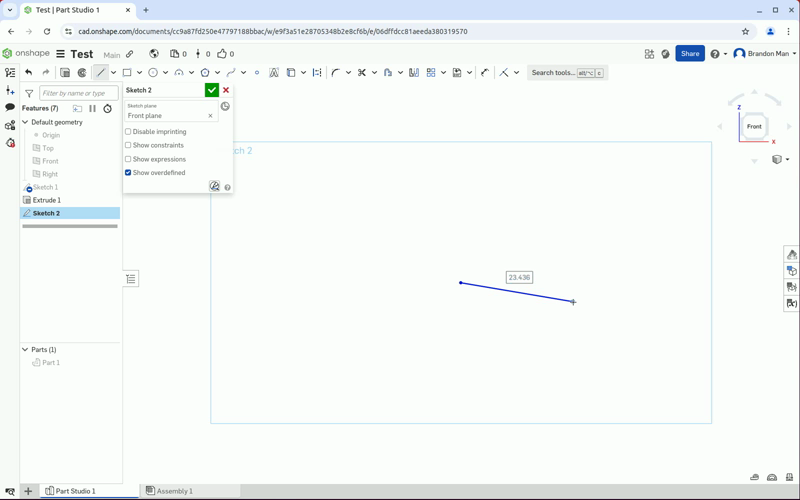
mouse_move(589, 301)
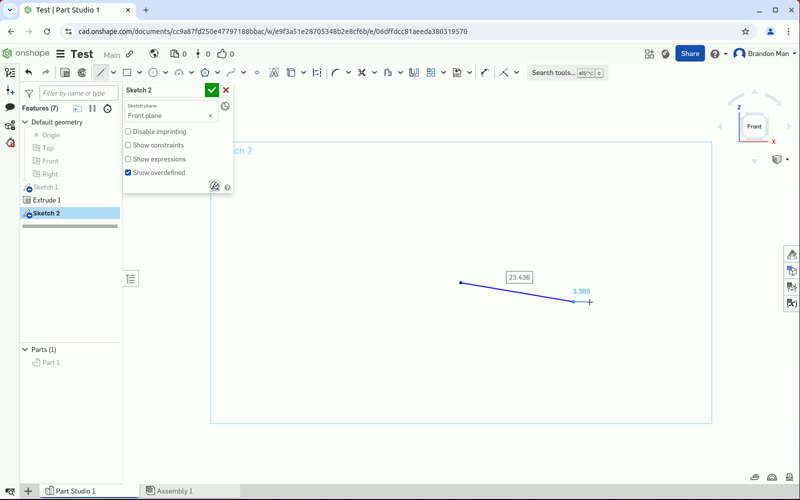
mouse_move(568, 245)
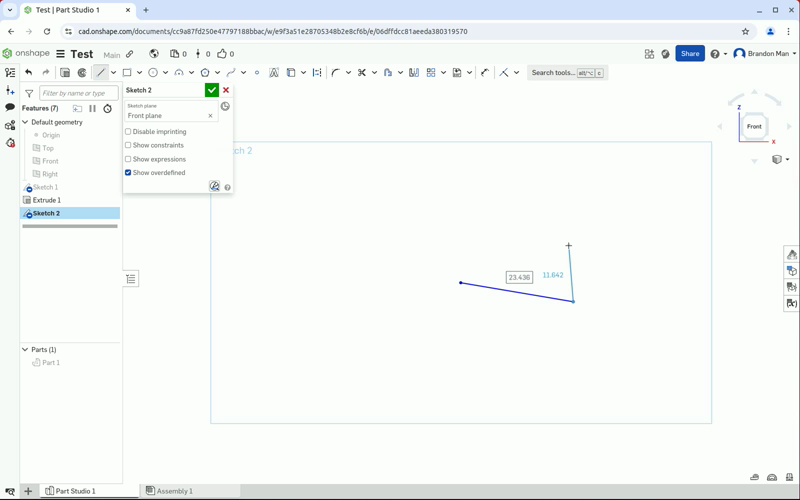
click(568, 245)
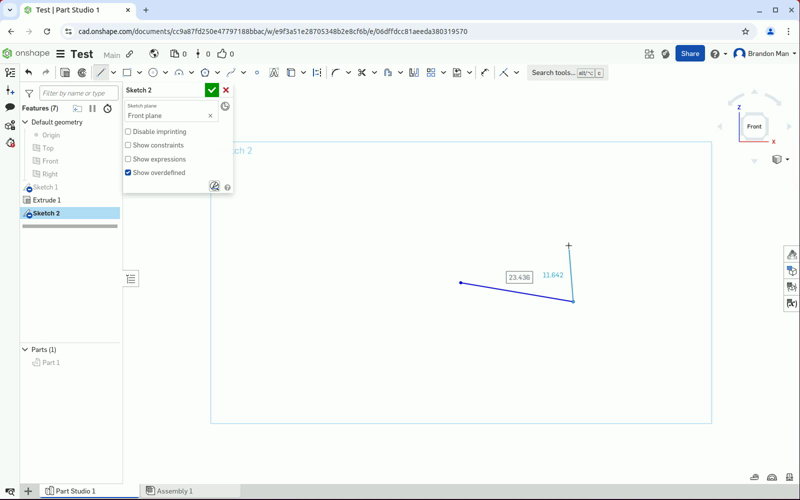
key_up(shift)
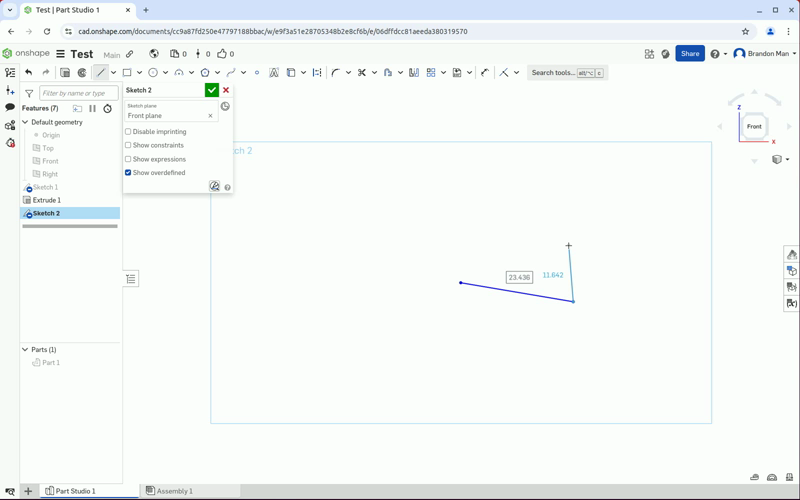
key_down(shift)
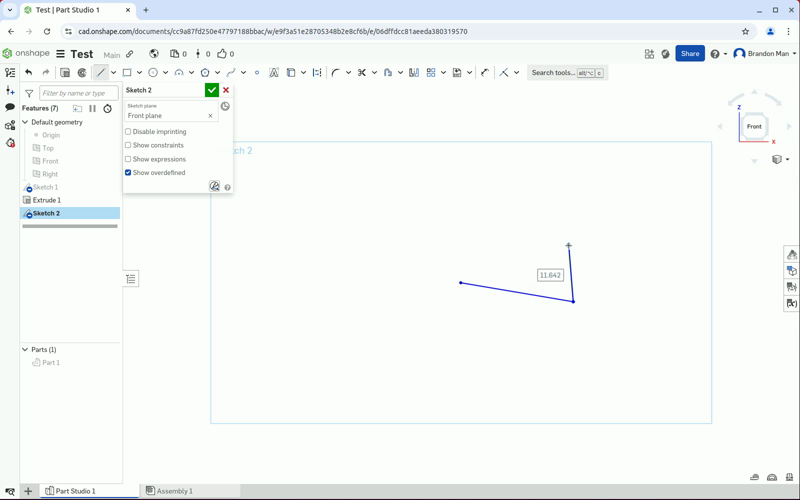
mouse_move(460, 282)
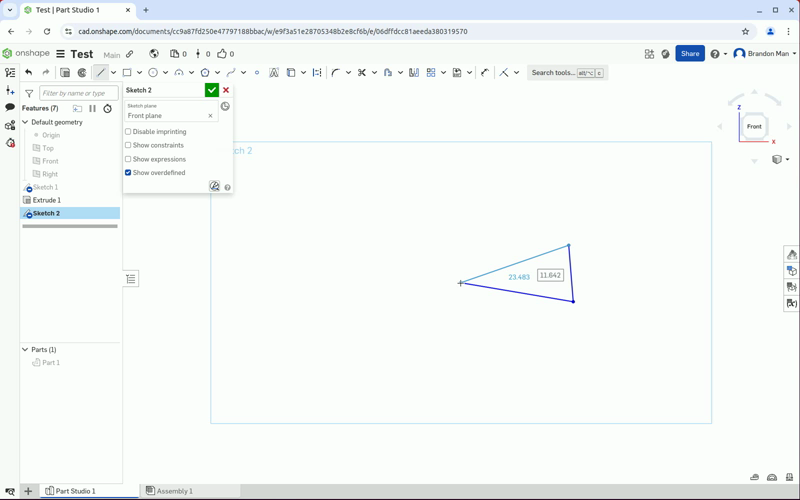
key_up(shift)
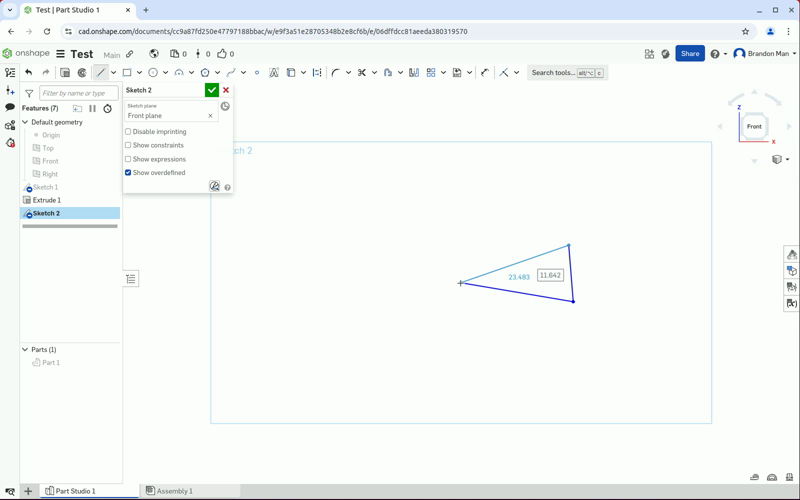
click(460, 282)
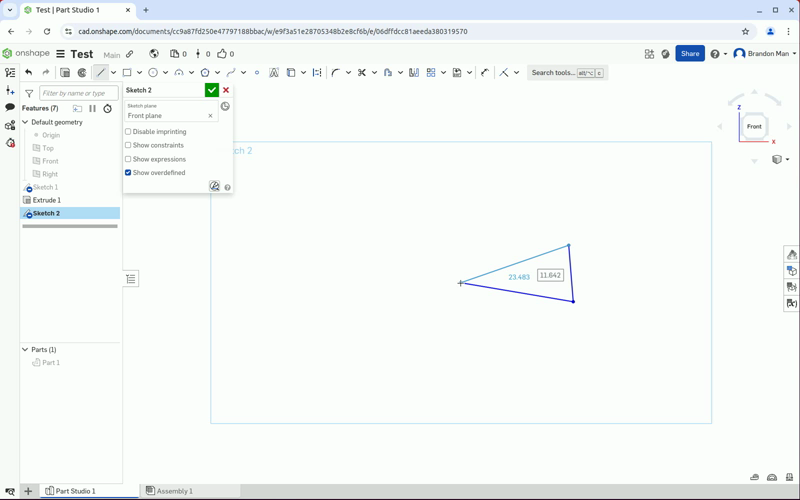
key(esc)
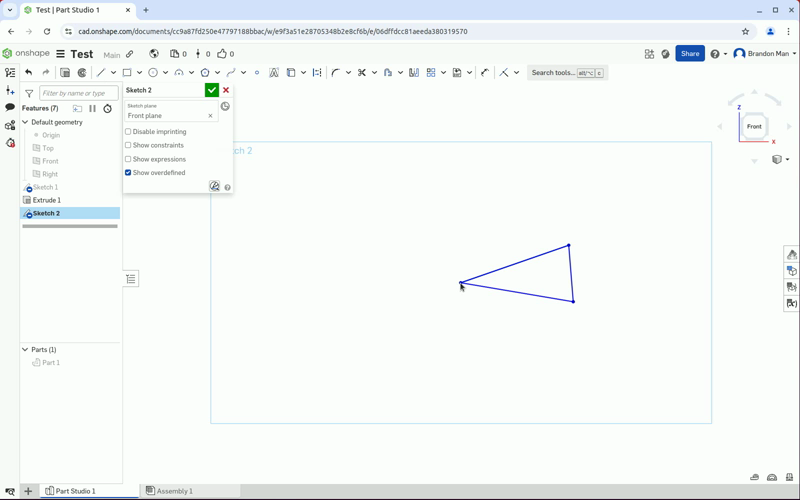
mouse_move(507, 272)
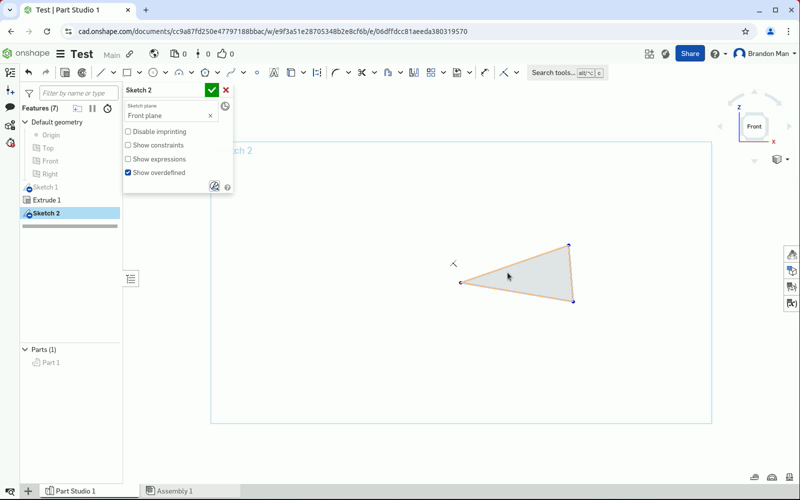
click(507, 272)
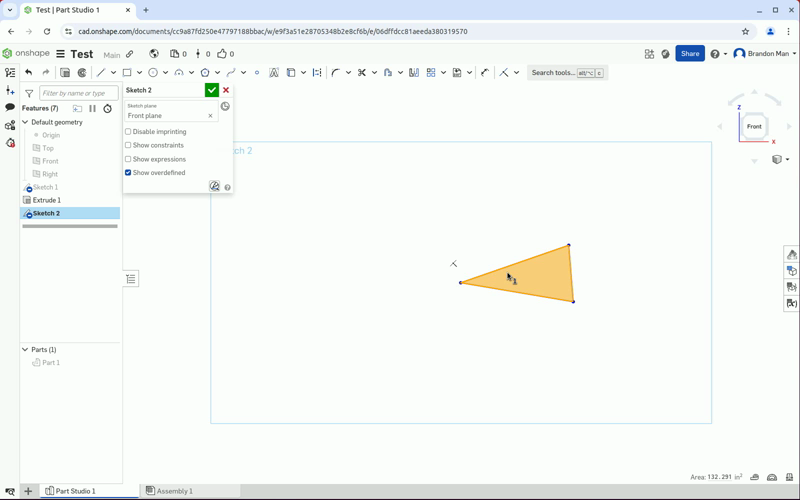
mouse_move(73, 352)
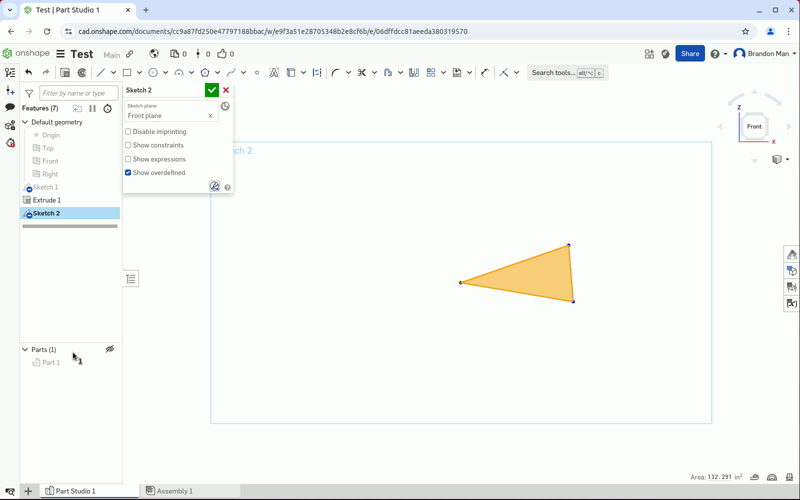
key(shift+y)
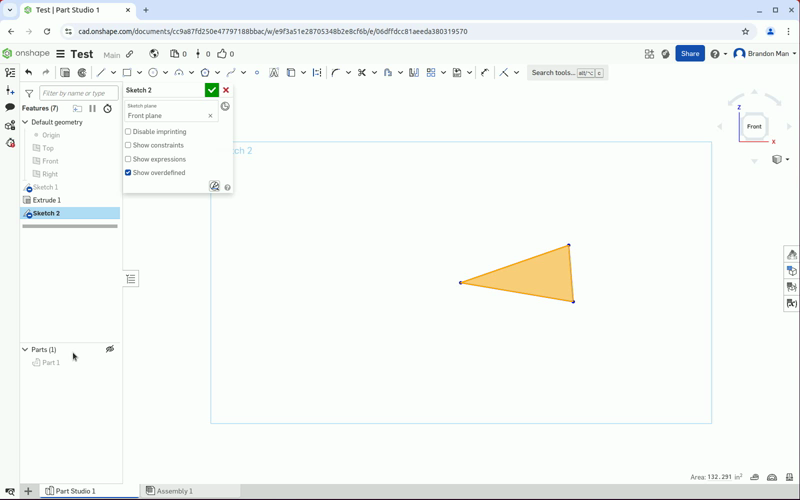
key(shift+e)
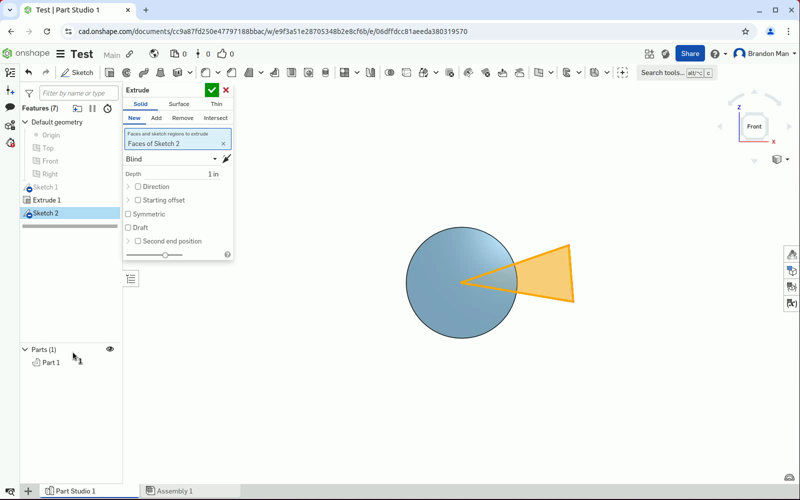
mouse_move(143, 106)
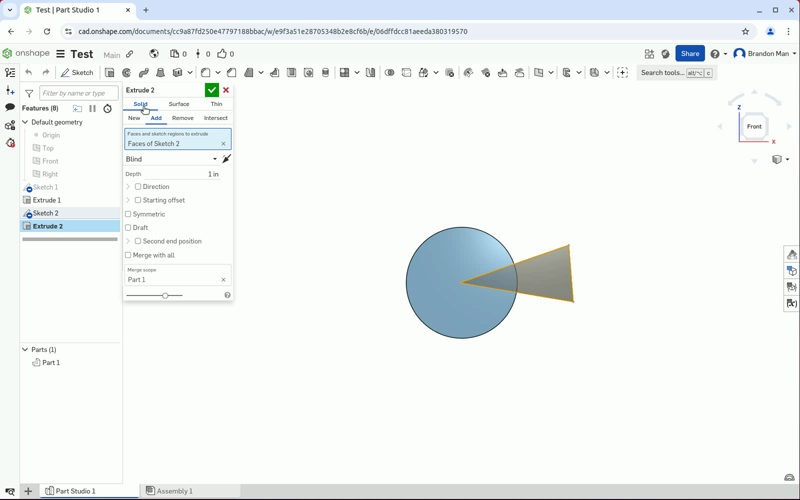
click(143, 106)
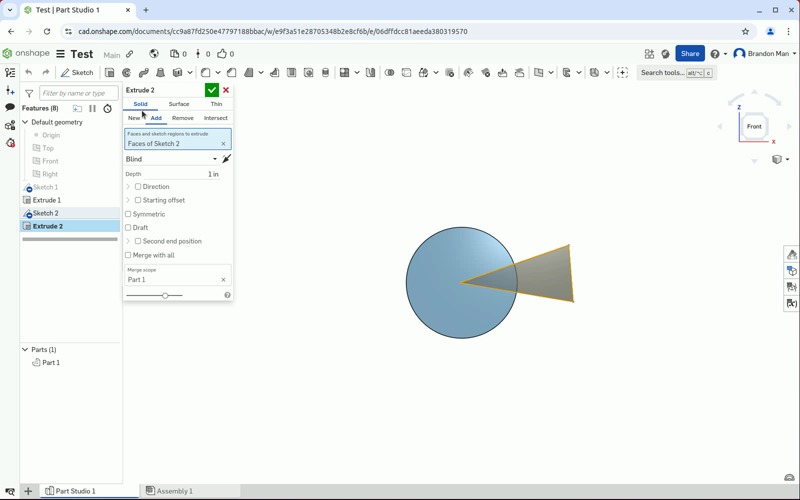
mouse_move(137, 120)
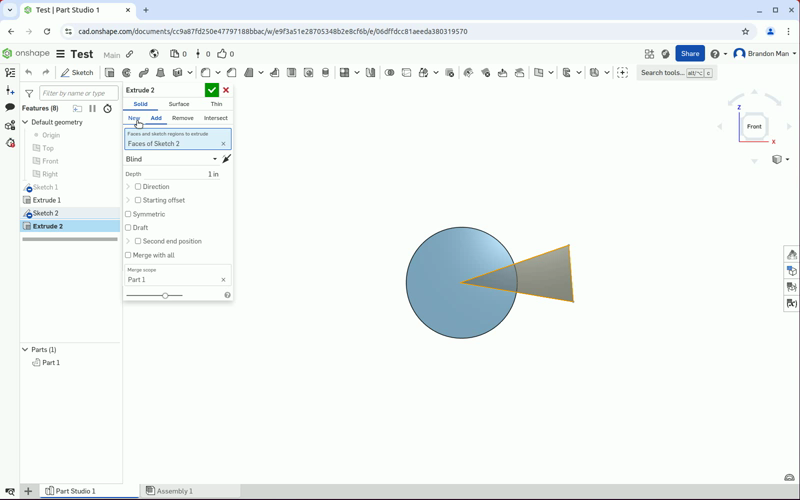
click(137, 120)
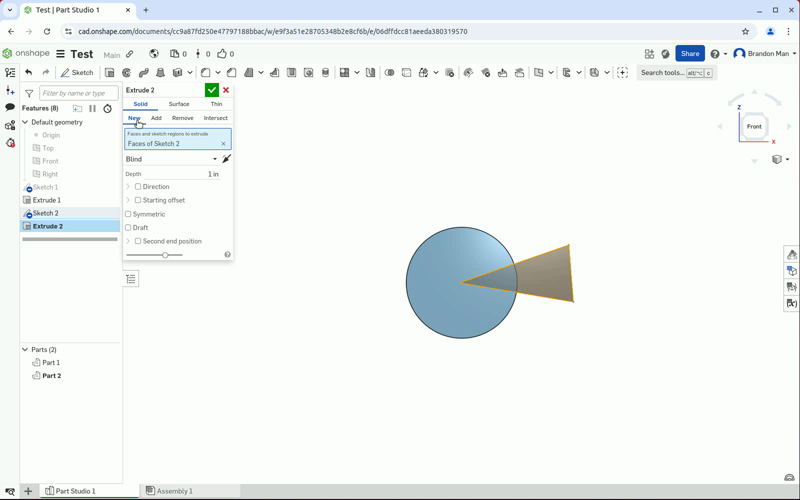
key(tab, 4)
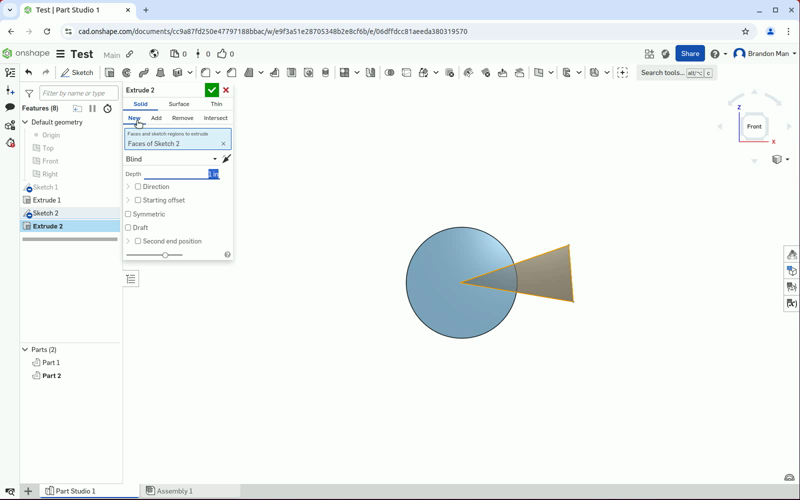
text(3.611)
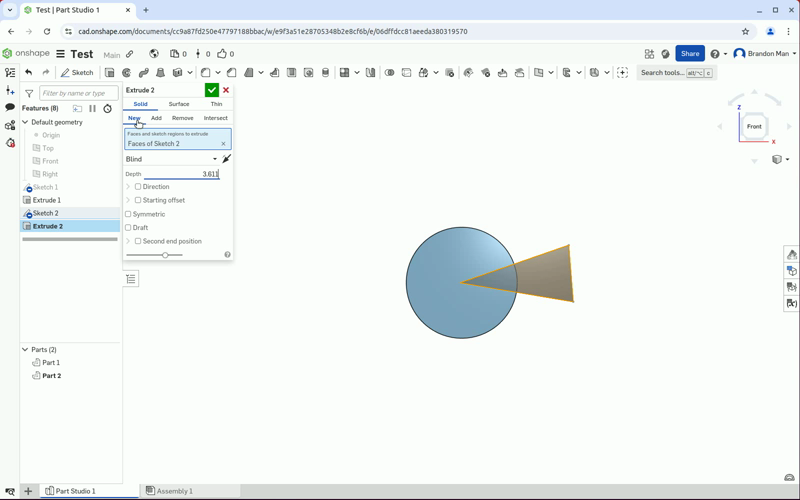
key(enter)
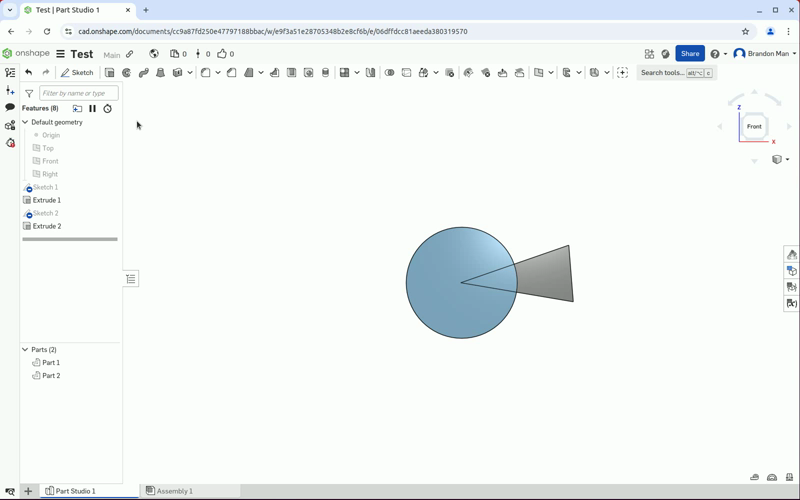
key(shift+h)
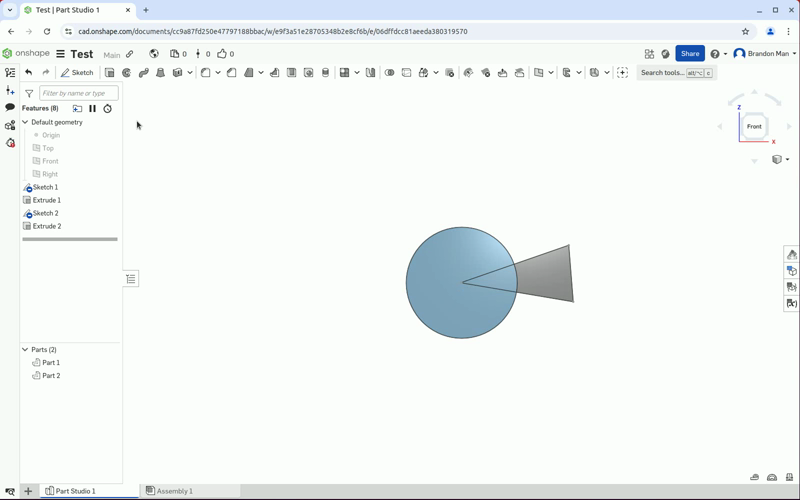
key(shift+h)
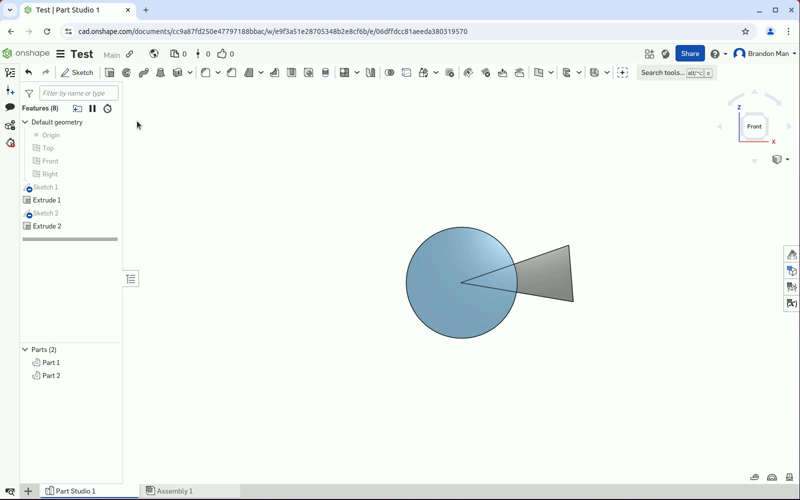
mouse_move(73, 189)
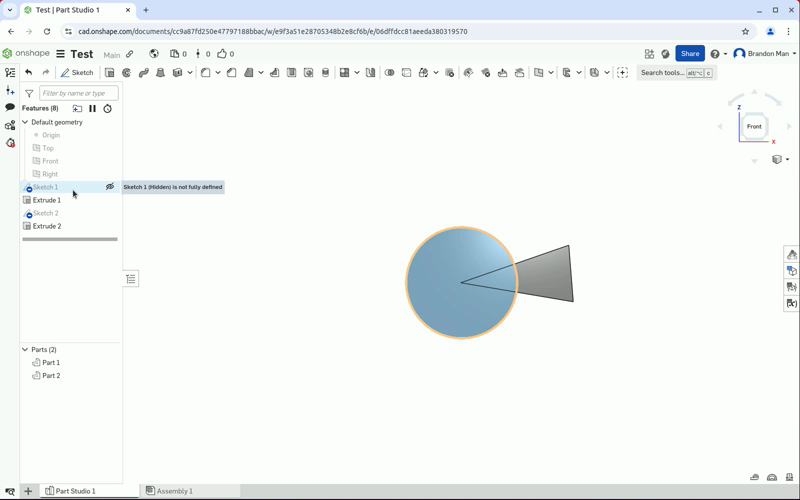
click(73, 189)
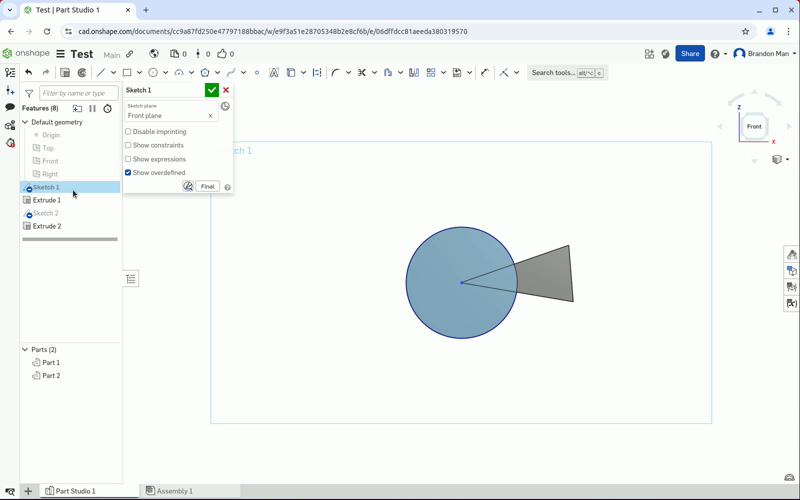
mouse_move(229, 92)
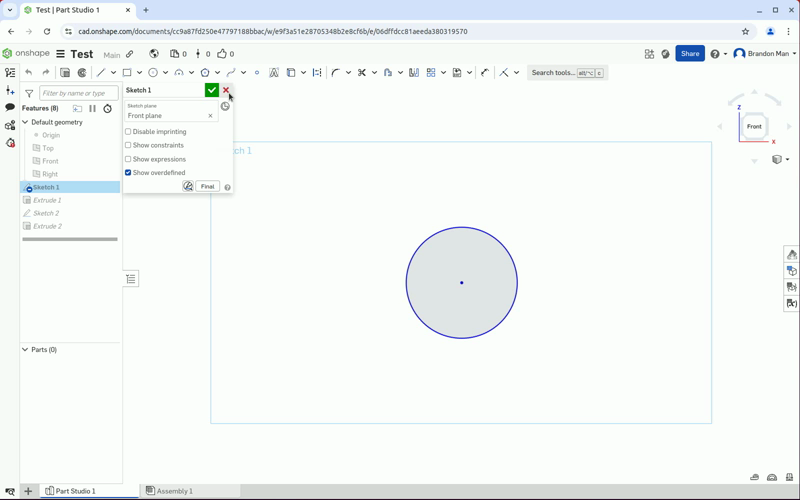
click(229, 92)
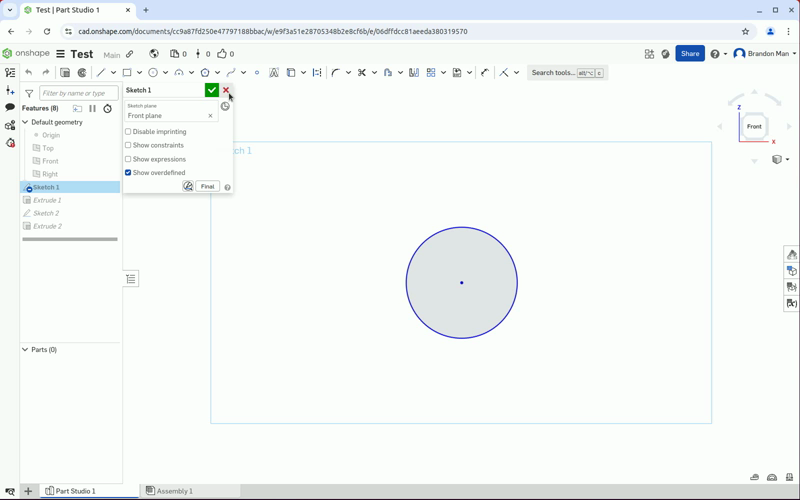
key(shift+s)
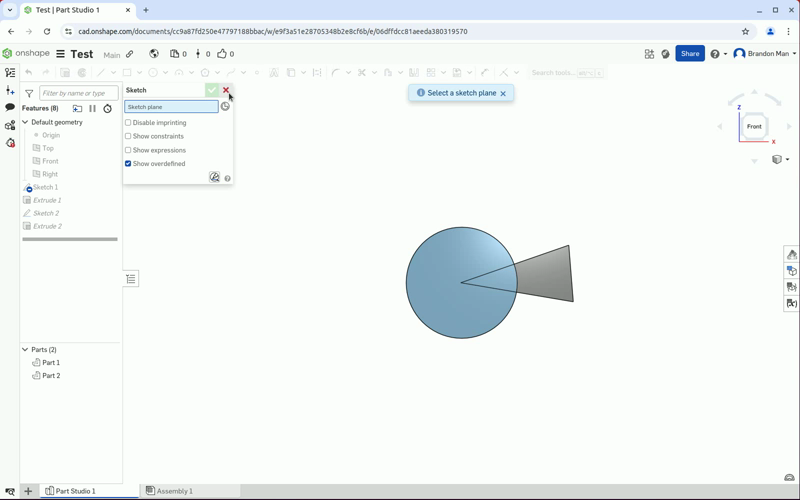
mouse_move(73, 163)
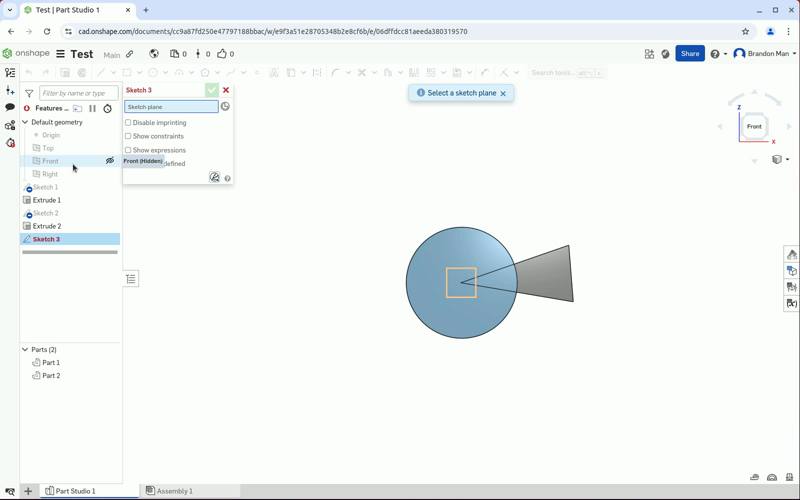
click(73, 163)
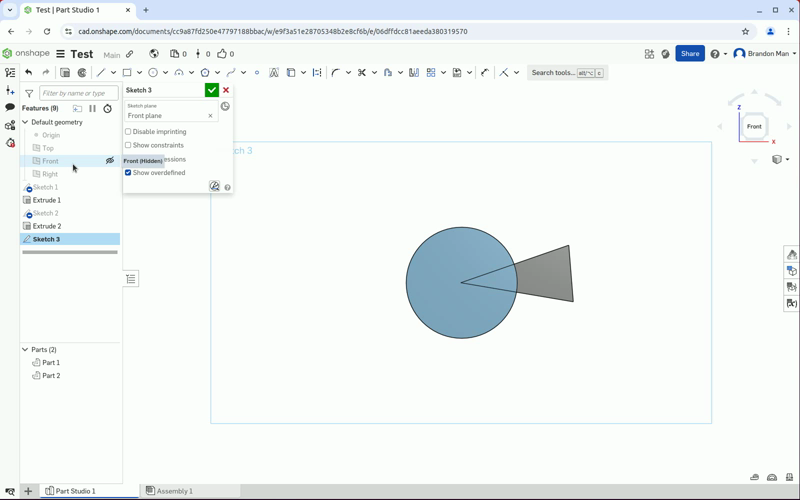
mouse_move(73, 352)
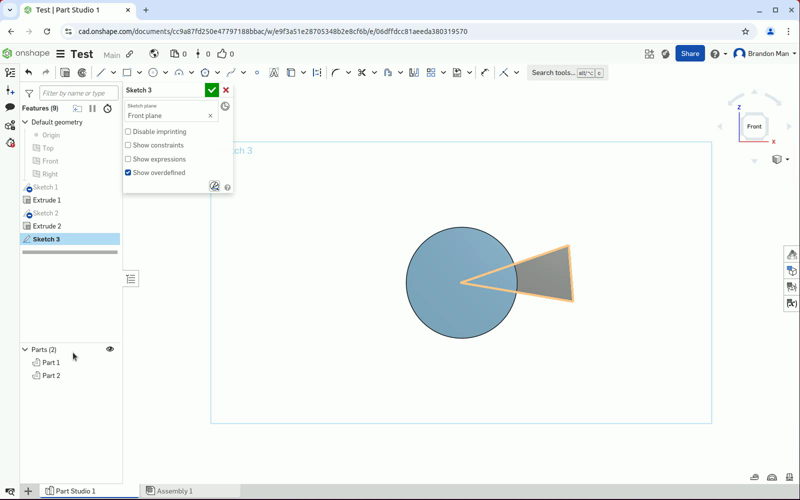
key(y)
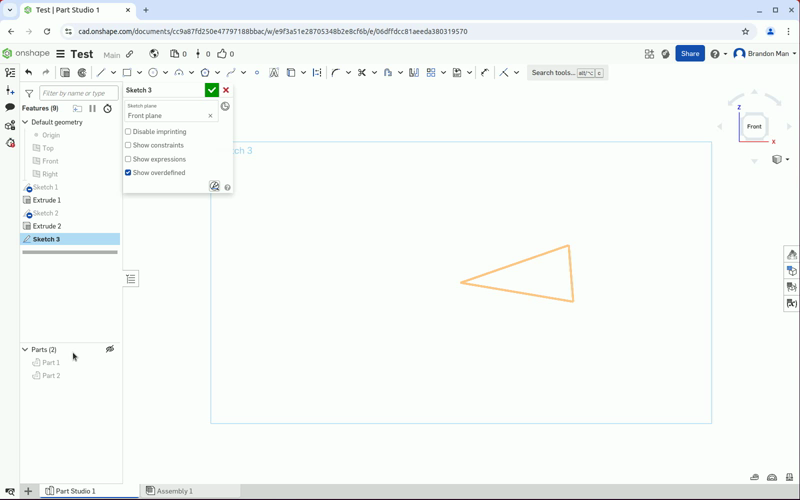
key(c)
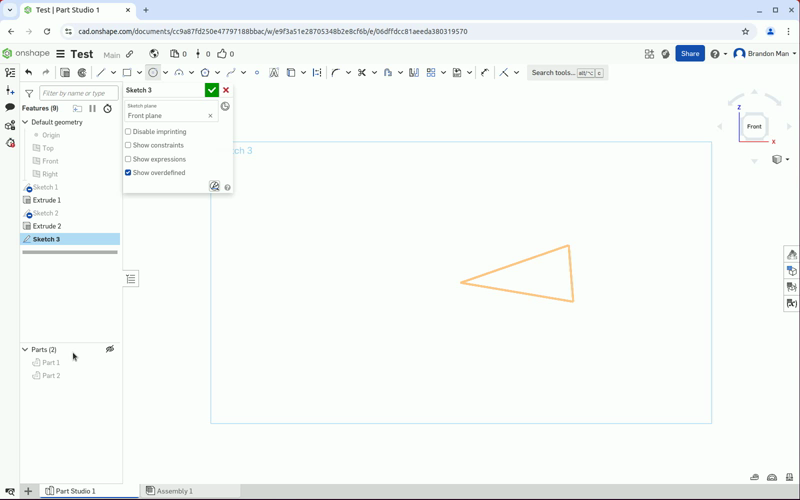
key_down(shift)
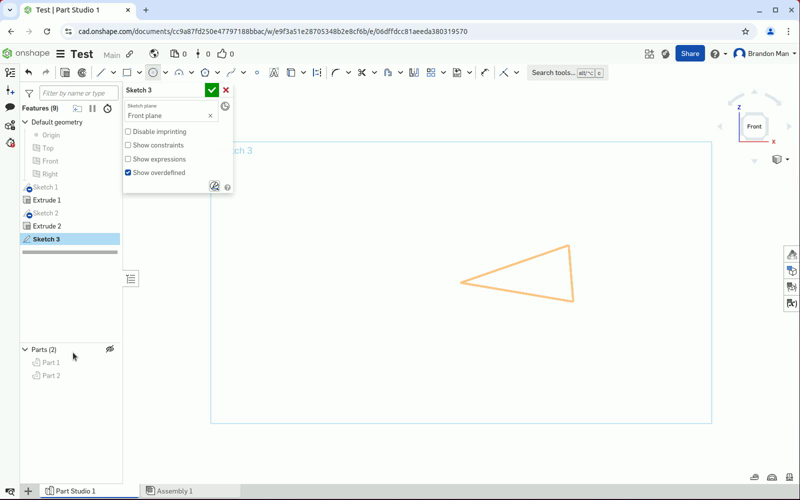
mouse_move(476, 313)
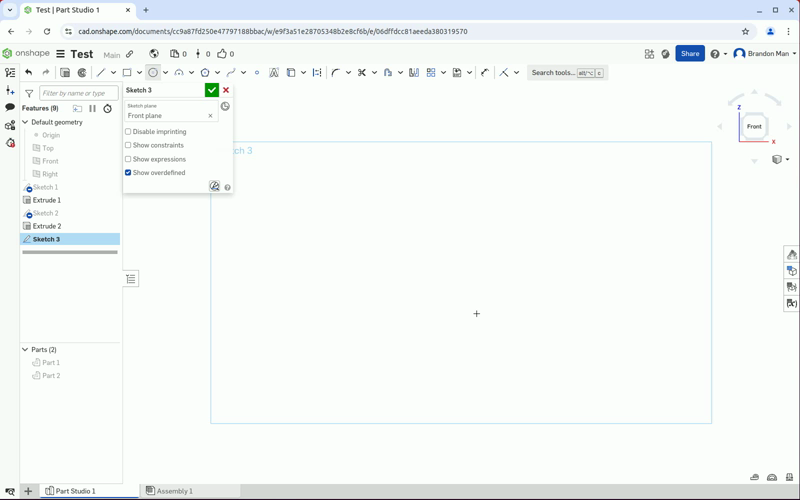
click(476, 313)
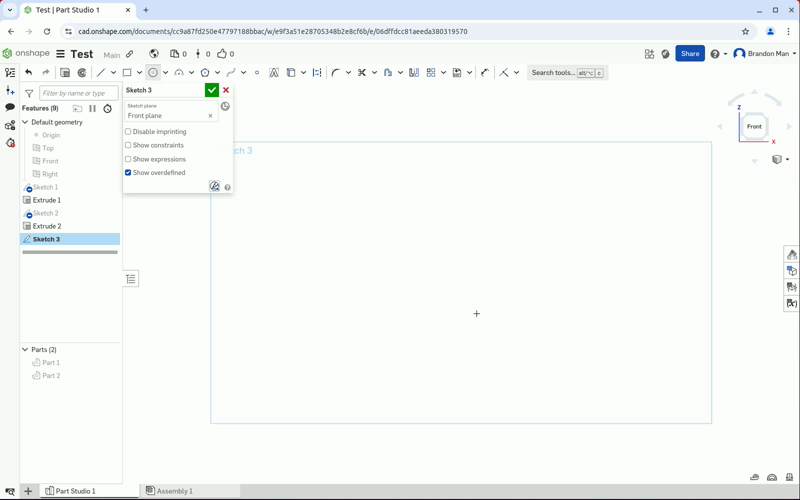
key_up(shift)
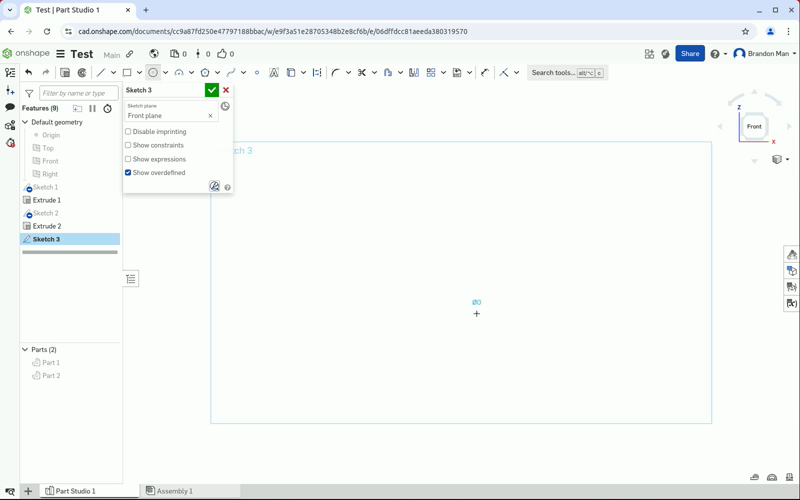
mouse_move(491, 313)
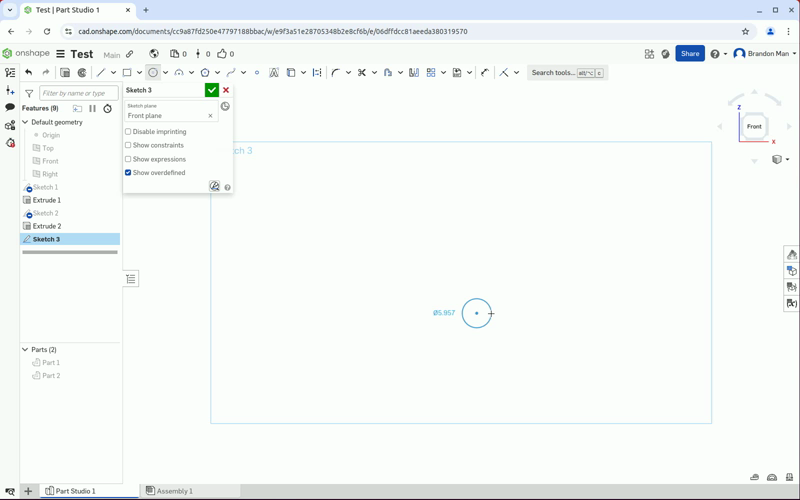
click(491, 313)
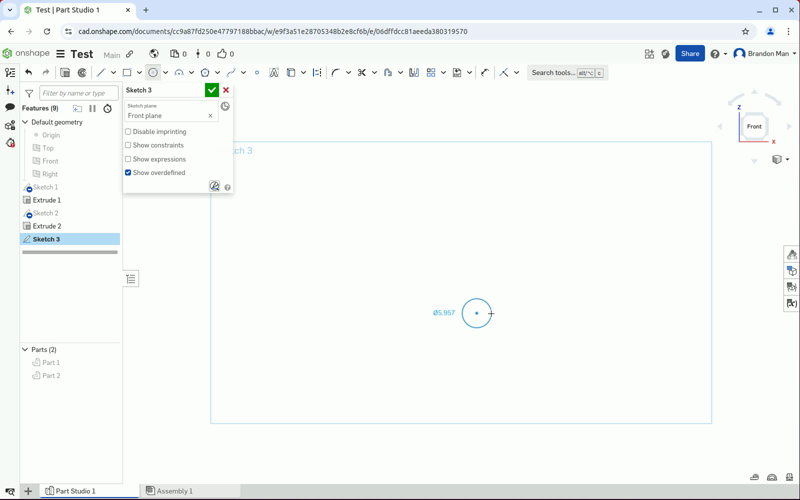
key(esc)
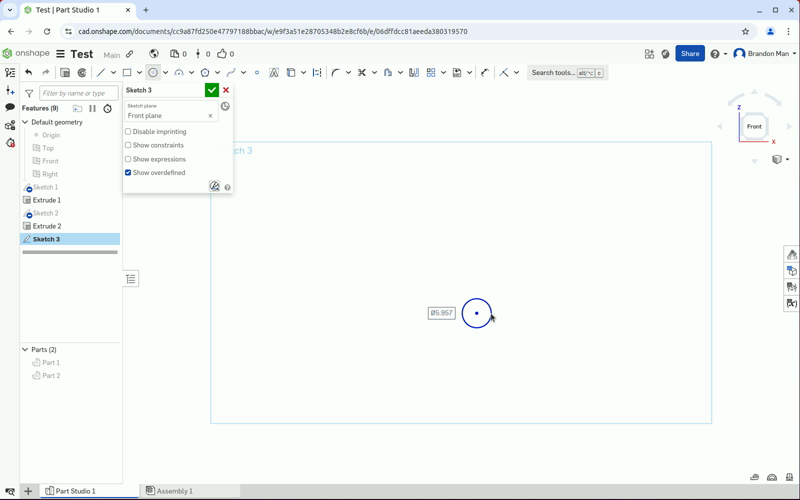
mouse_move(473, 322)
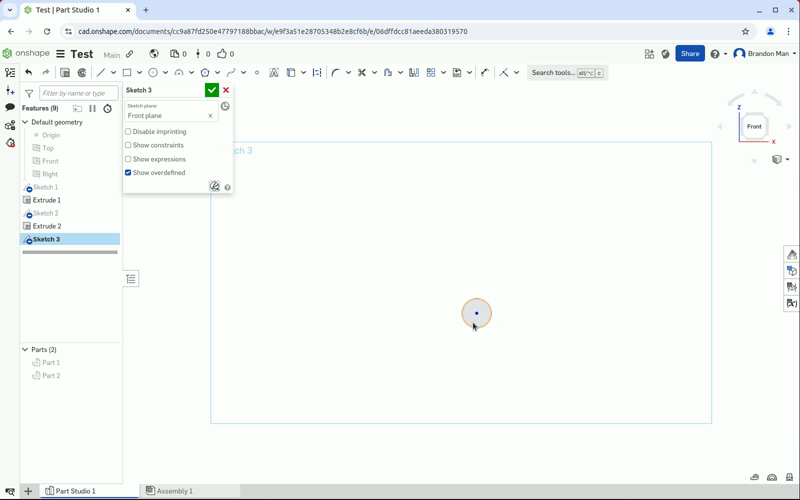
scroll(6)
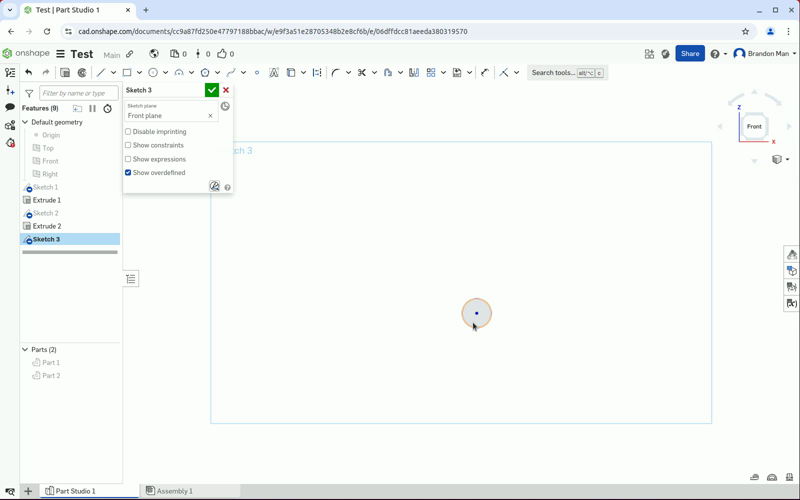
scroll(6)
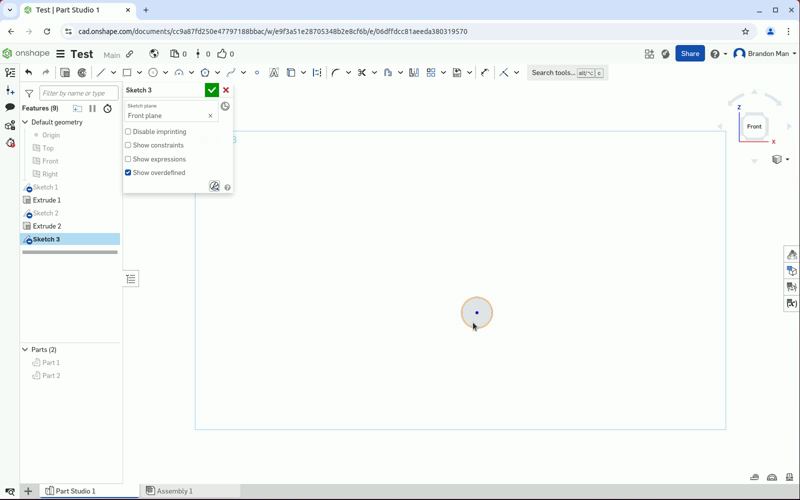
scroll(6)
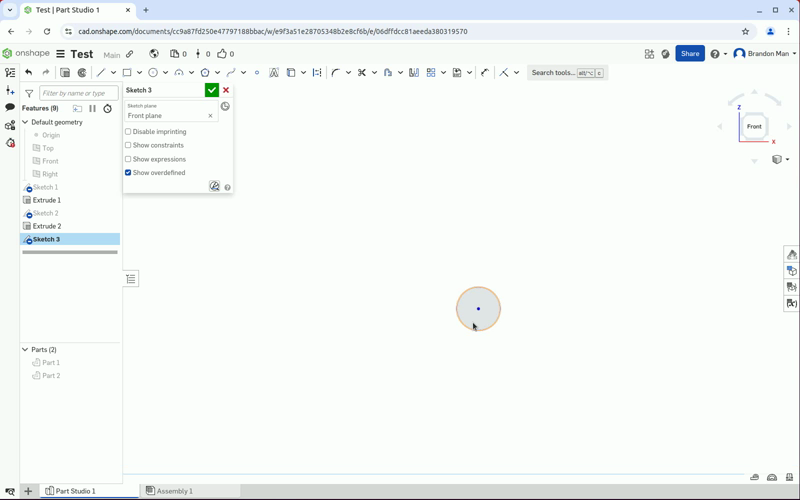
scroll(6)
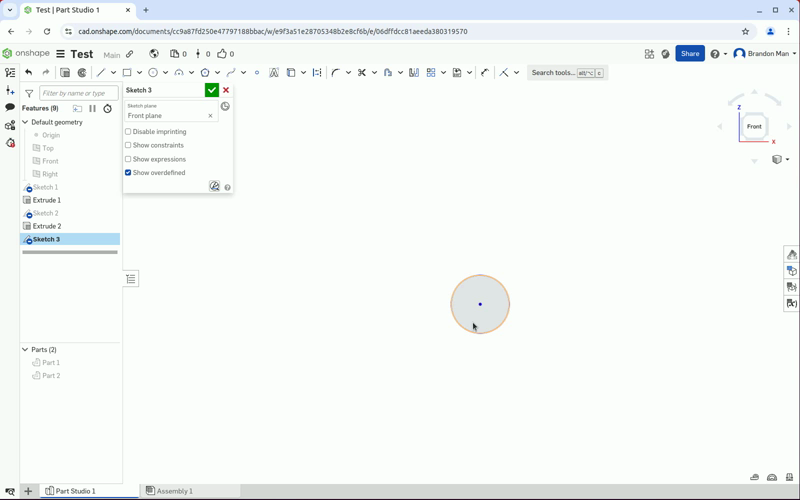
scroll(6)
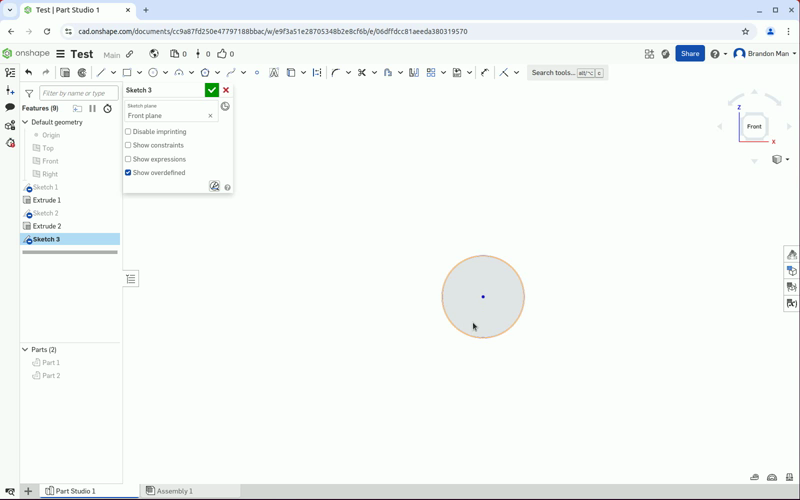
scroll(6)
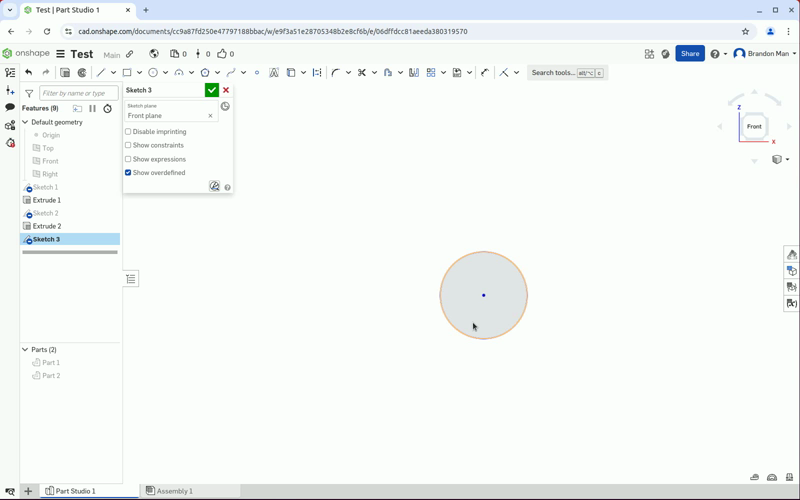
scroll(6)
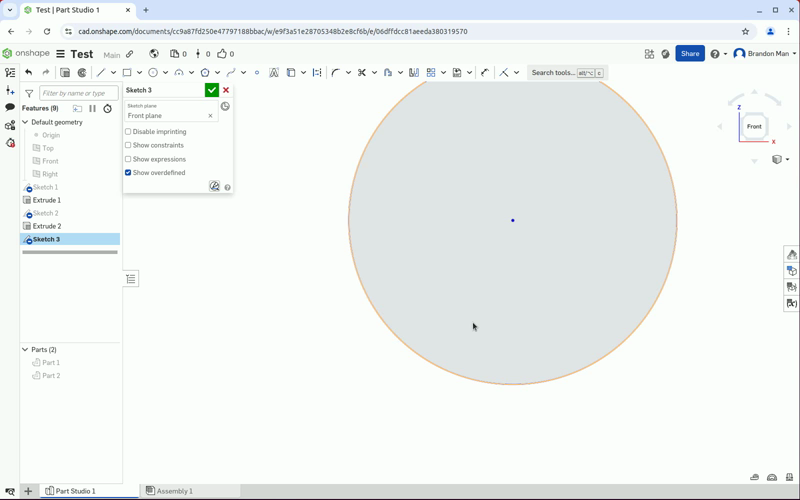
click(473, 322)
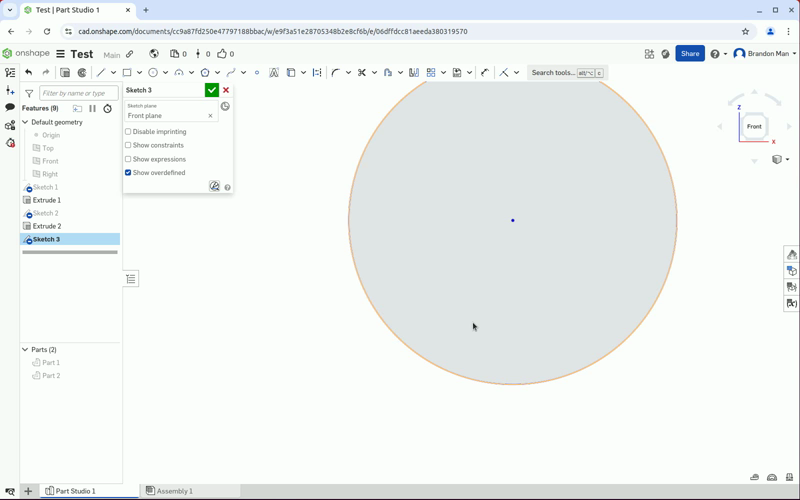
scroll(-6)
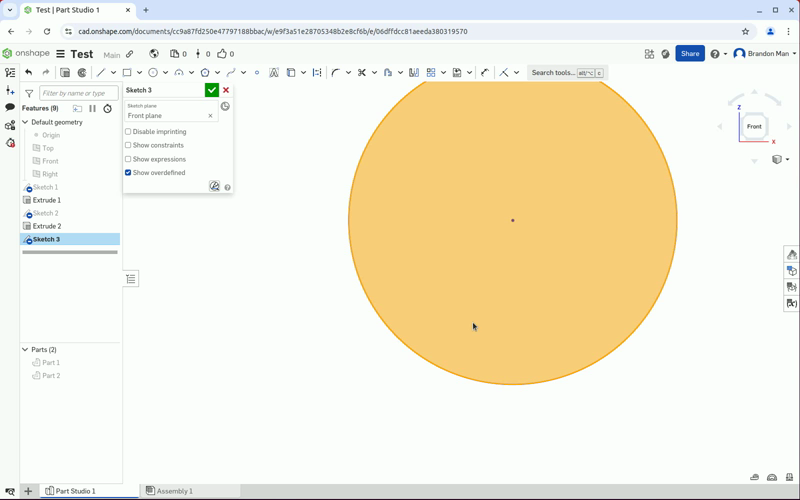
scroll(-6)
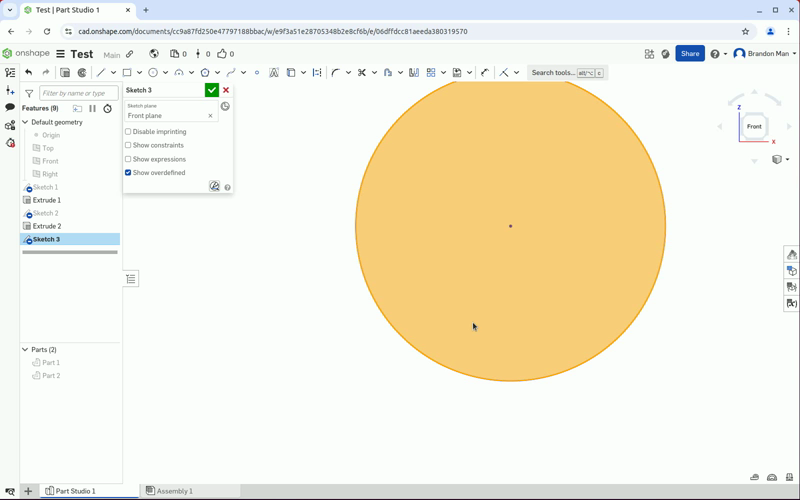
scroll(-6)
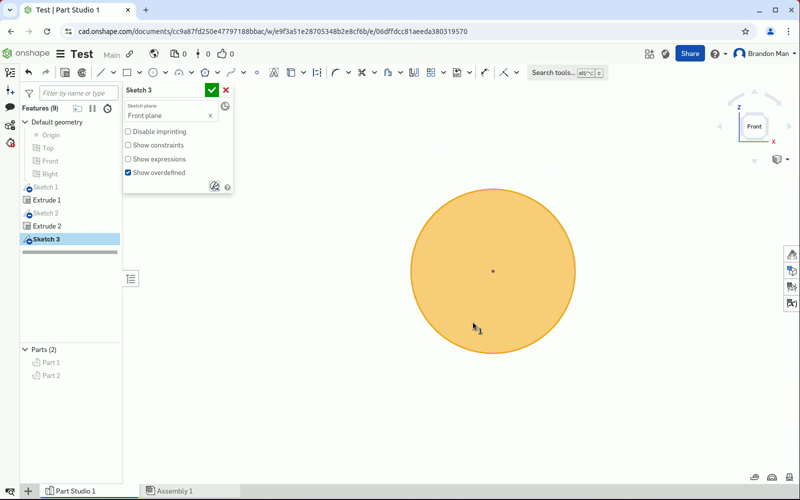
scroll(-6)
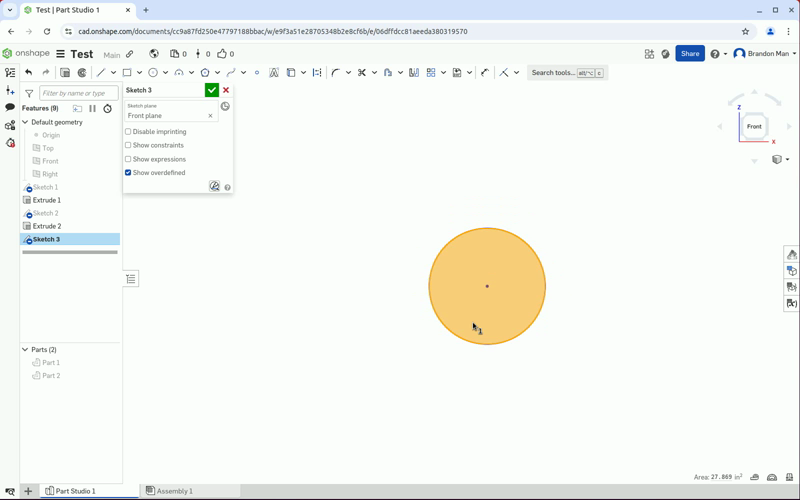
scroll(-6)
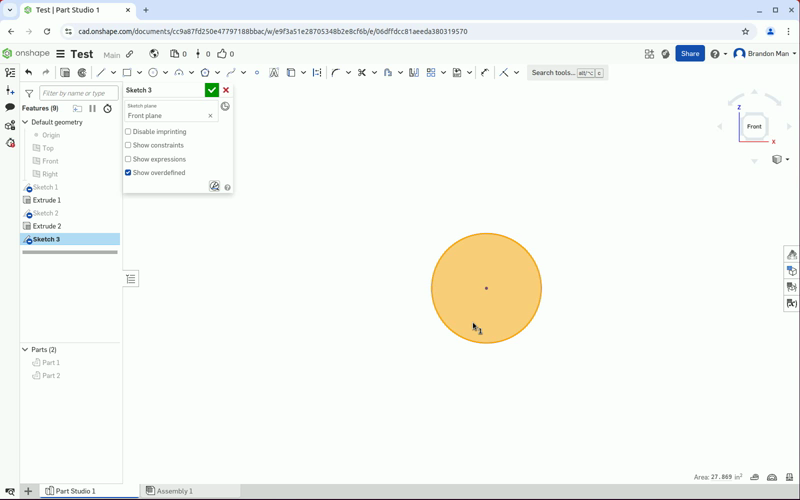
scroll(-6)
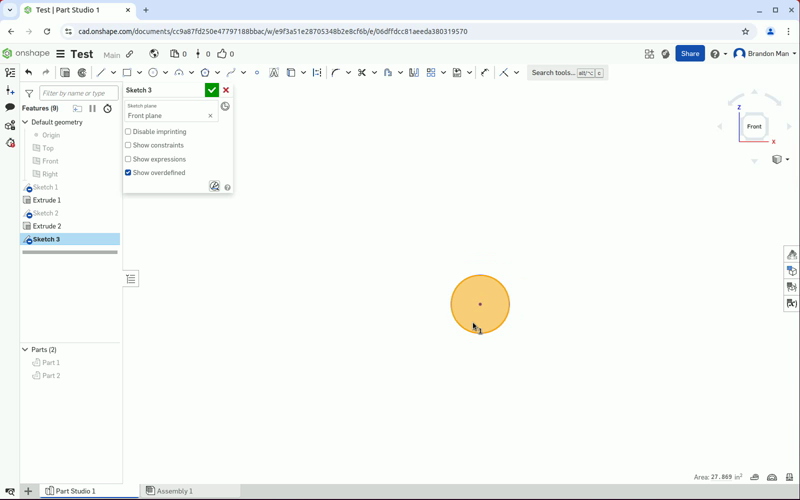
scroll(-6)
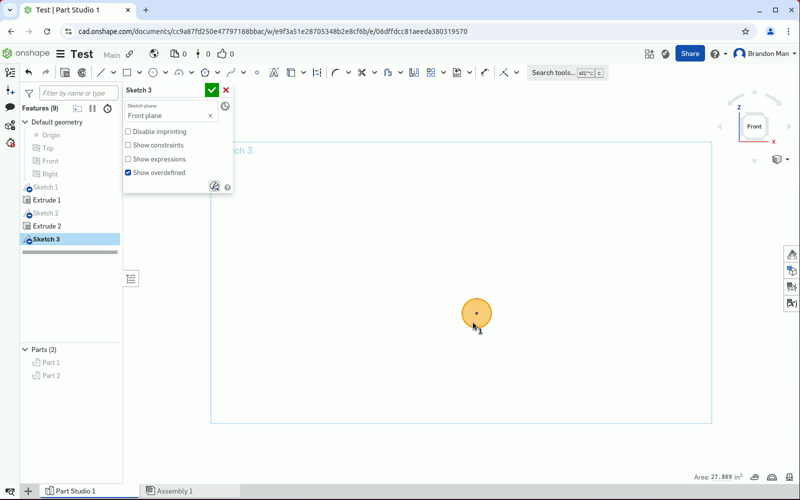
mouse_move(73, 352)
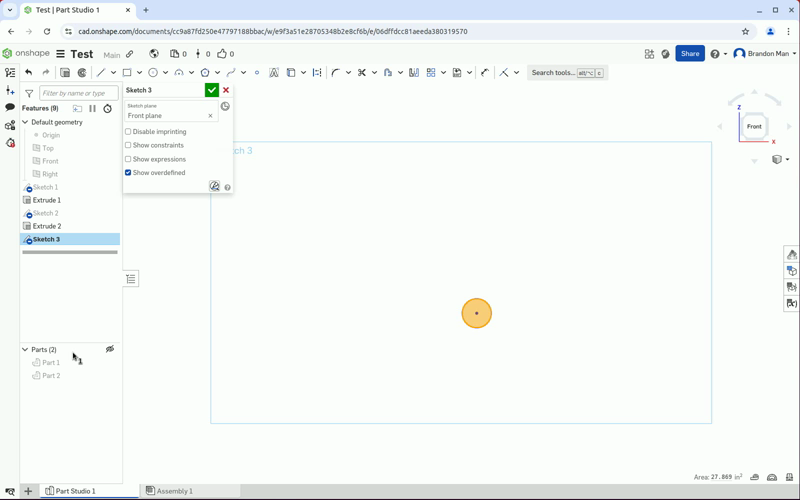
key(shift+y)
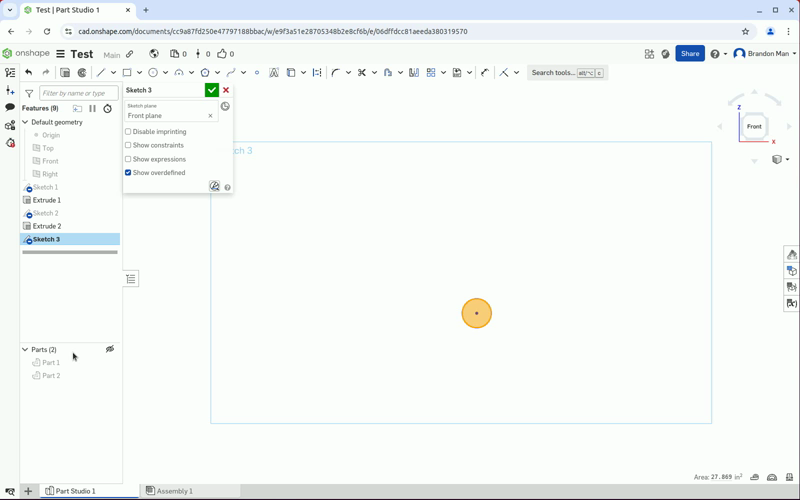
key(shift+e)
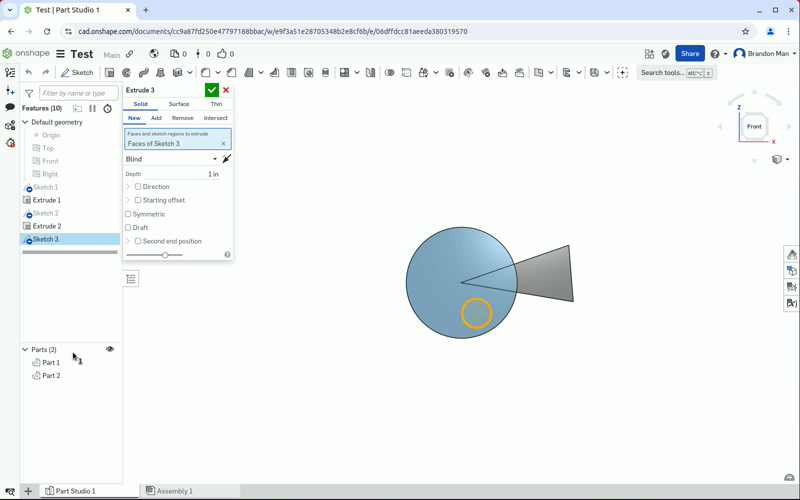
mouse_move(143, 106)
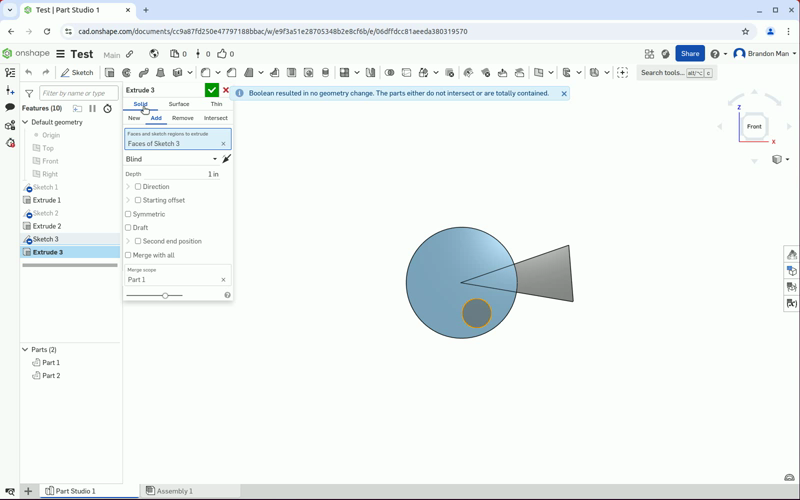
click(143, 106)
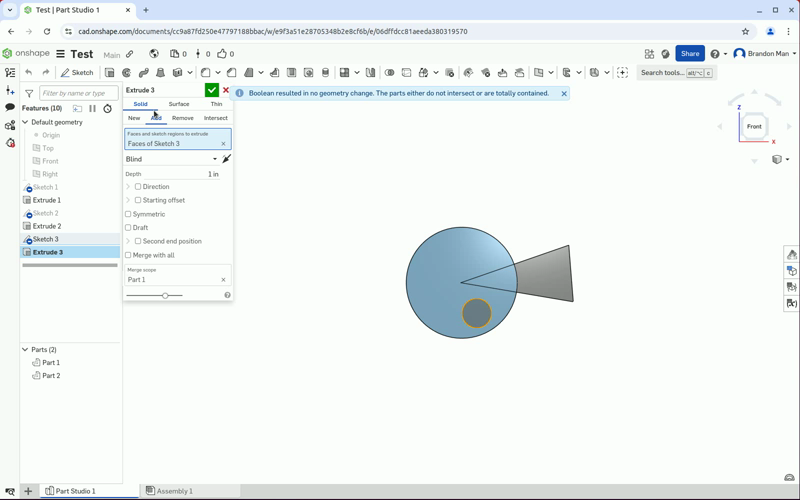
mouse_move(186, 120)
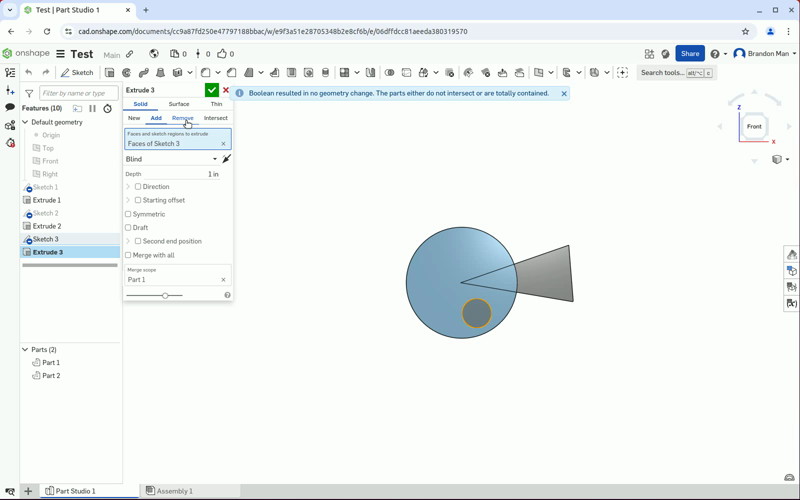
click(186, 120)
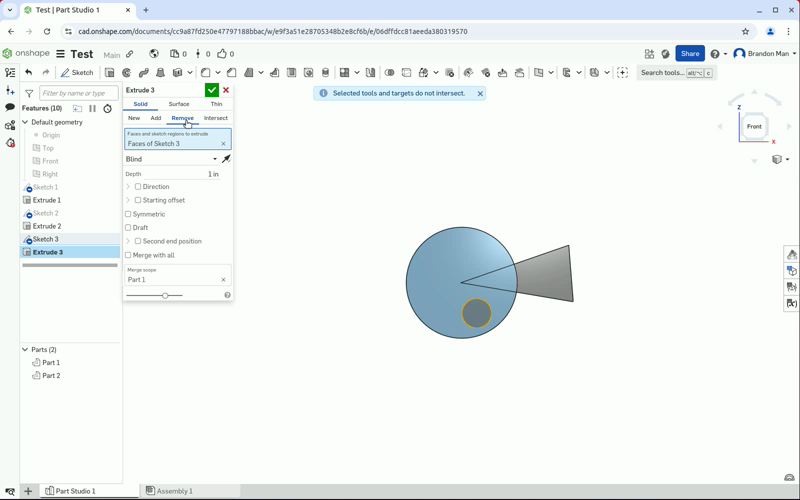
key(tab, 4)
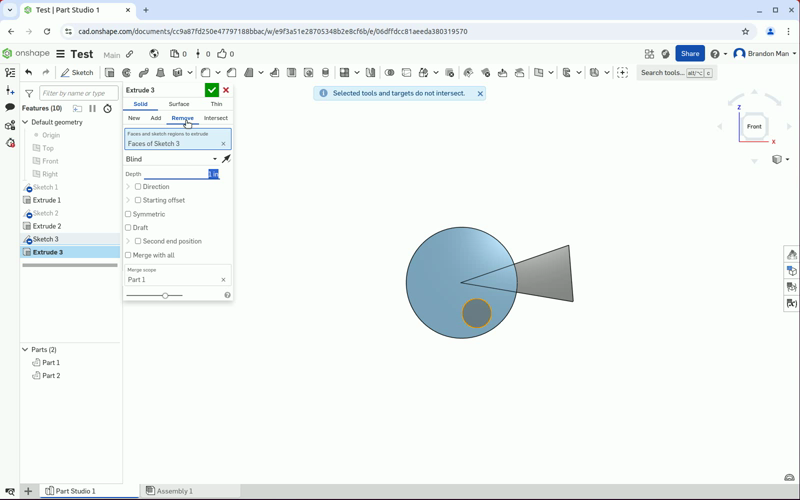
text(1.685)
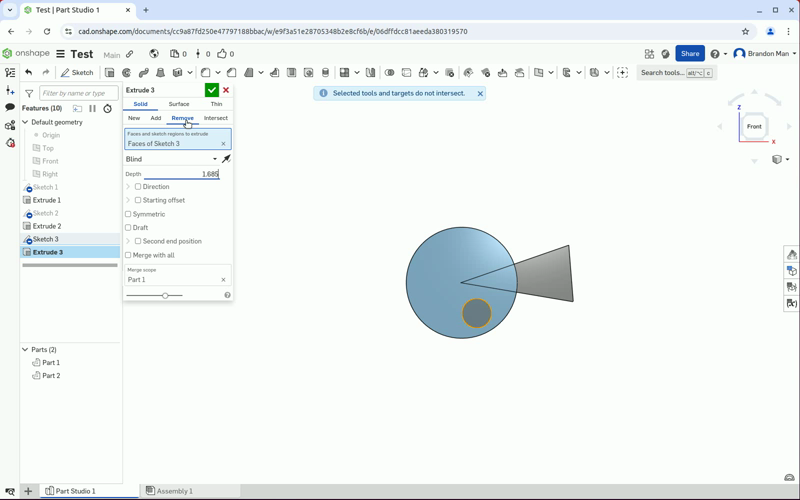
key(tab, 6)
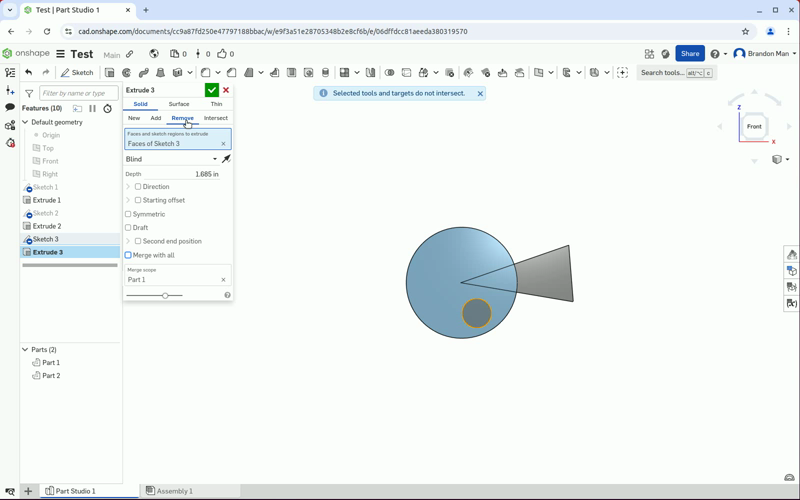
key(space)
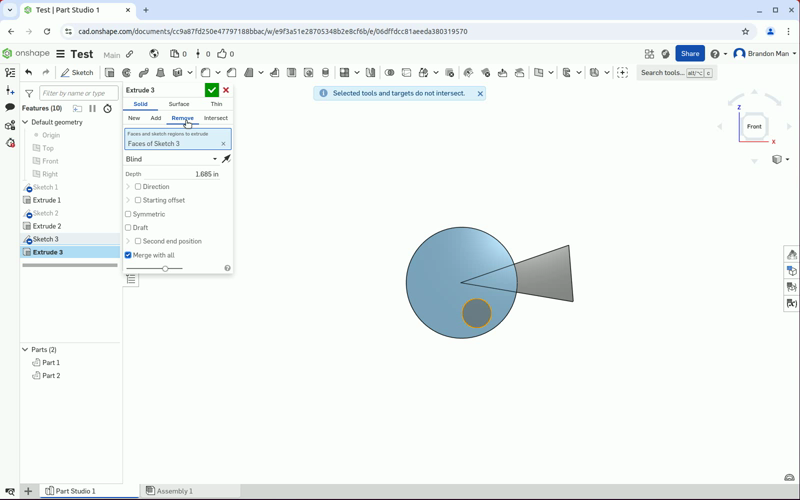
key(enter)
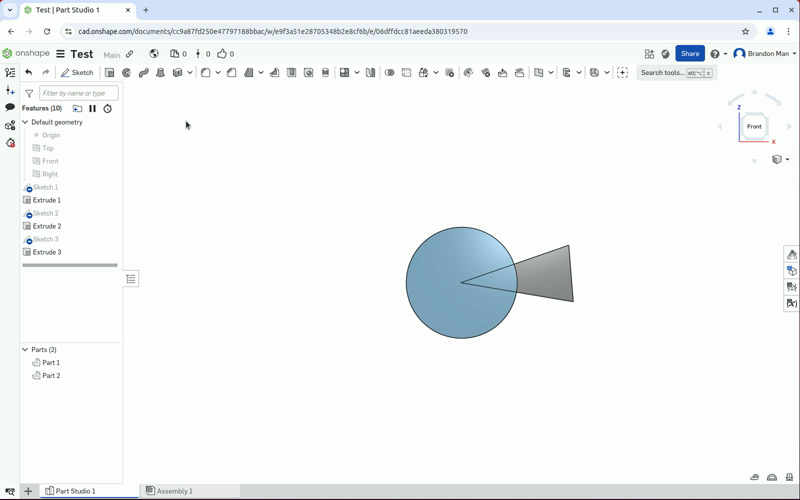
key(shift+h)
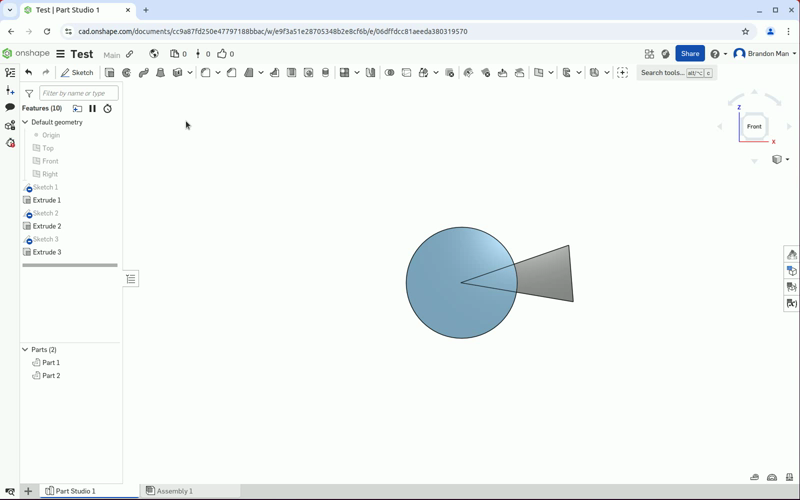
key(shift+h)
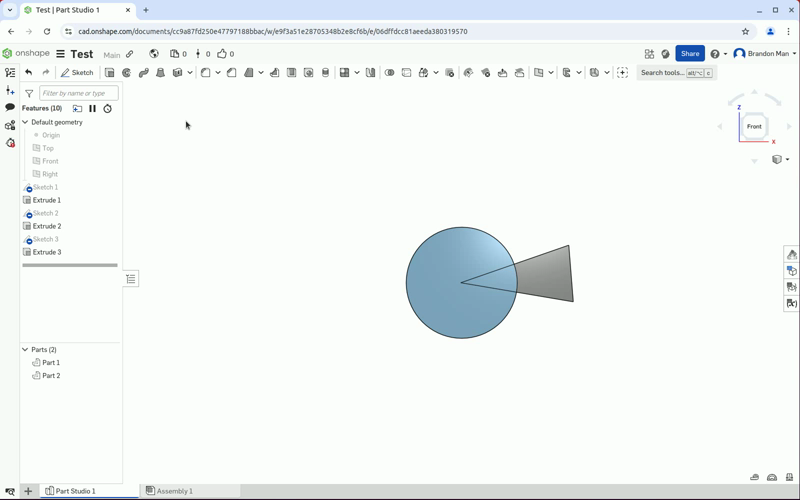
mouse_move(73, 189)
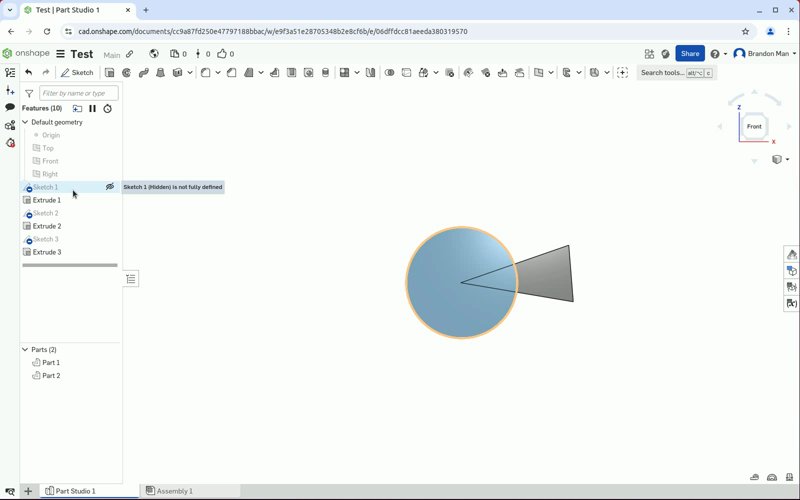
click(73, 189)
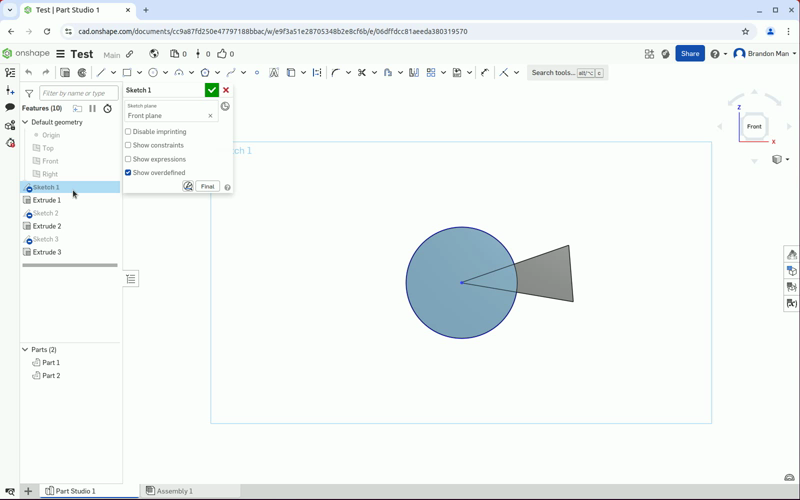
mouse_move(229, 92)
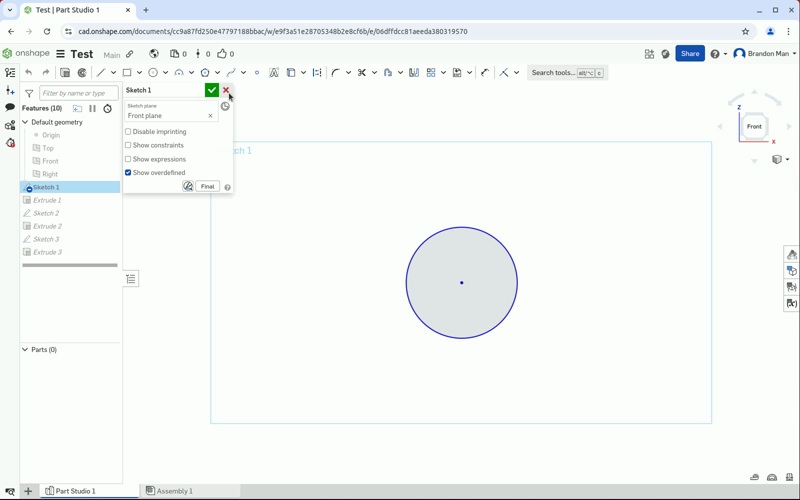
click(229, 92)
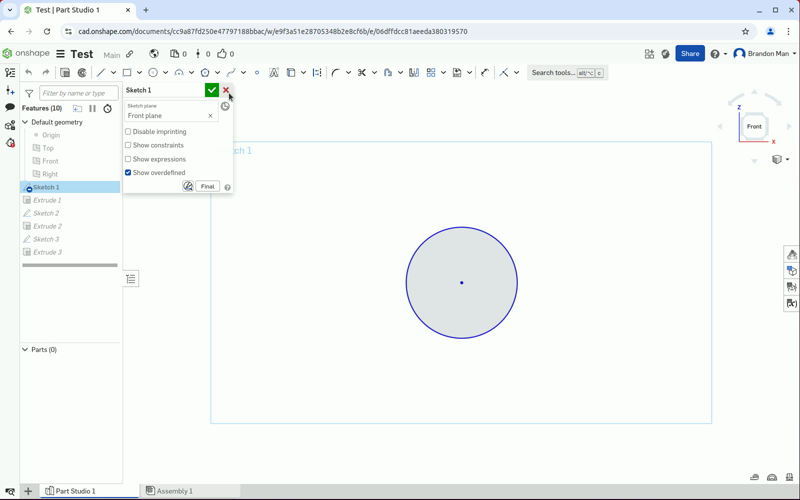
key(shift+s)
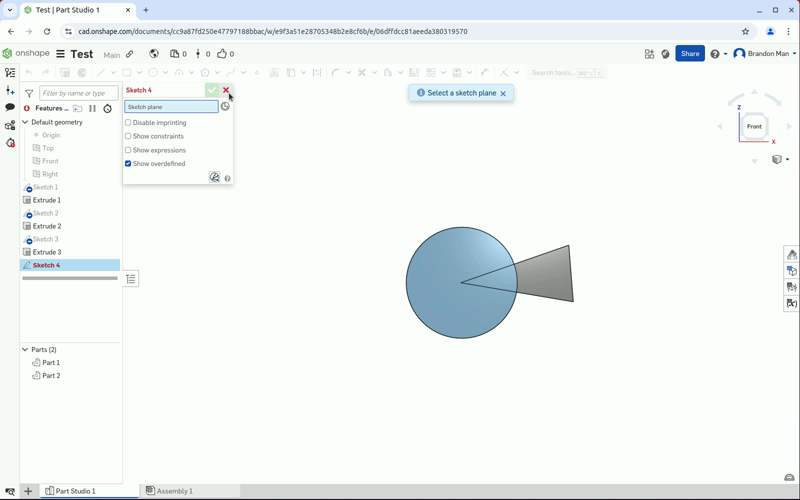
mouse_move(73, 163)
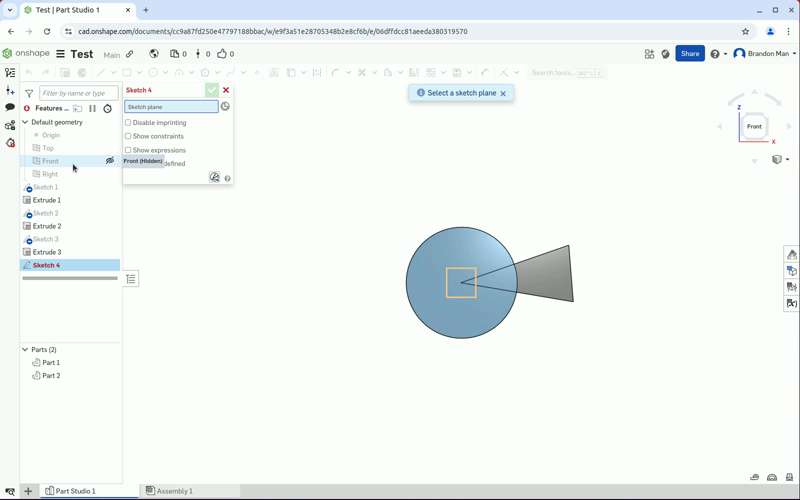
click(73, 163)
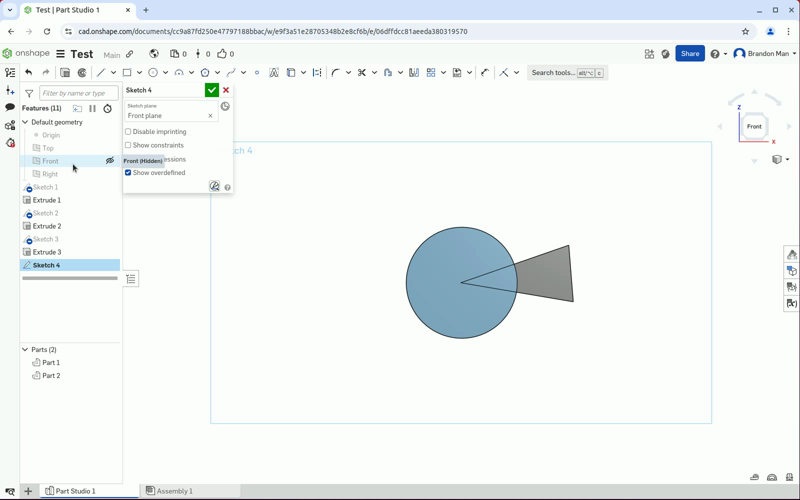
mouse_move(73, 352)
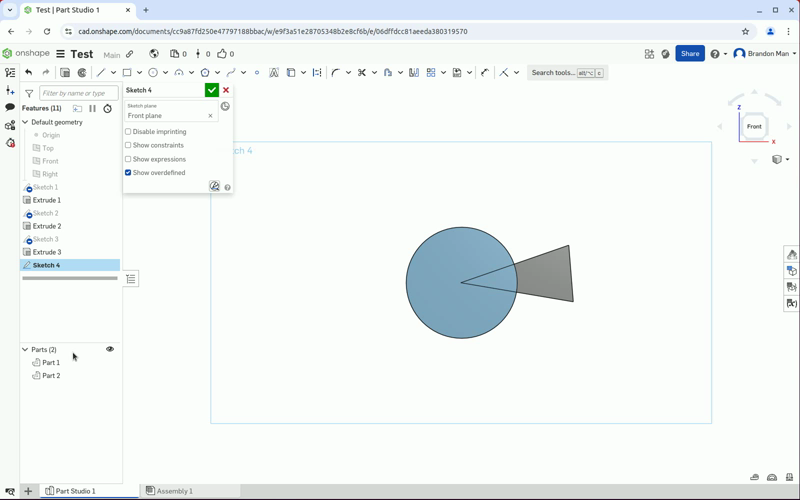
key(y)
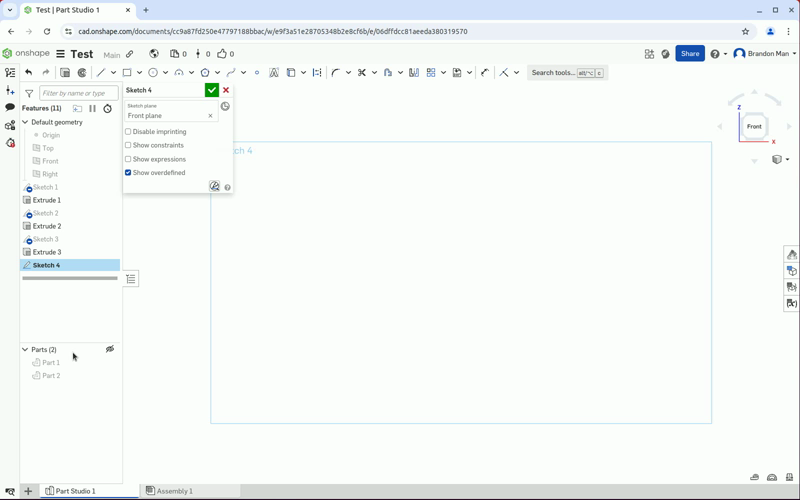
key(c)
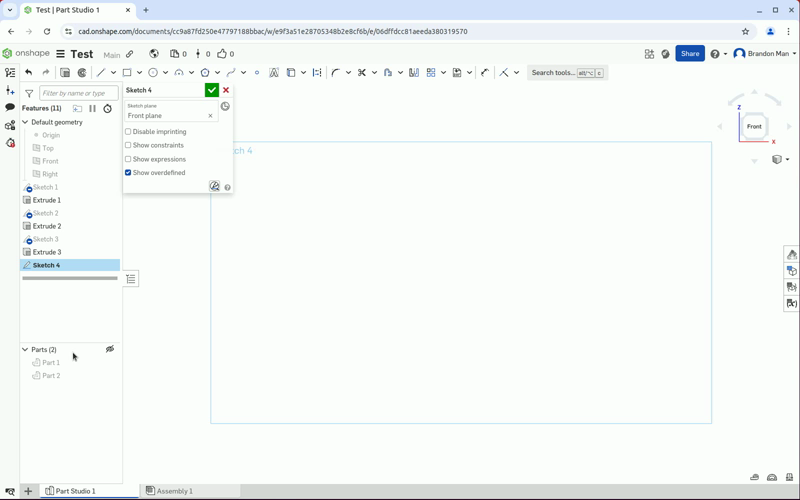
key_down(shift)
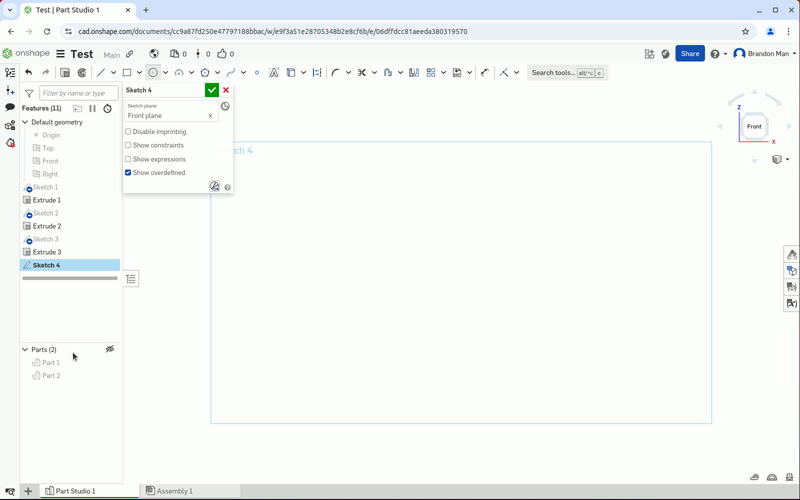
mouse_move(460, 282)
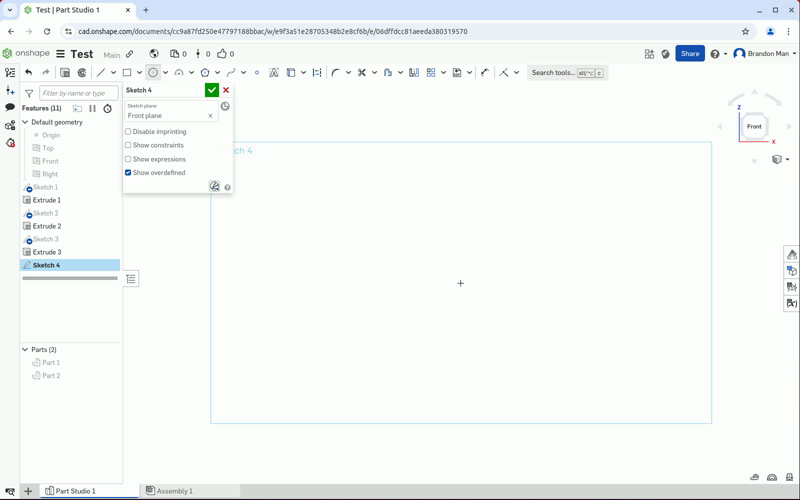
click(460, 282)
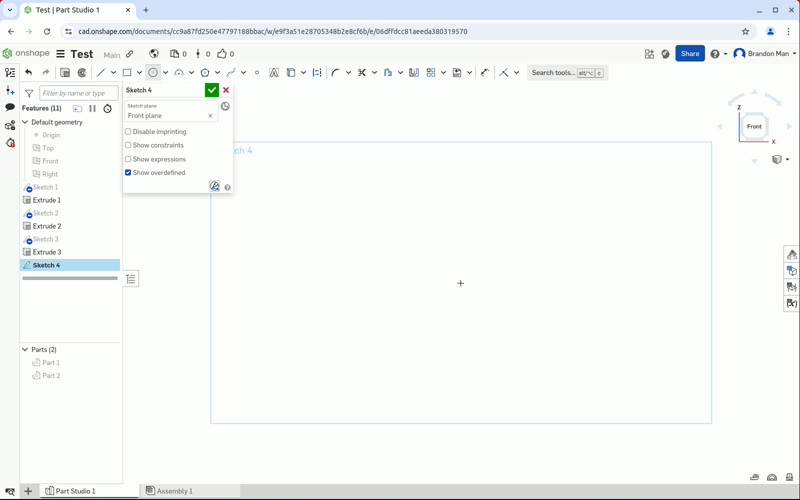
key_up(shift)
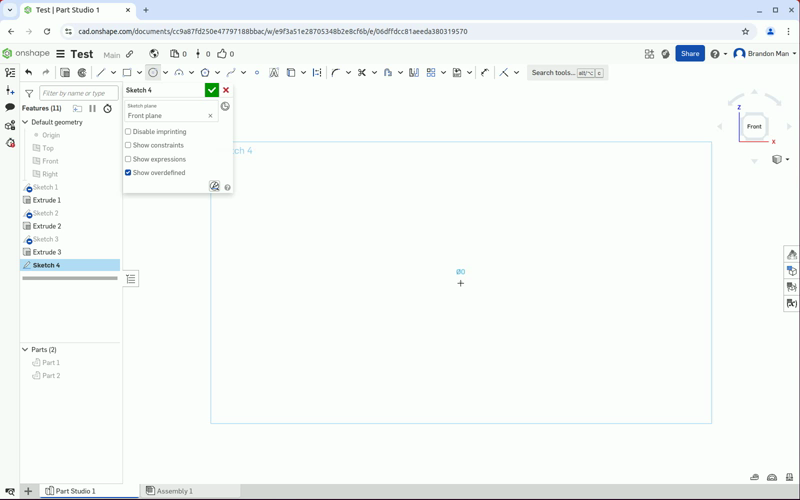
mouse_move(503, 282)
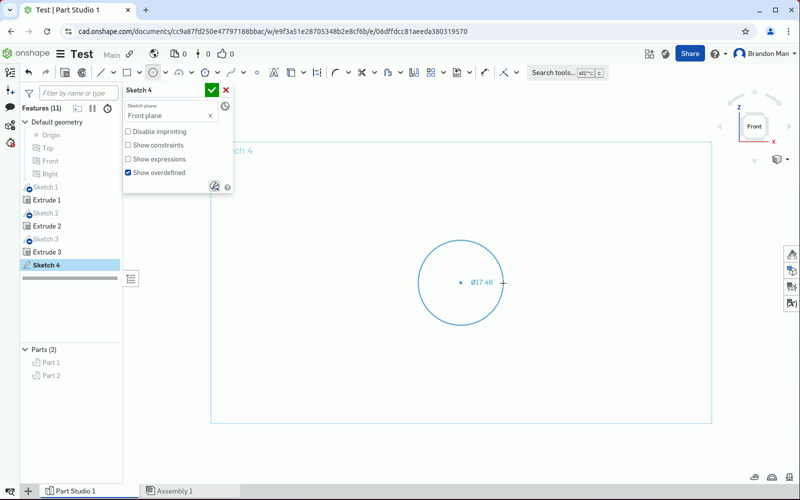
click(503, 282)
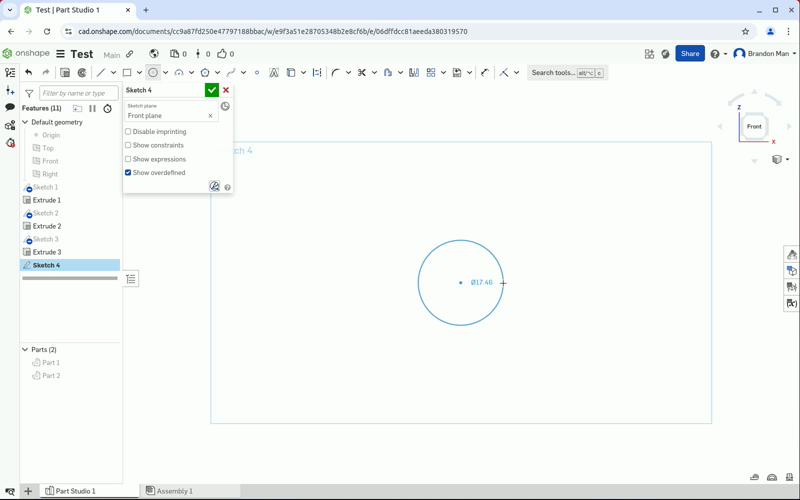
key(esc)
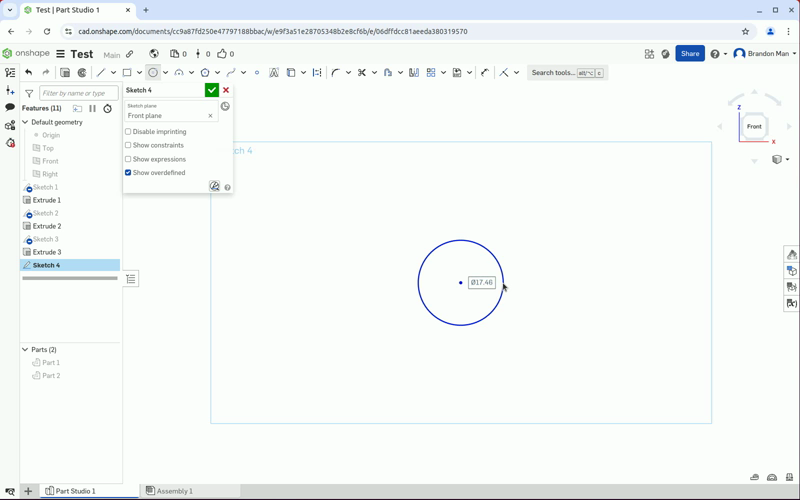
mouse_move(463, 290)
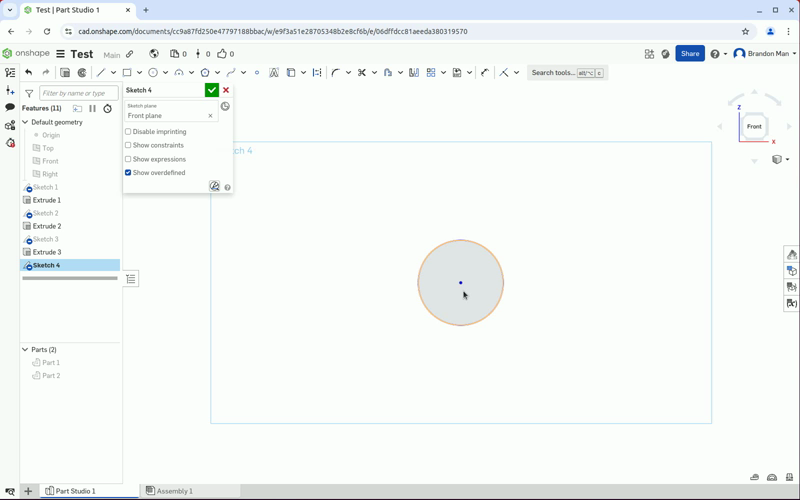
click(463, 290)
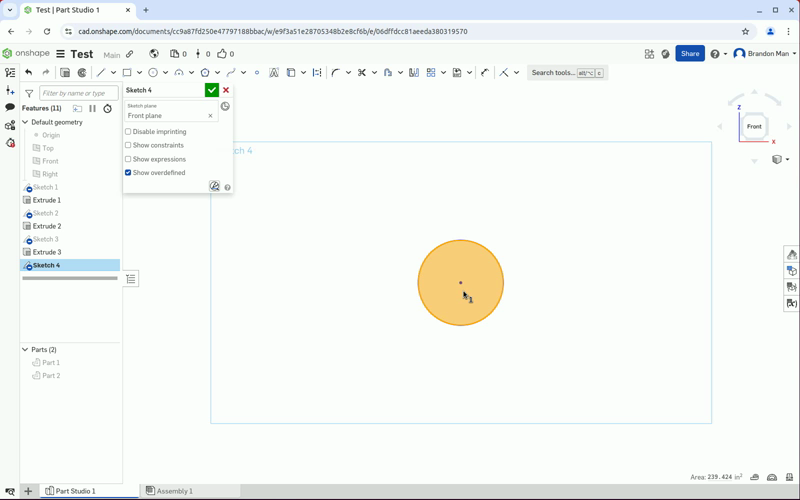
mouse_move(73, 352)
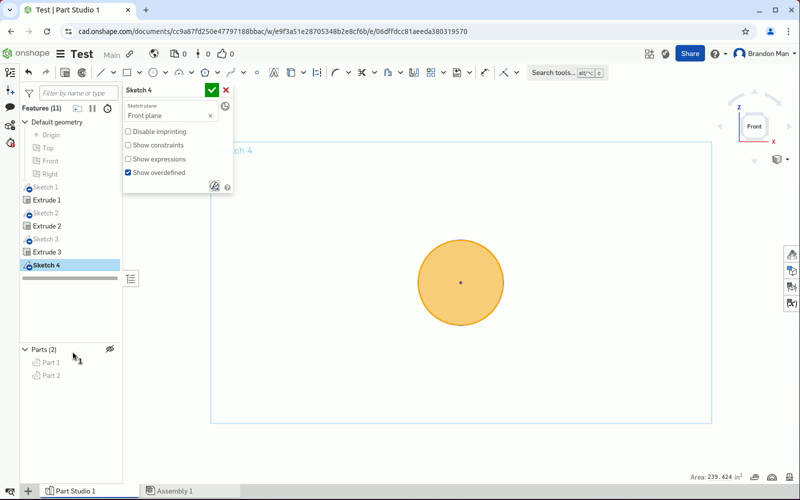
key(shift+y)
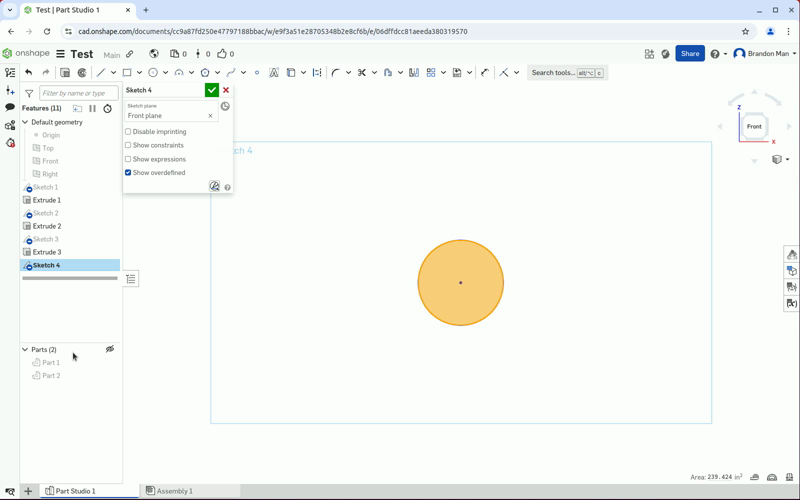
key(shift+e)
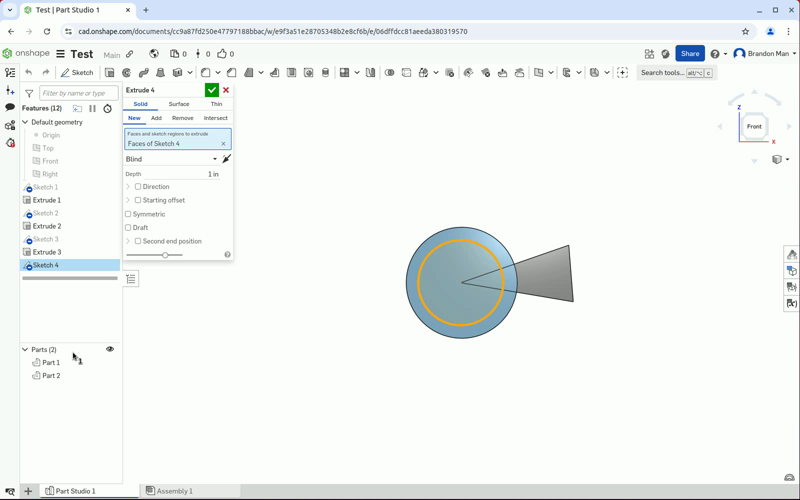
mouse_move(143, 106)
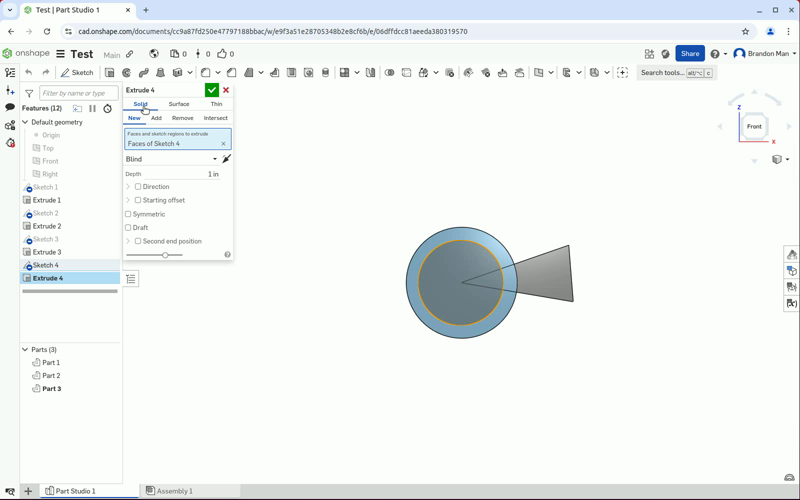
click(143, 106)
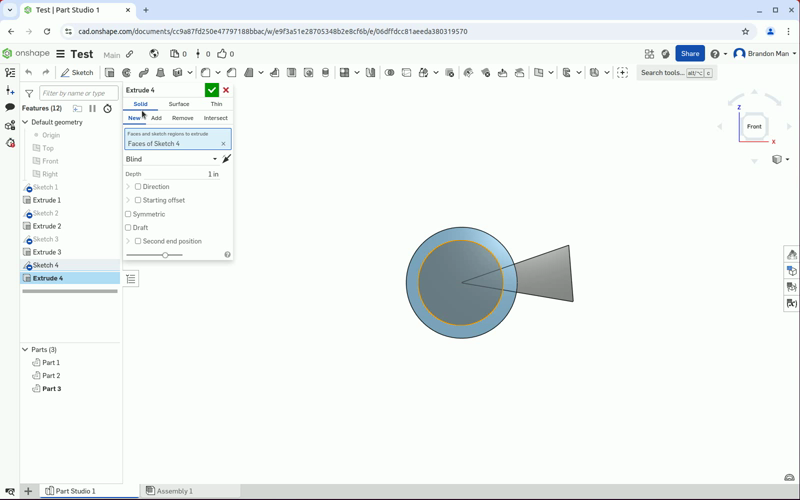
mouse_move(137, 120)
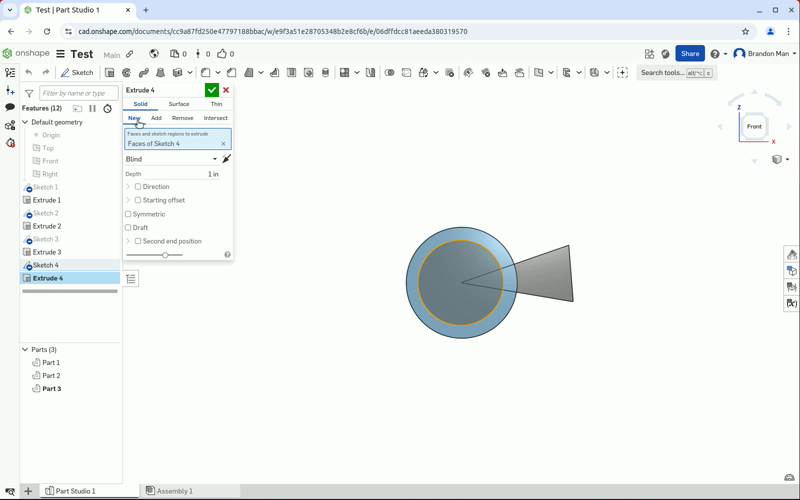
click(137, 120)
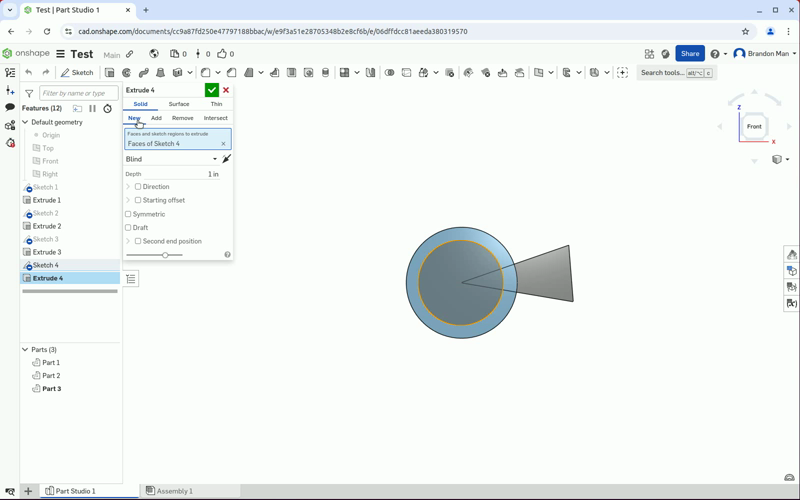
key(tab, 4)
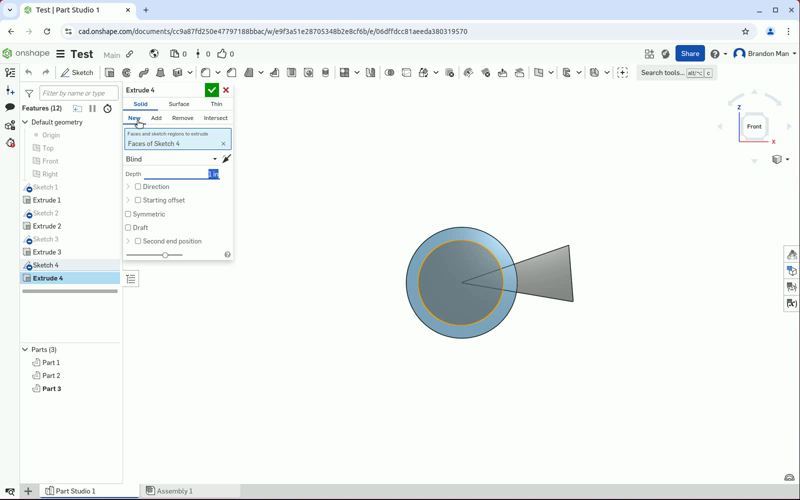
text(5.777)
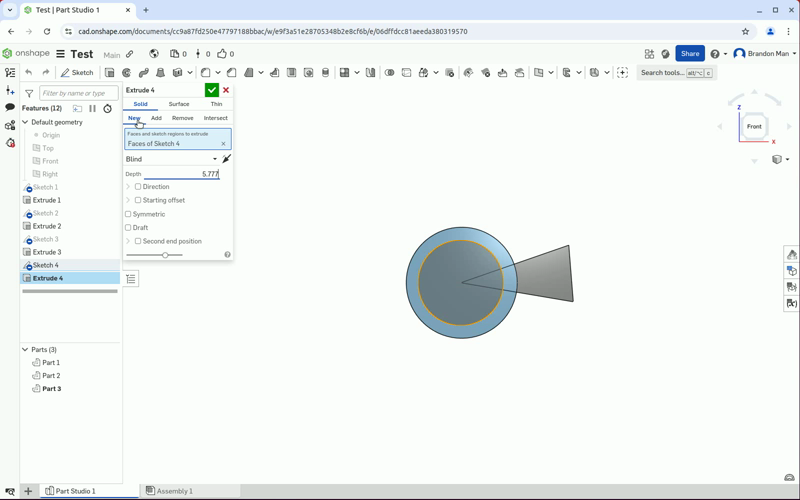
key(enter)
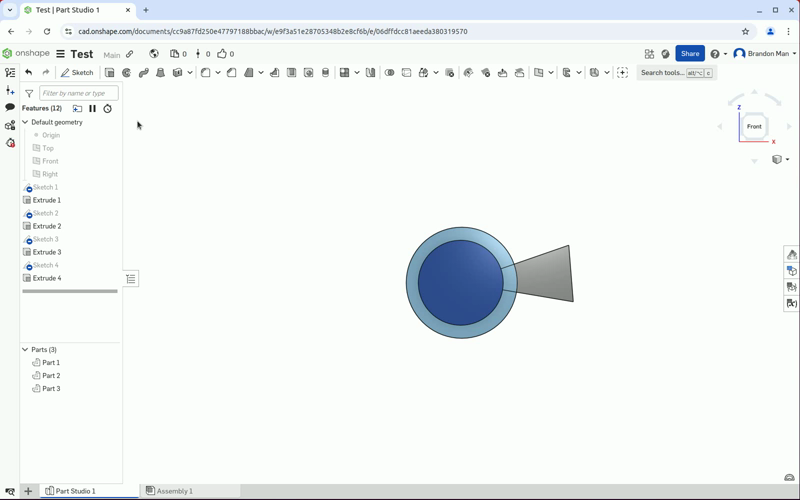
key(shift+h)
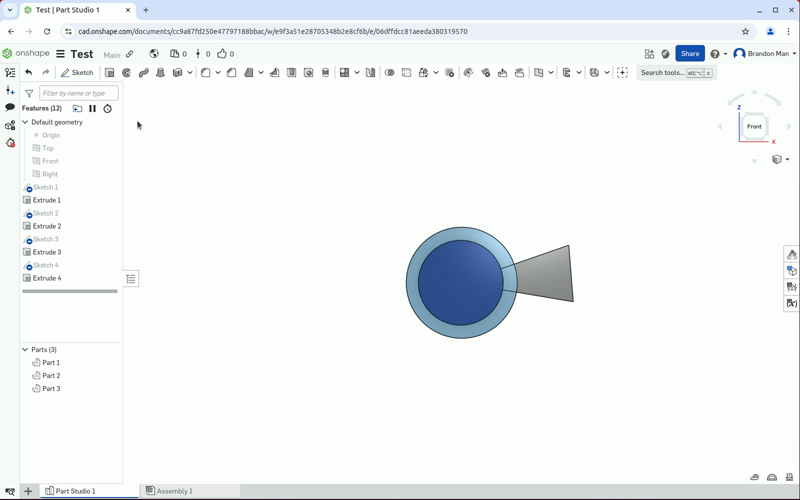
key(shift+h)
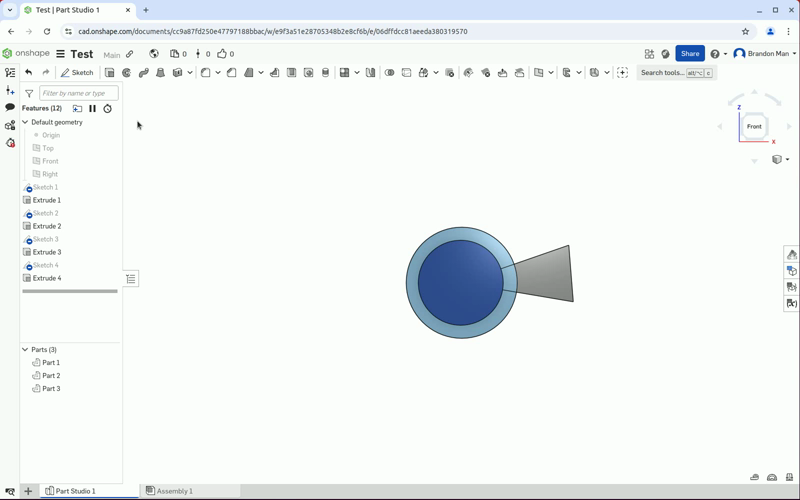
mouse_move(73, 189)
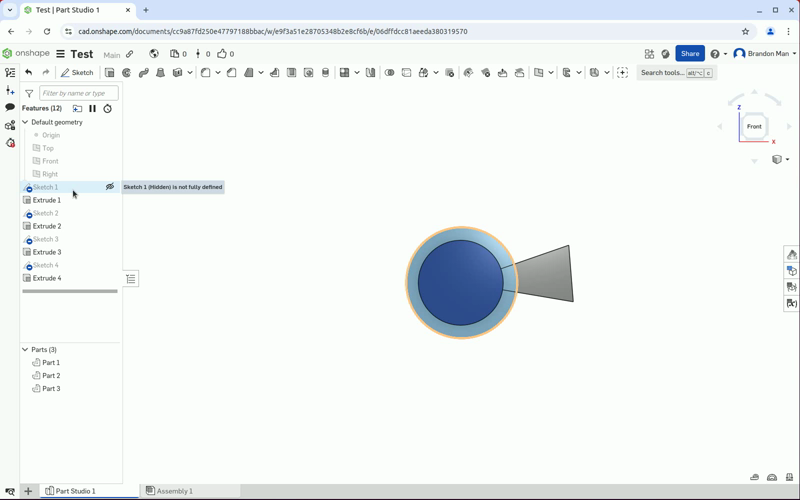
click(73, 189)
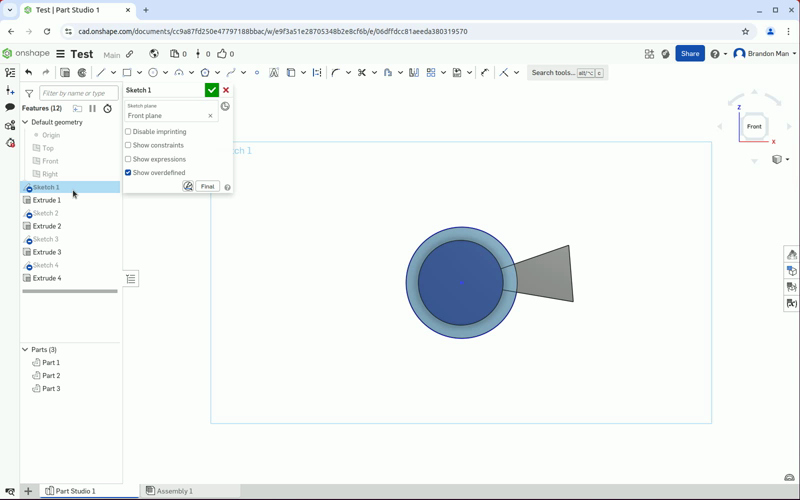
mouse_move(229, 92)
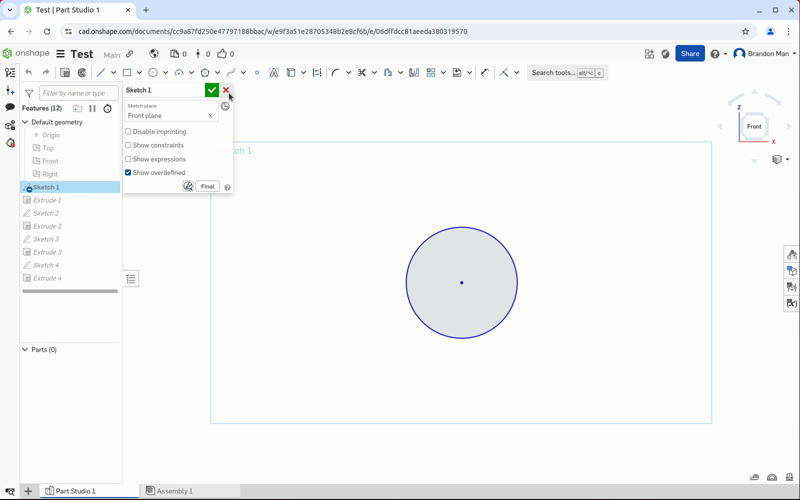
click(229, 92)
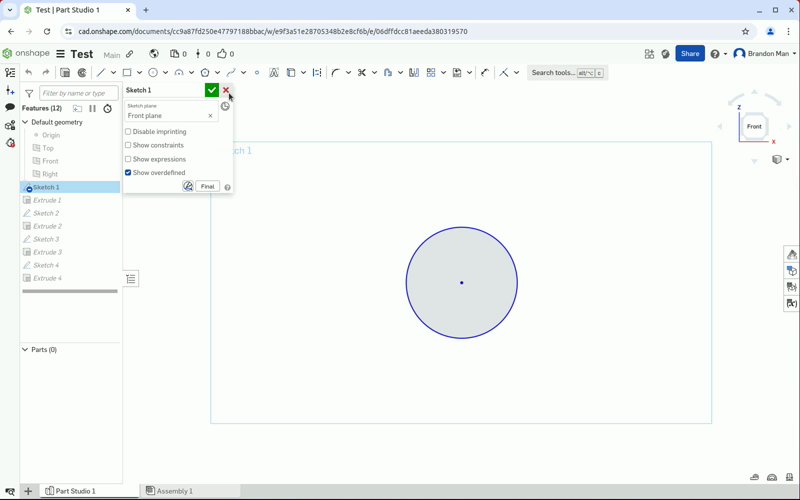
key(shift+s)
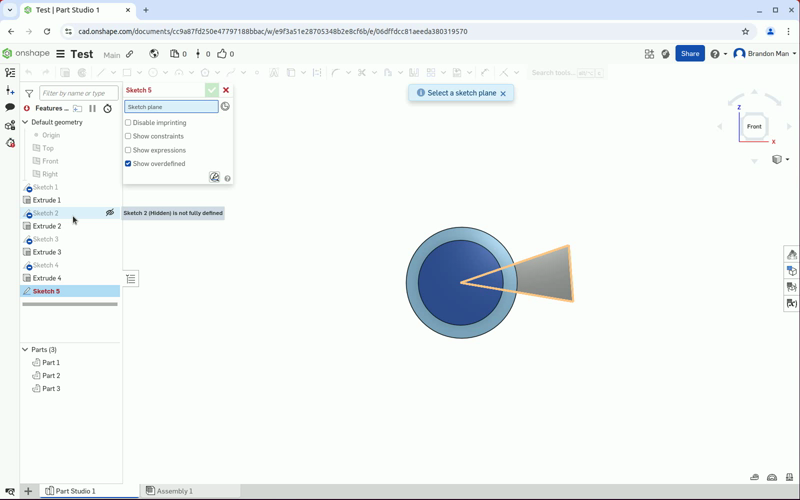
scroll(3)
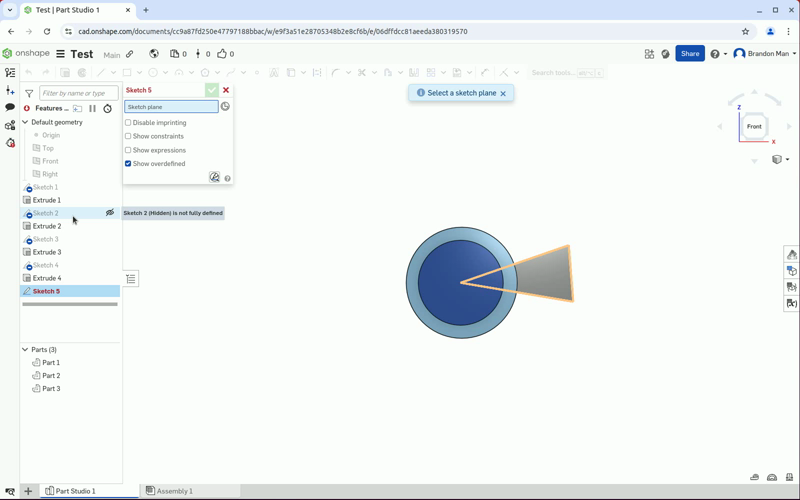
mouse_move(73, 163)
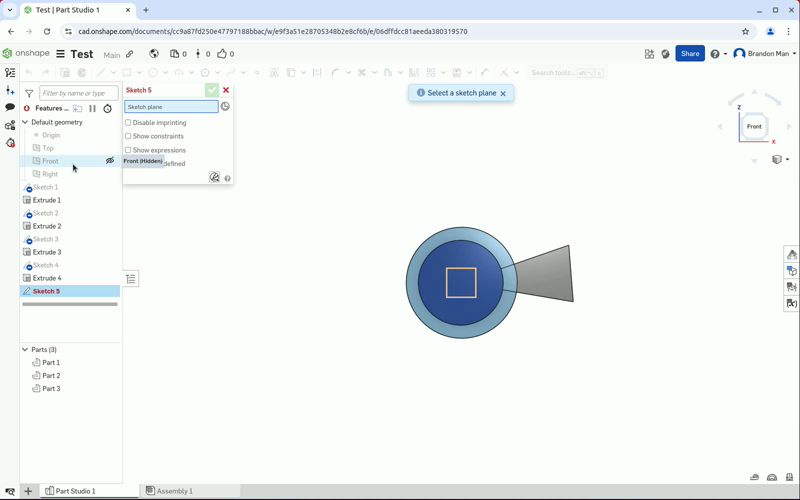
click(73, 163)
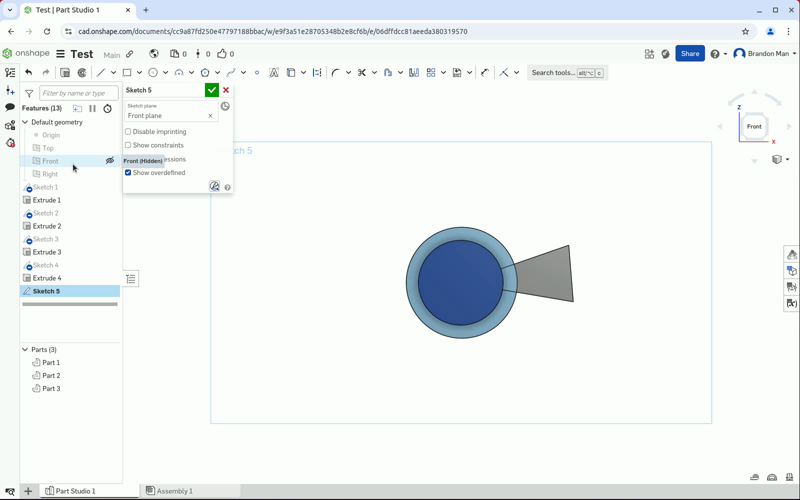
mouse_move(73, 352)
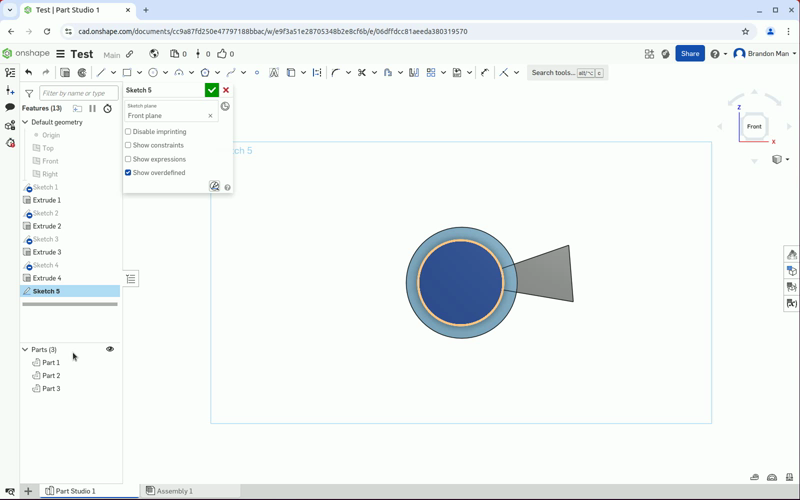
key(y)
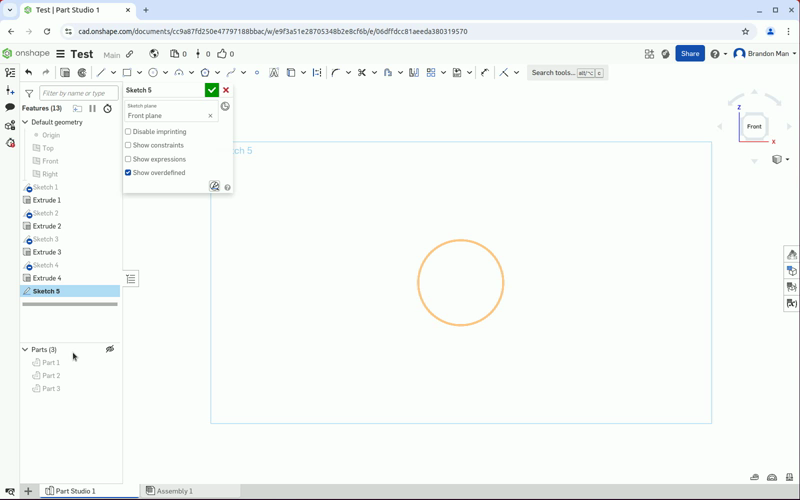
key(c)
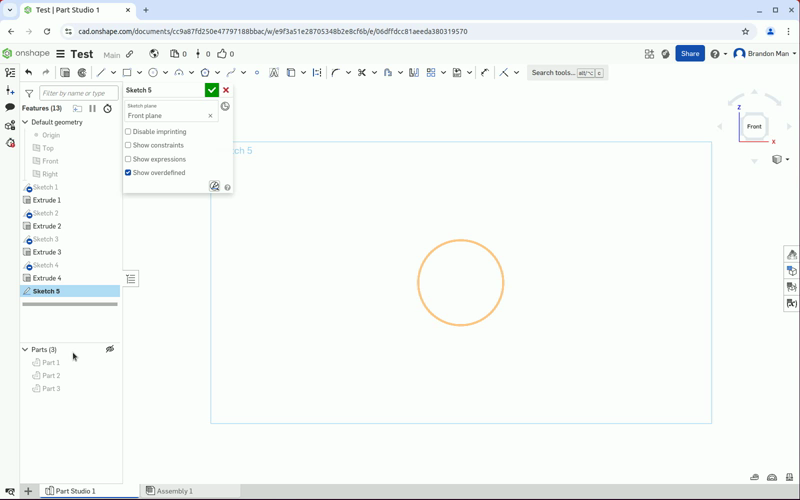
key_down(shift)
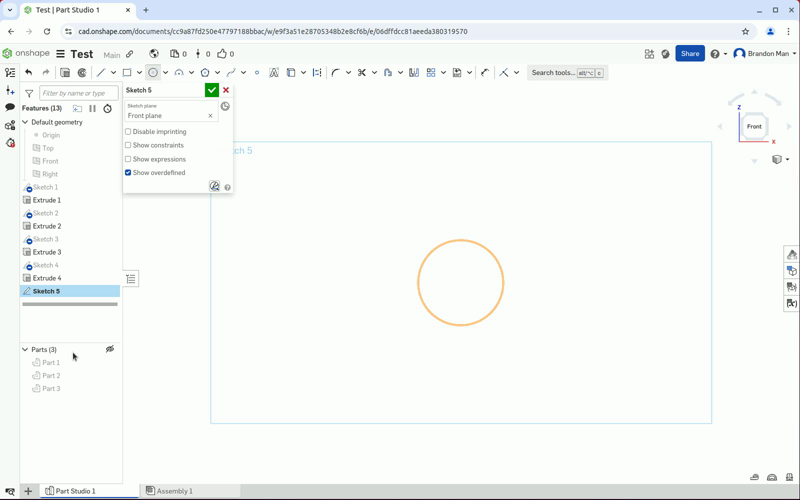
mouse_move(481, 267)
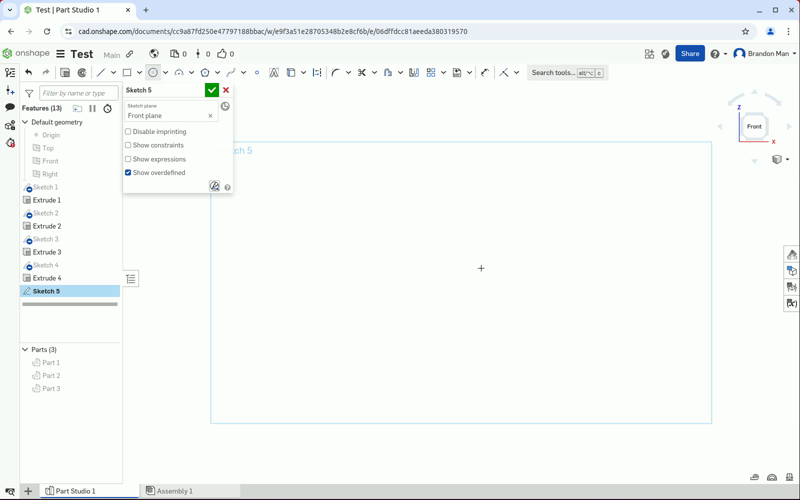
click(481, 267)
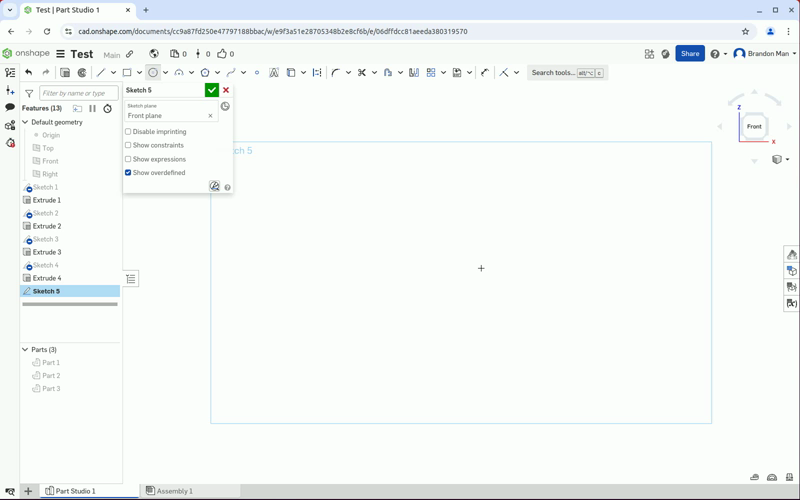
key_up(shift)
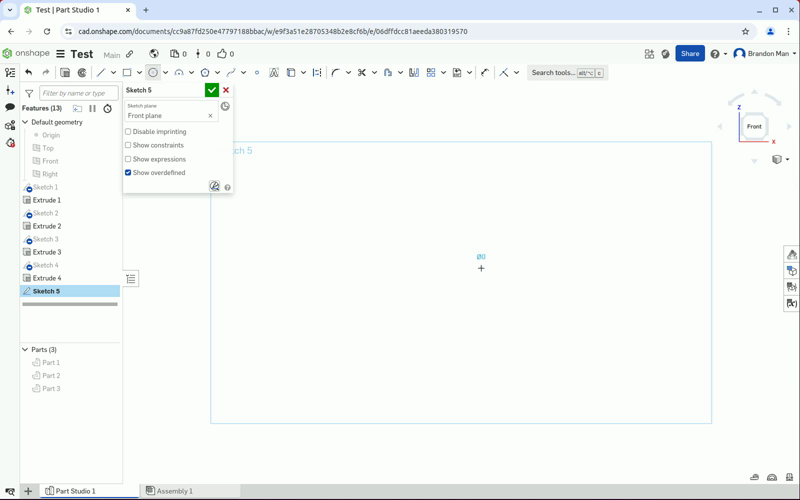
mouse_move(495, 267)
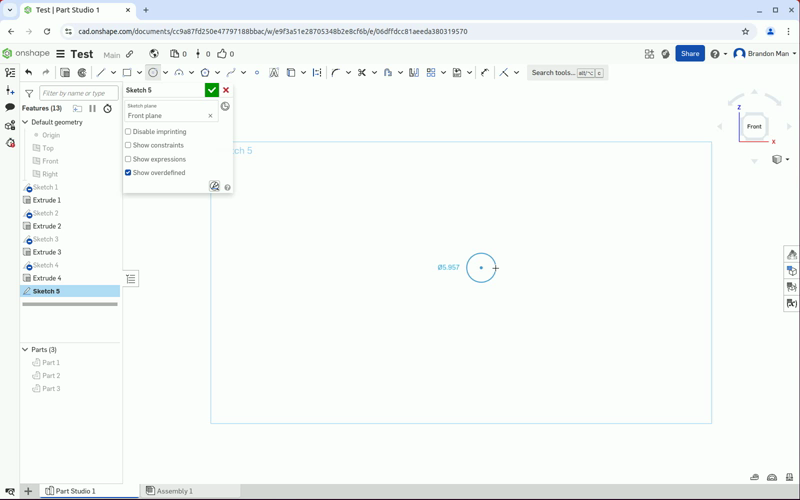
click(495, 267)
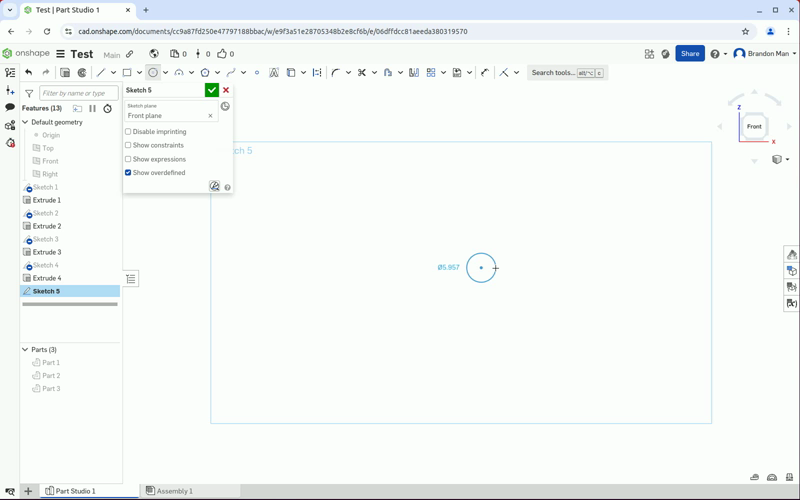
key(esc)
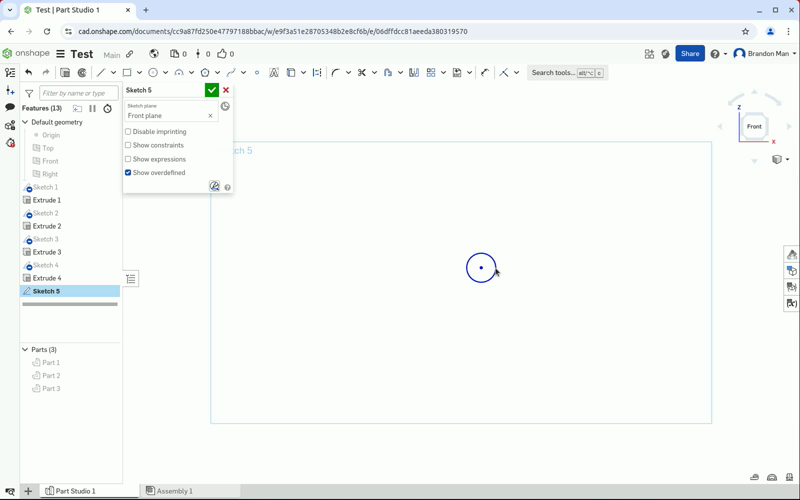
mouse_move(475, 267)
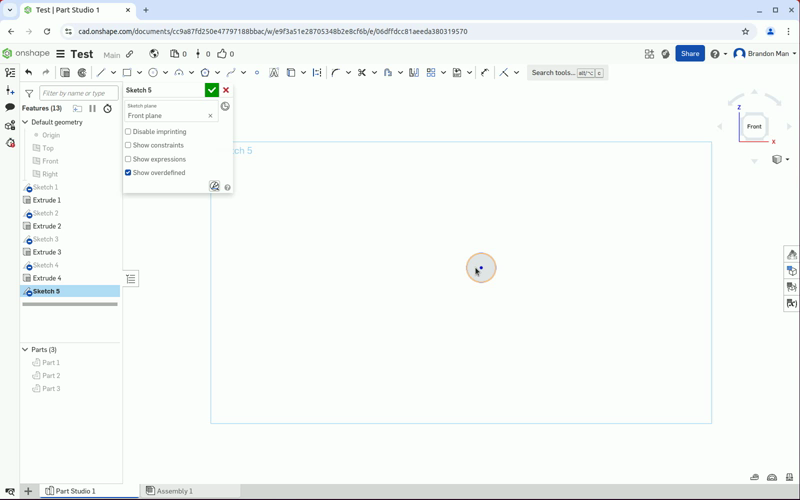
scroll(6)
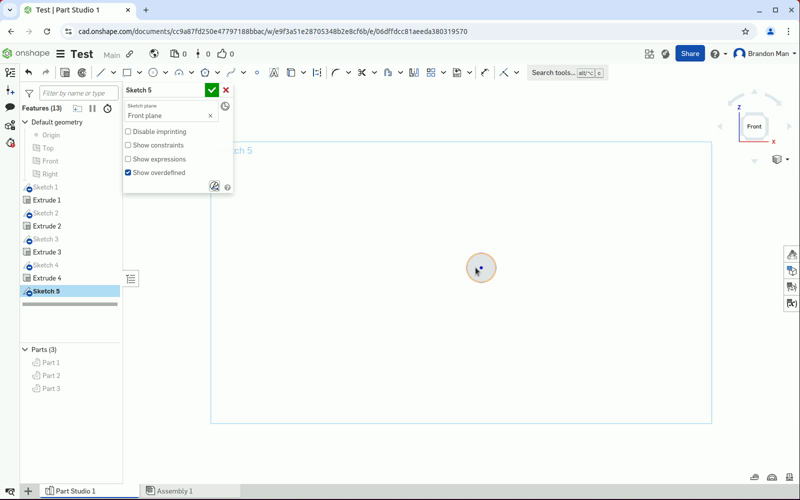
scroll(6)
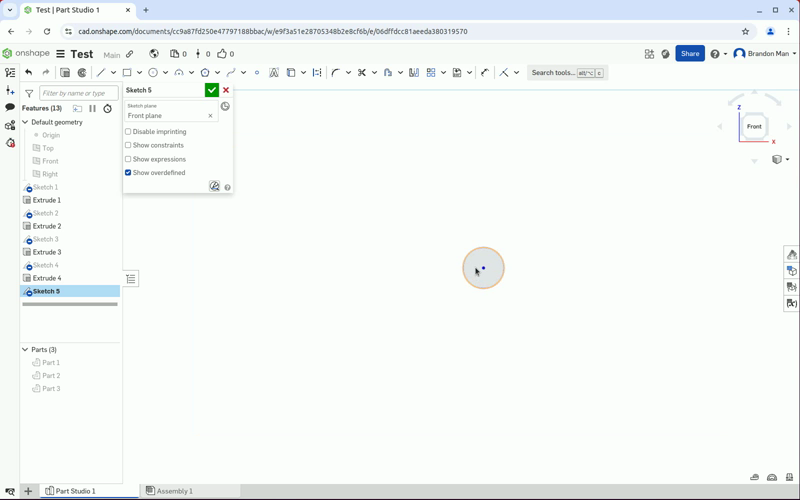
scroll(6)
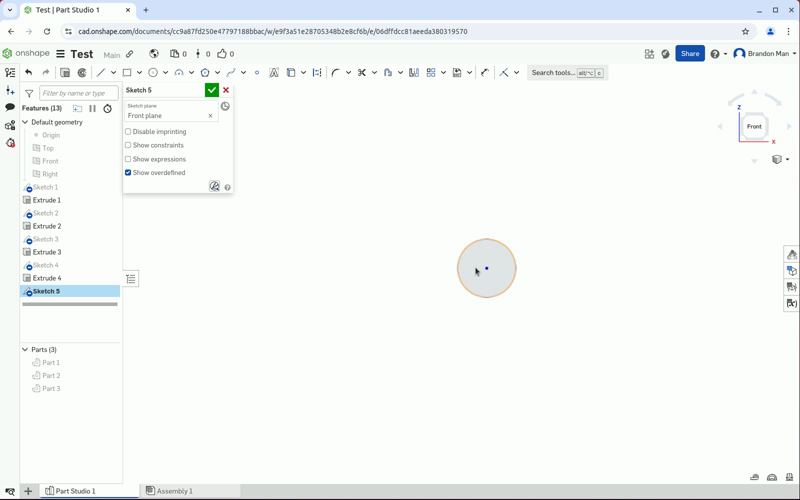
scroll(6)
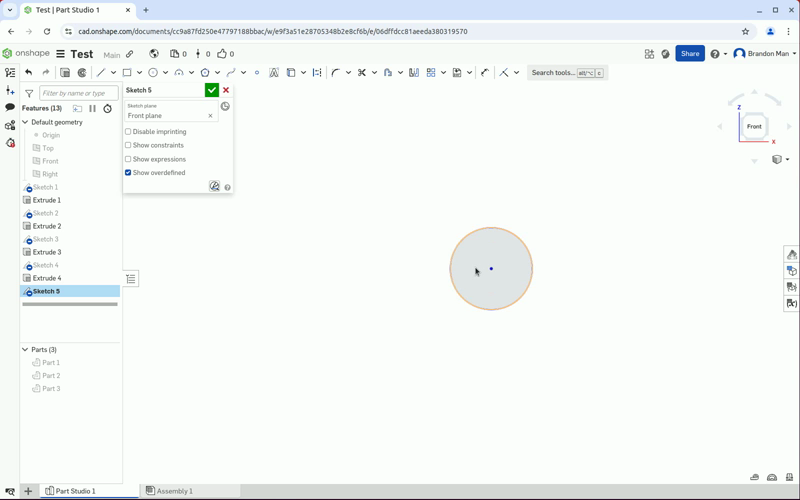
scroll(6)
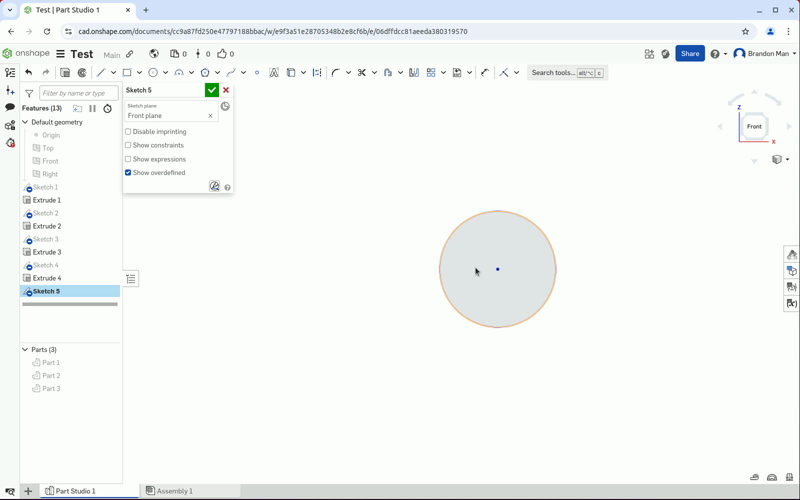
scroll(6)
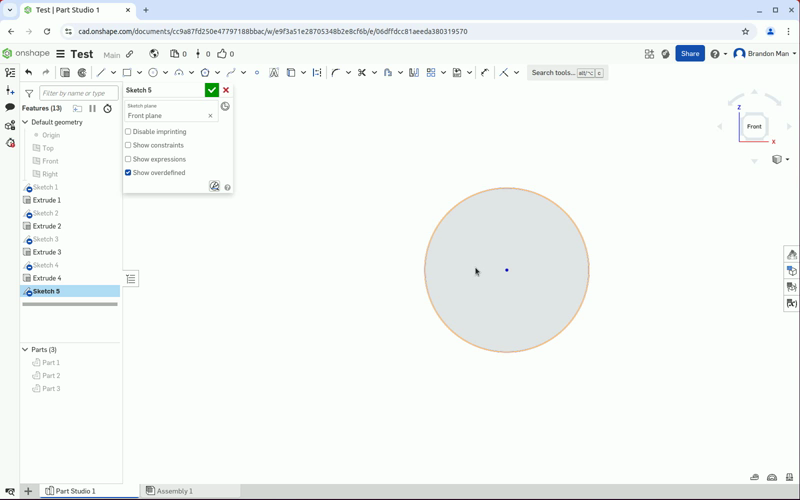
scroll(6)
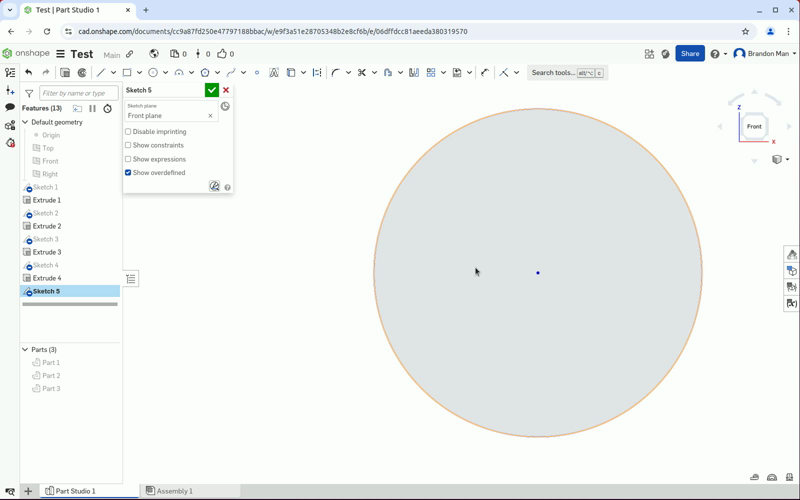
click(475, 267)
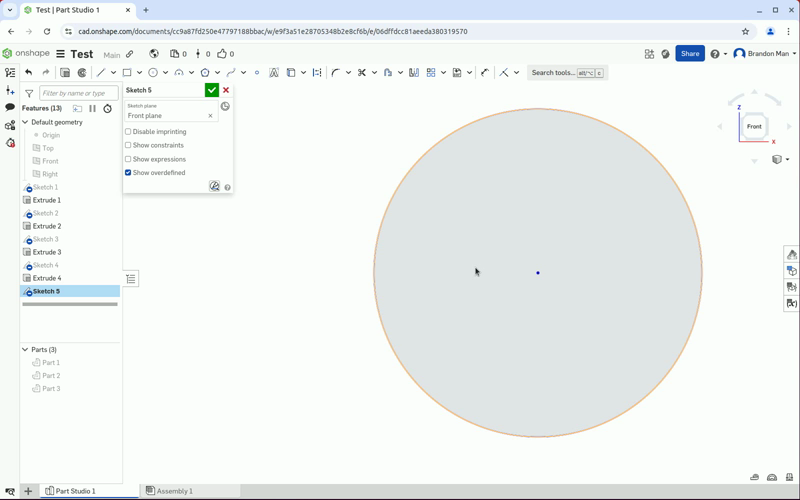
scroll(-6)
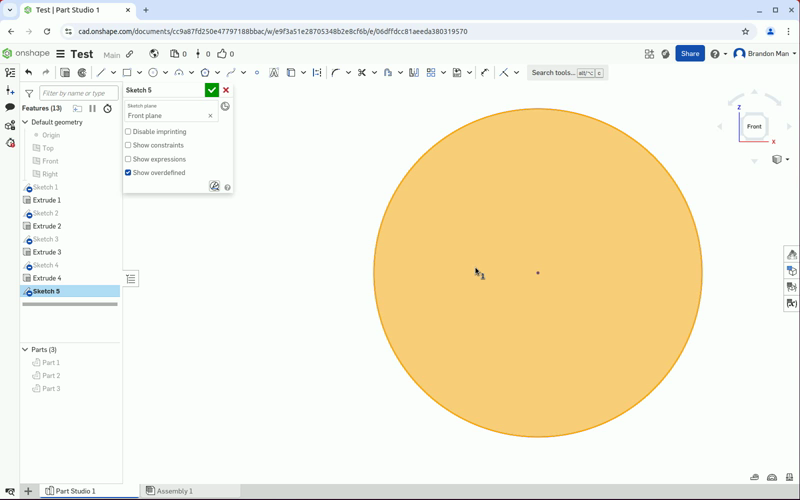
scroll(-6)
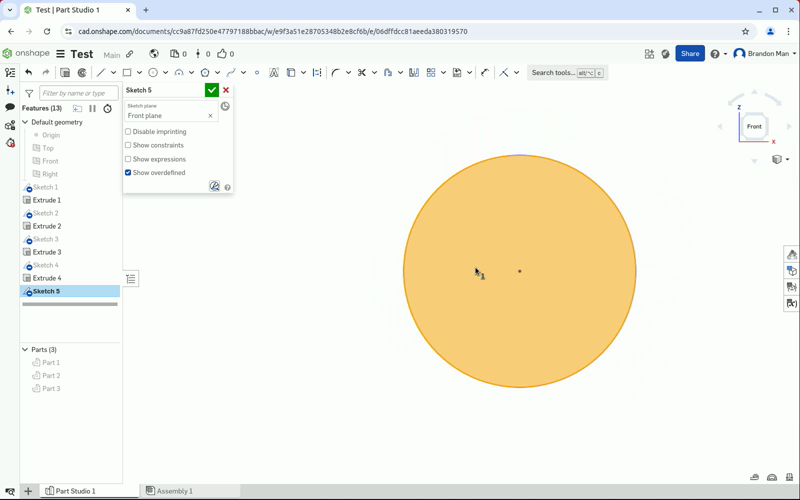
scroll(-6)
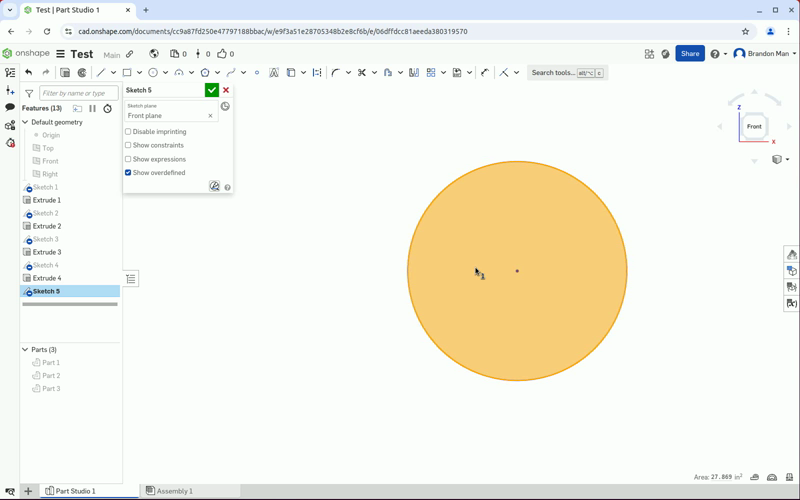
scroll(-6)
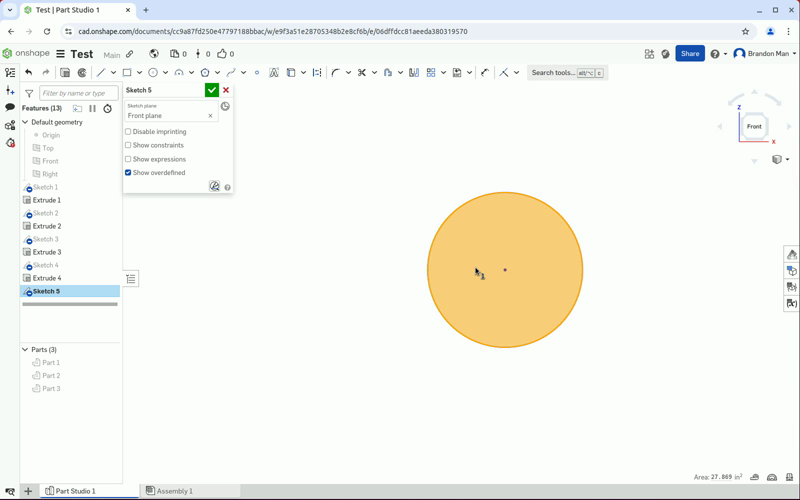
scroll(-6)
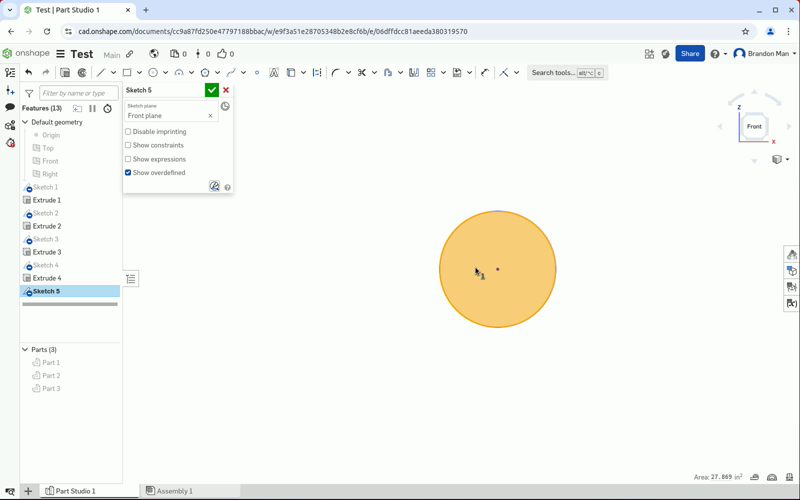
scroll(-6)
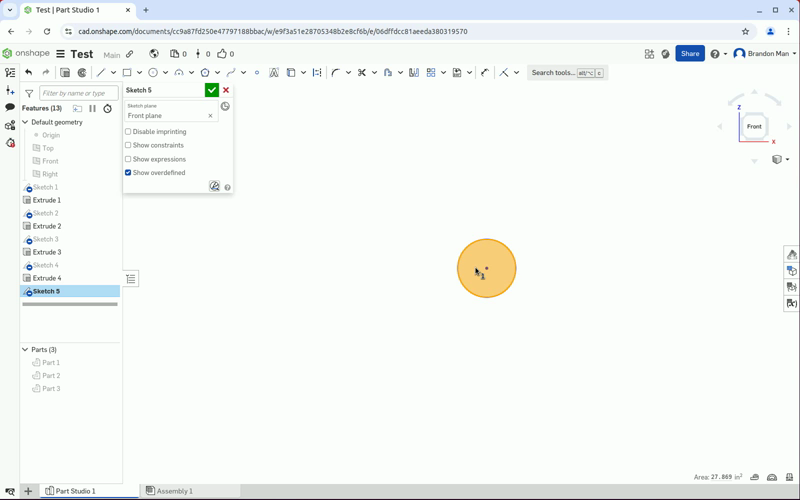
scroll(-6)
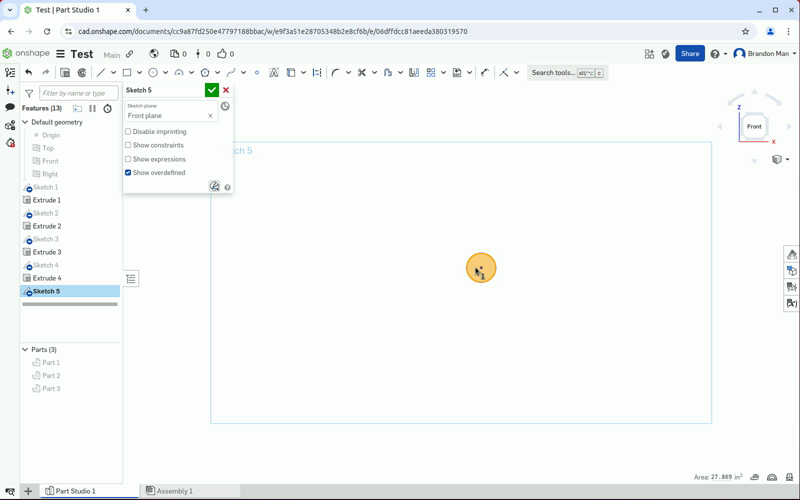
mouse_move(73, 352)
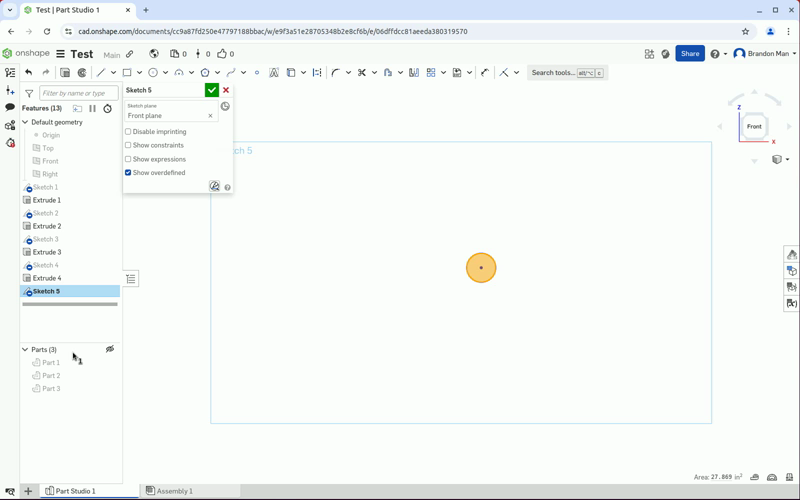
key(shift+y)
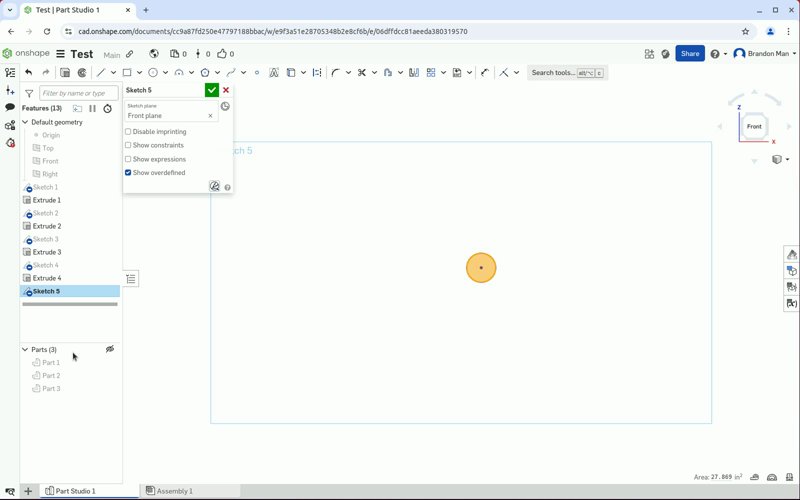
key(shift+e)
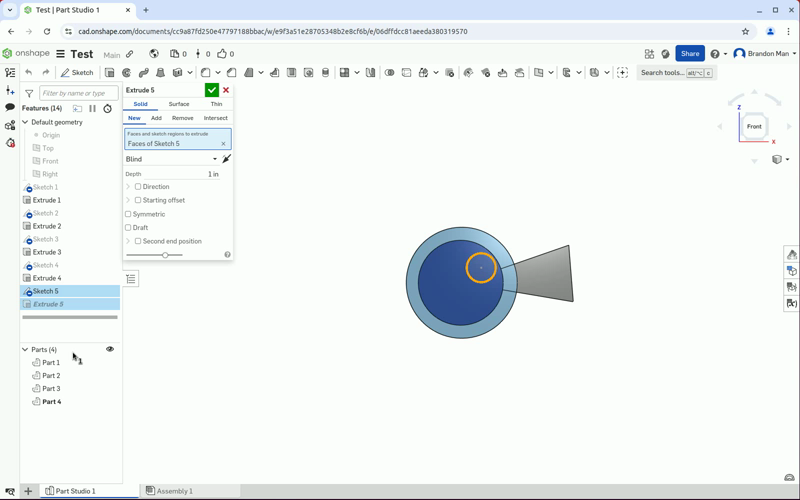
mouse_move(143, 106)
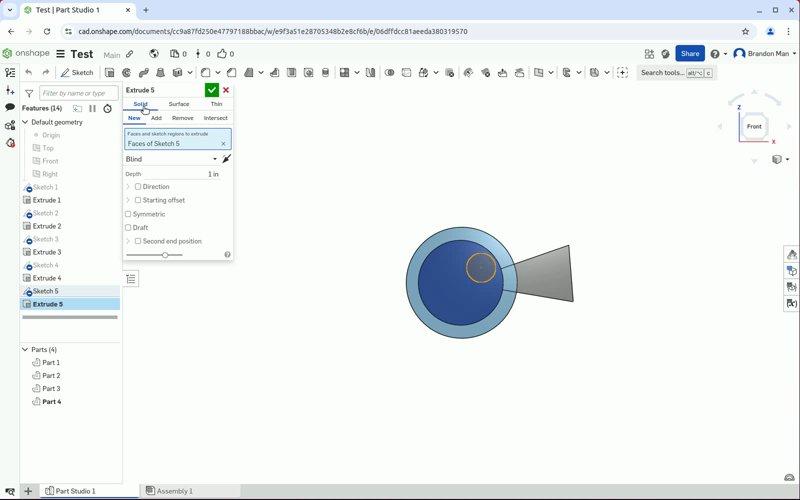
click(143, 106)
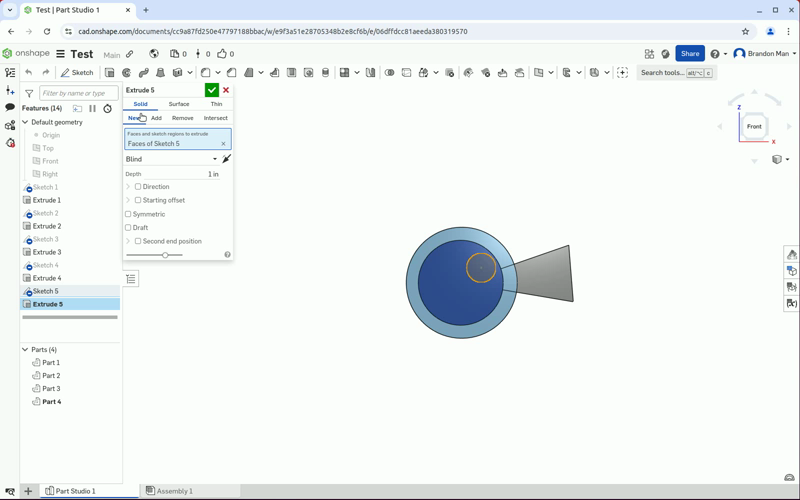
mouse_move(137, 120)
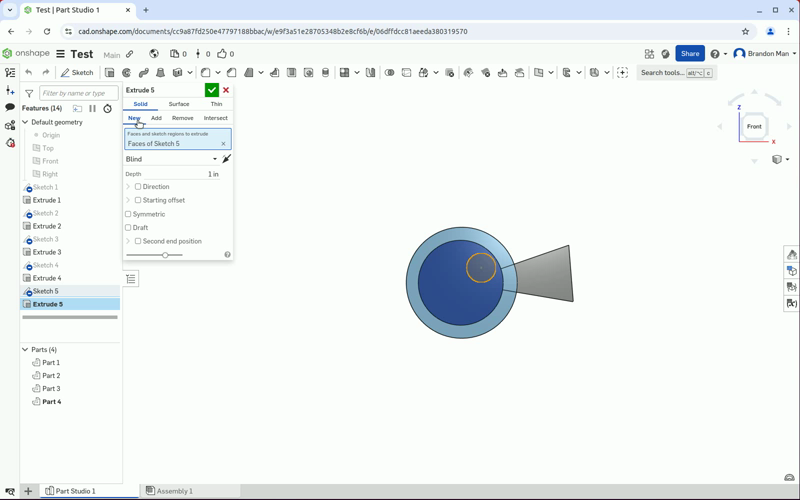
click(137, 120)
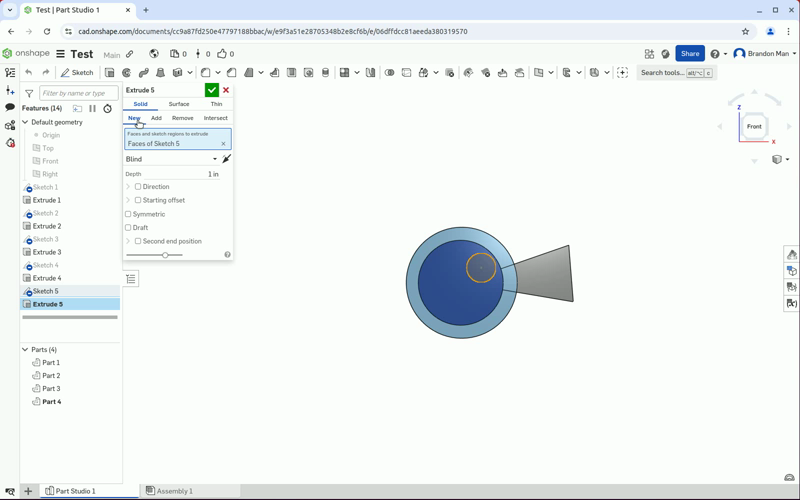
key(tab, 4)
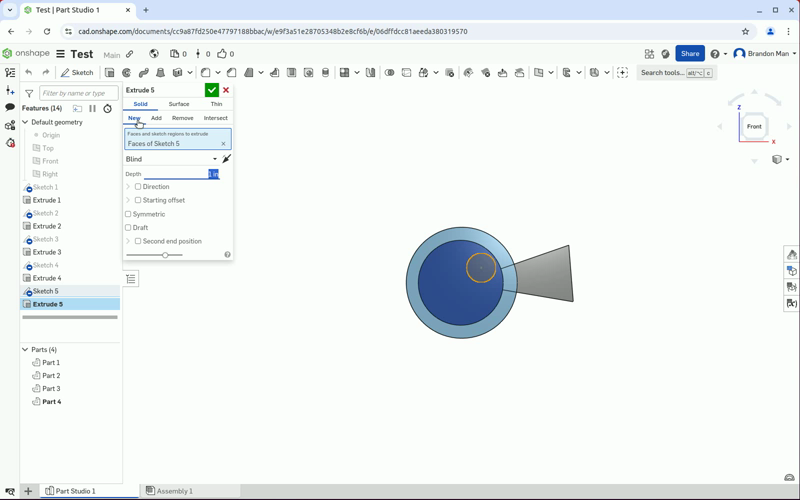
text(7.462)
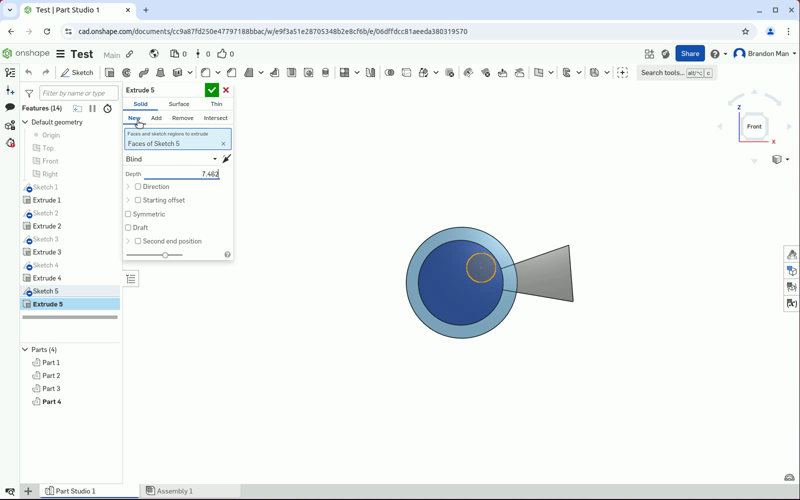
key(enter)
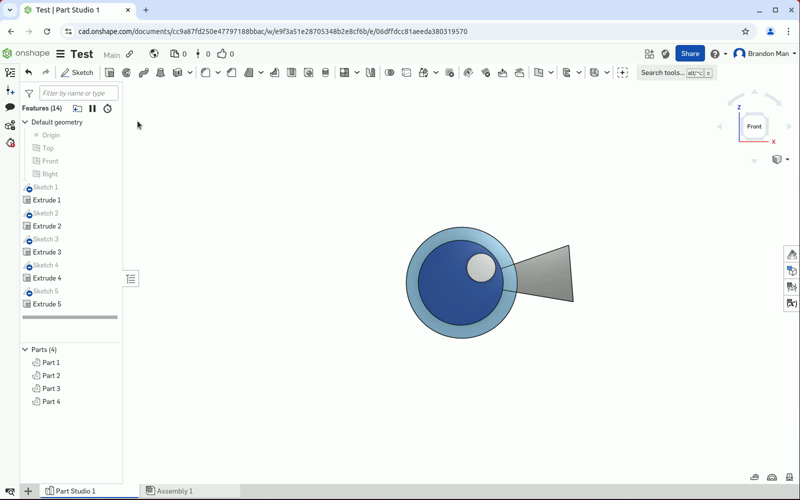
key(shift+h)
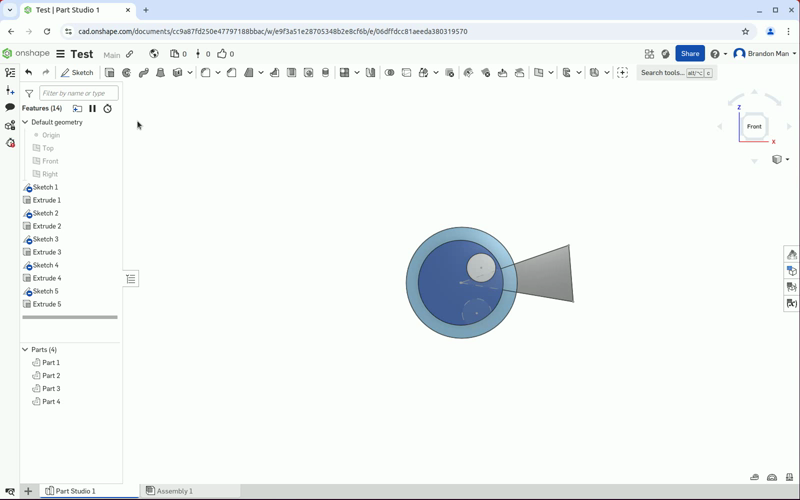
key(shift+h)
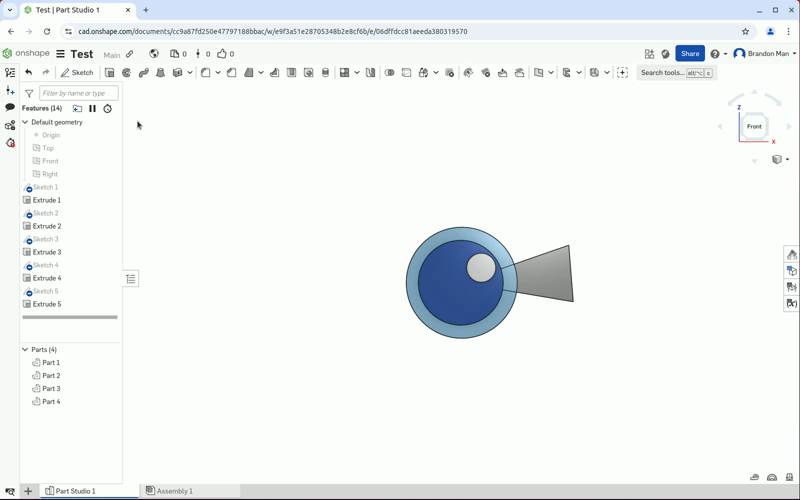
mouse_move(73, 189)
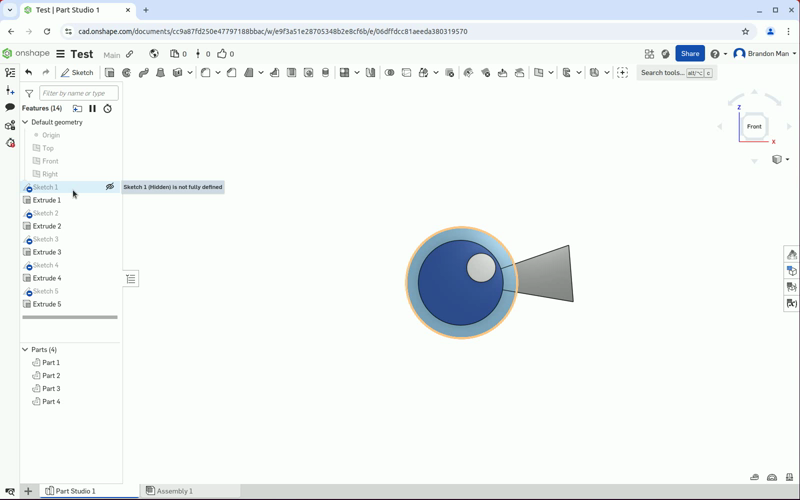
click(73, 189)
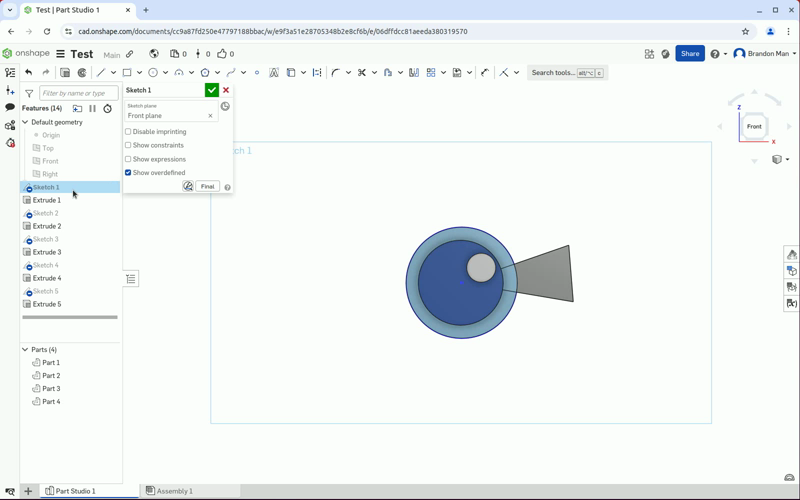
mouse_move(229, 92)
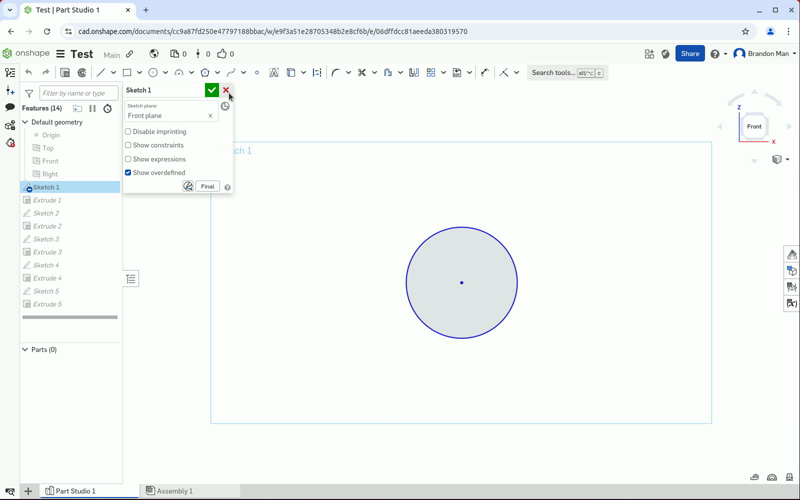
click(229, 92)
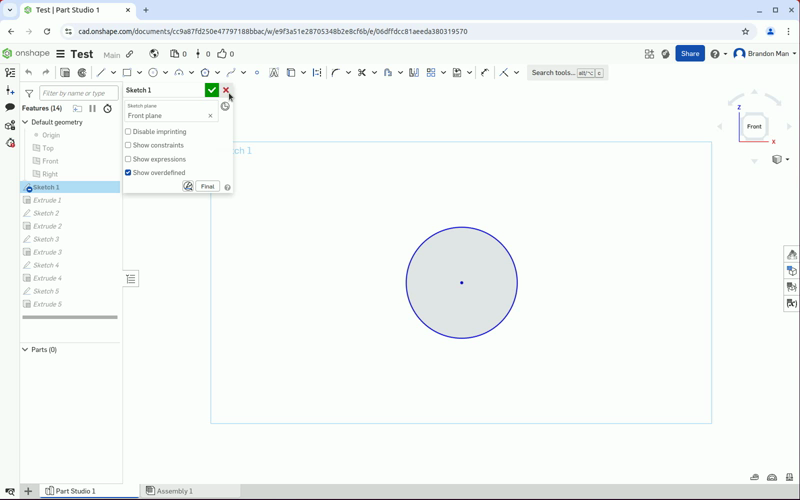
key(shift+s)
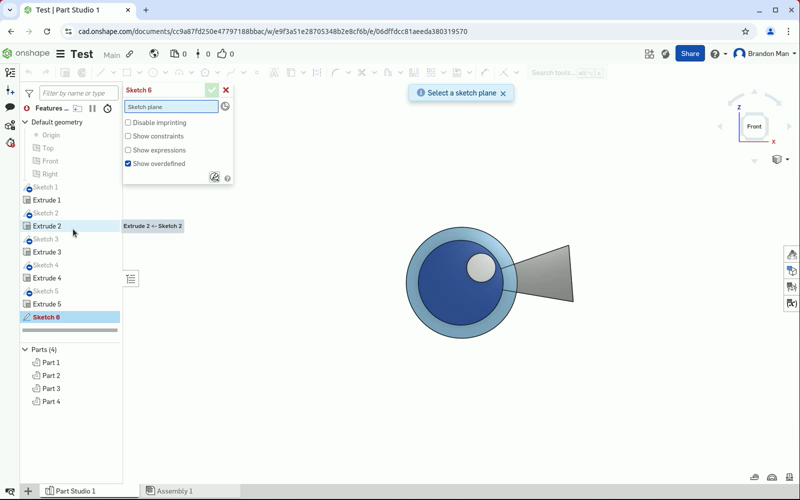
scroll(3)
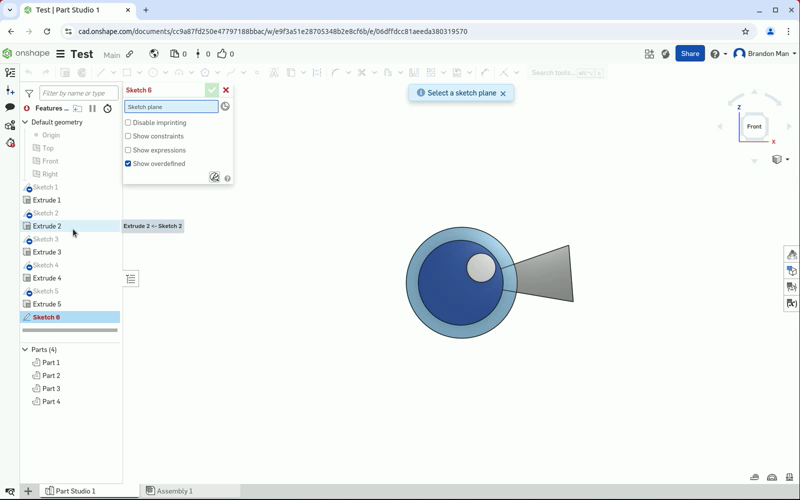
mouse_move(73, 163)
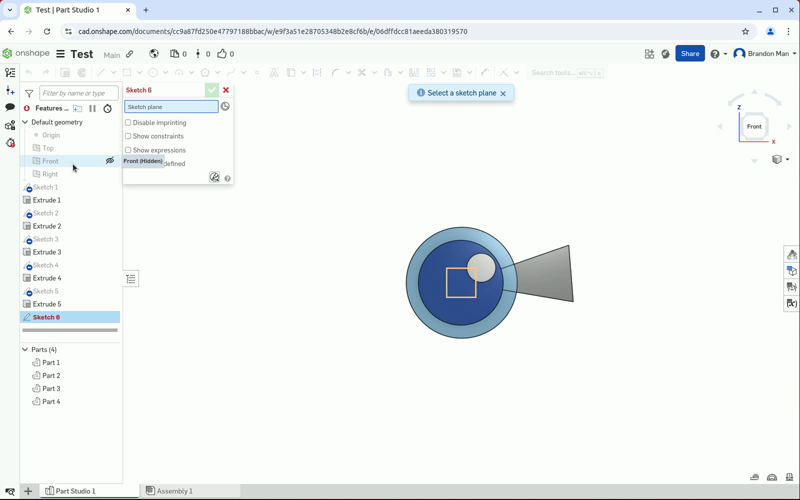
click(73, 163)
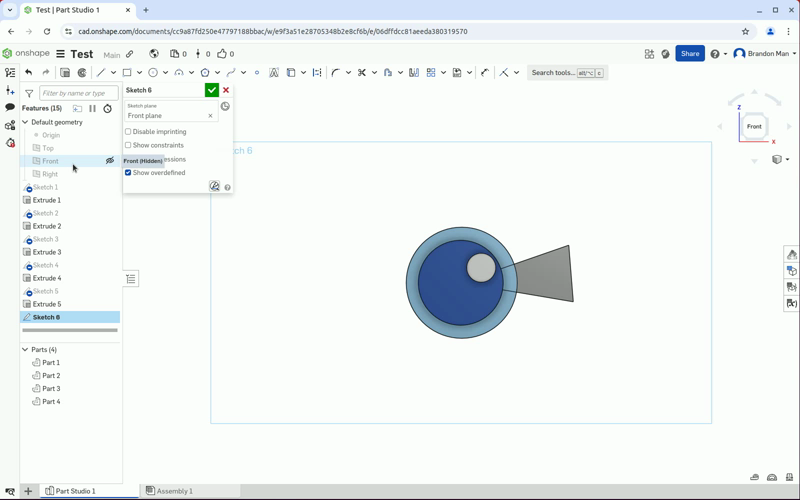
mouse_move(73, 352)
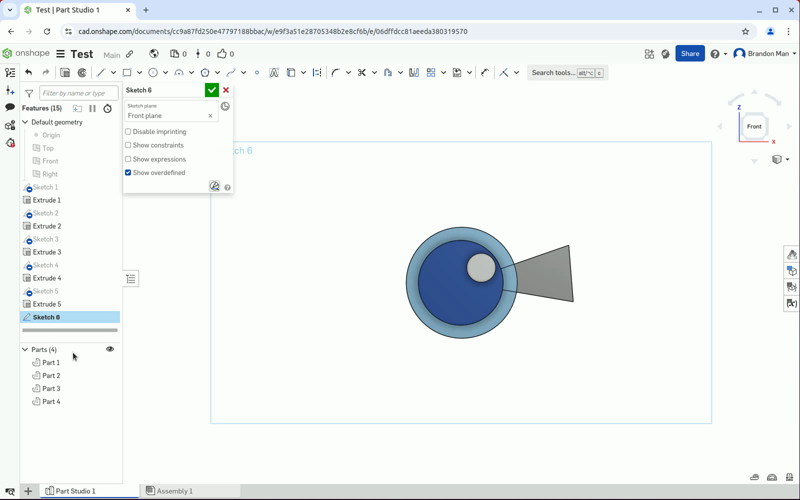
key(y)
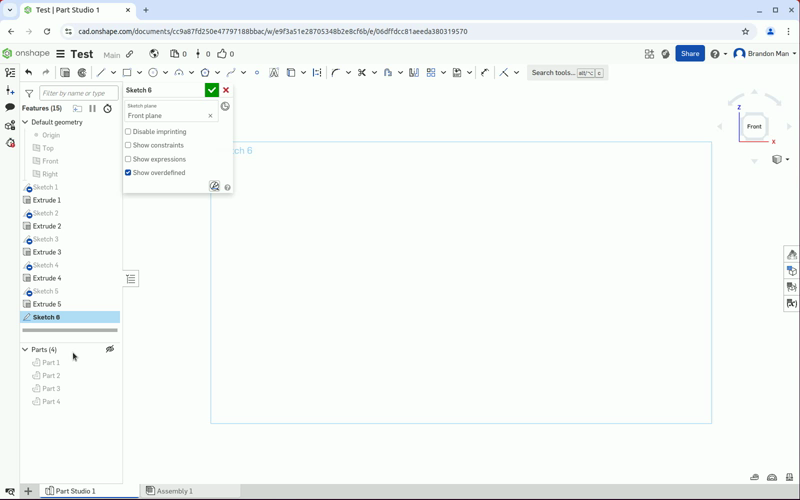
key(c)
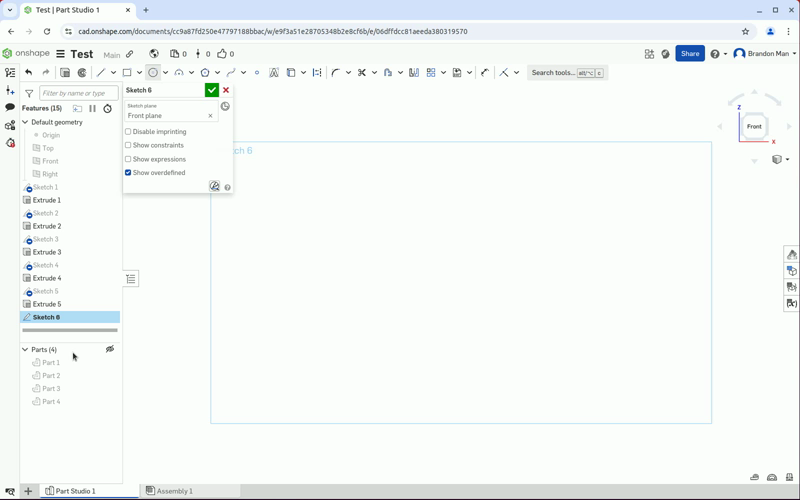
key_down(shift)
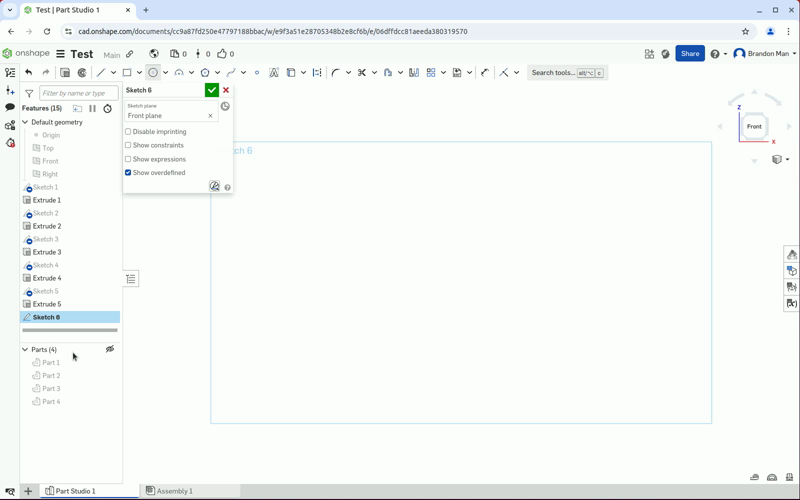
mouse_move(482, 259)
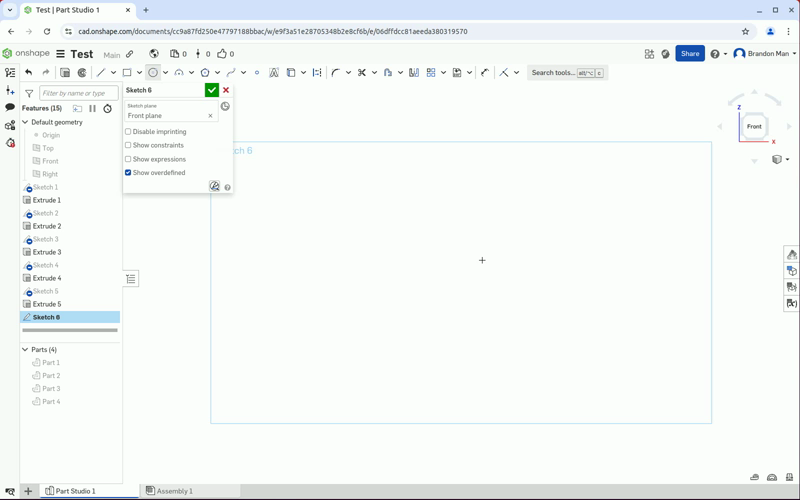
click(482, 259)
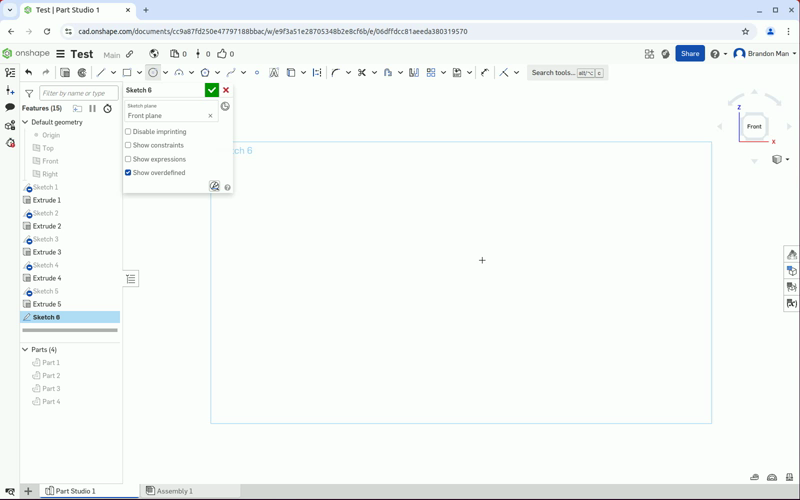
key_up(shift)
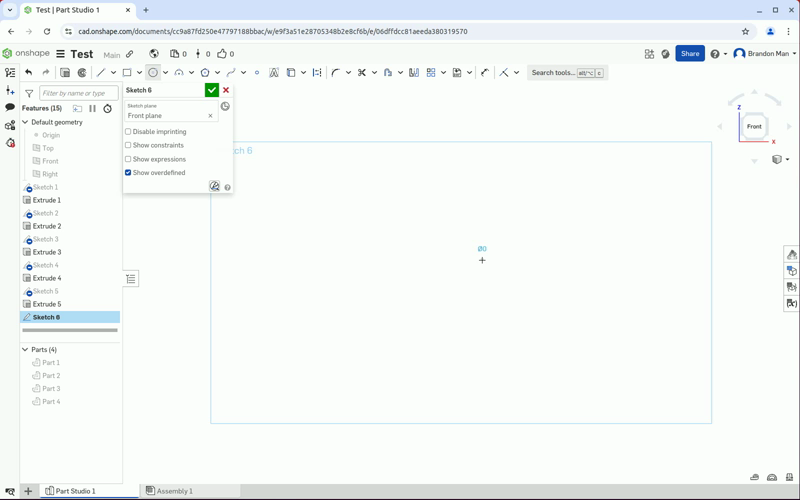
mouse_move(487, 259)
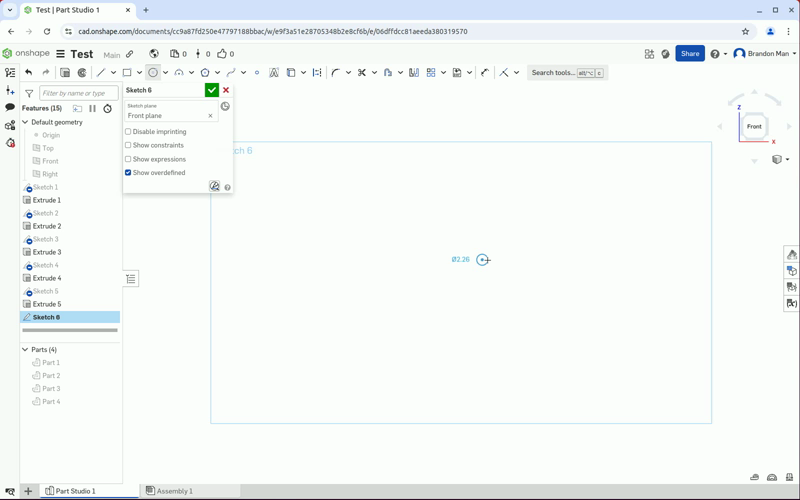
click(487, 259)
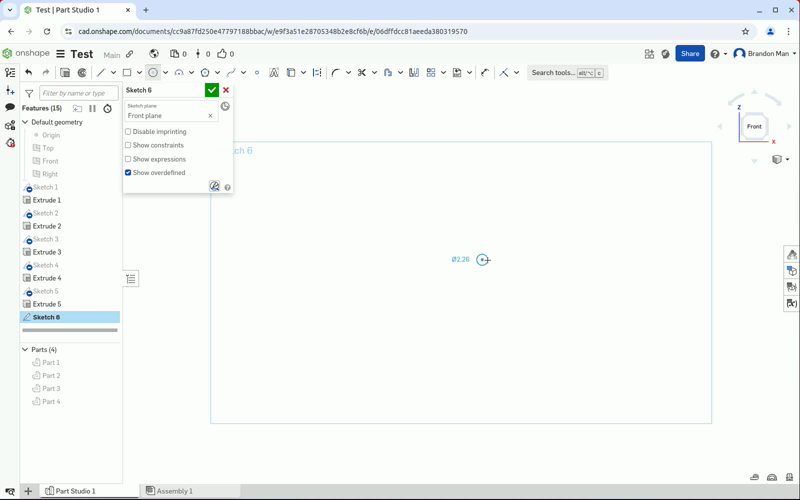
key(esc)
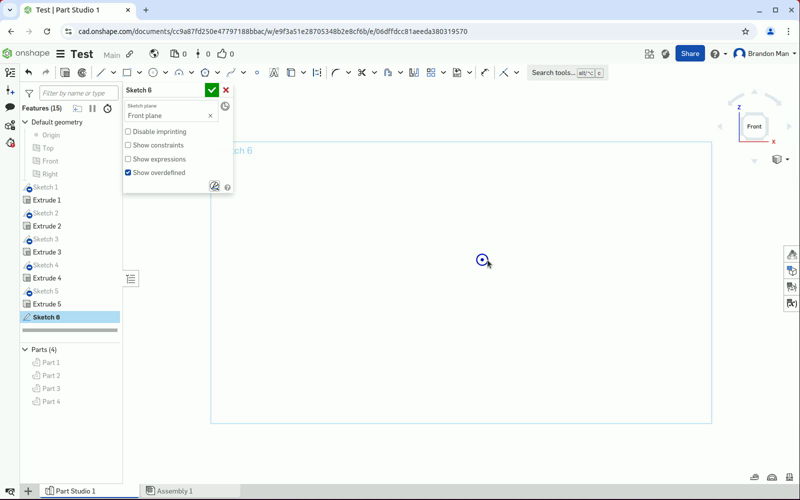
mouse_move(477, 260)
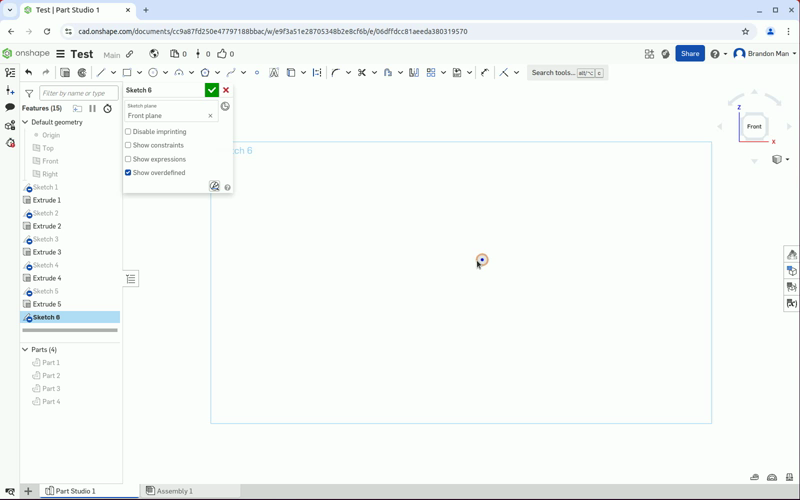
scroll(6)
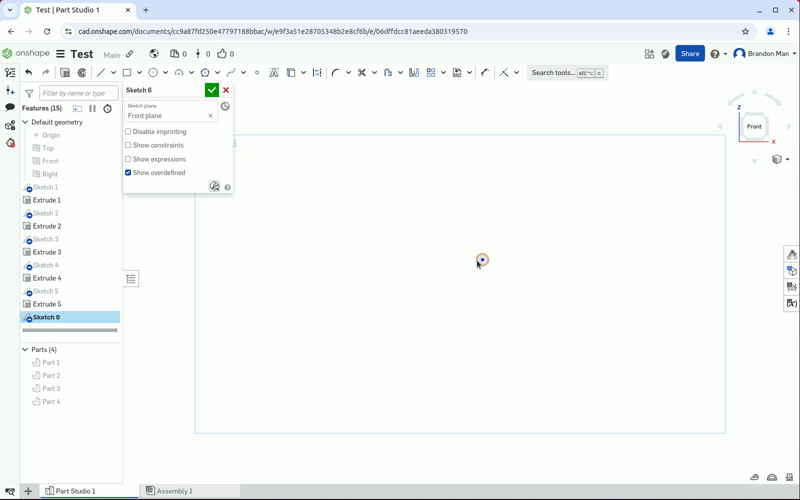
scroll(6)
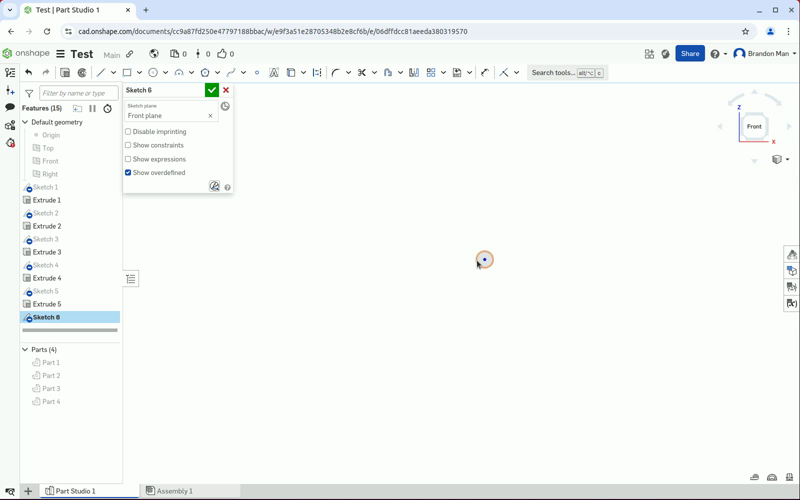
scroll(6)
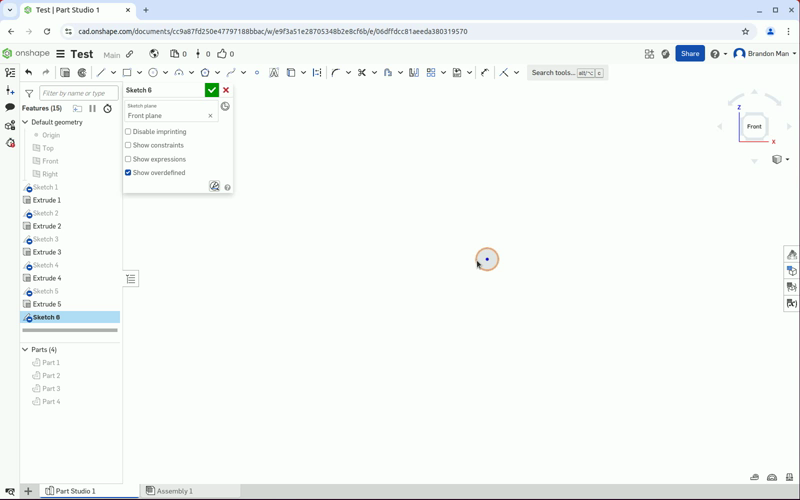
scroll(6)
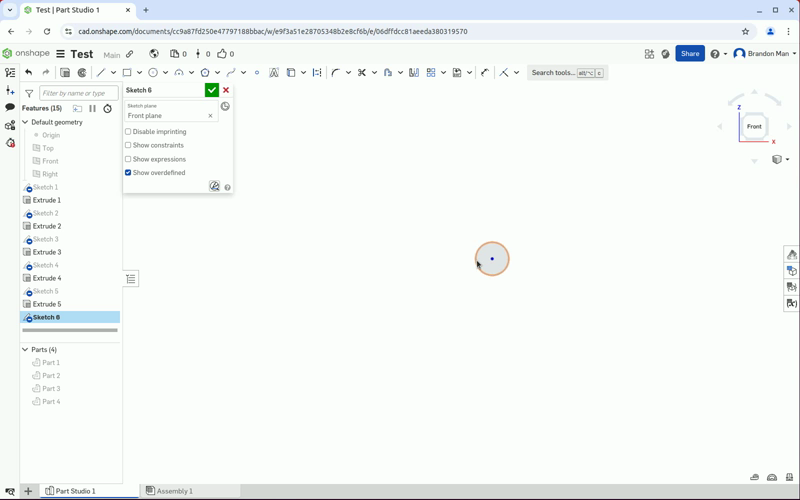
scroll(6)
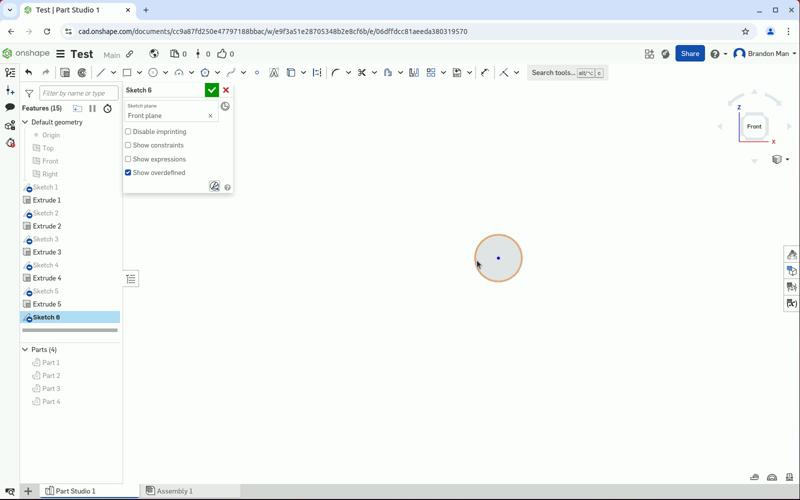
scroll(6)
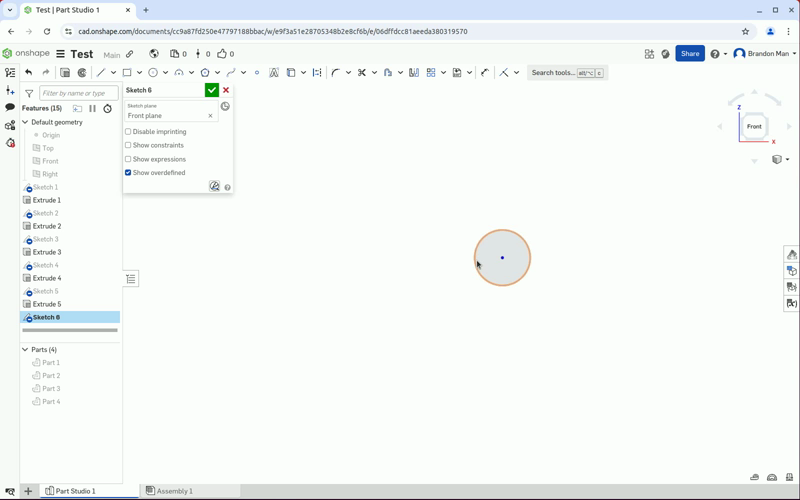
scroll(6)
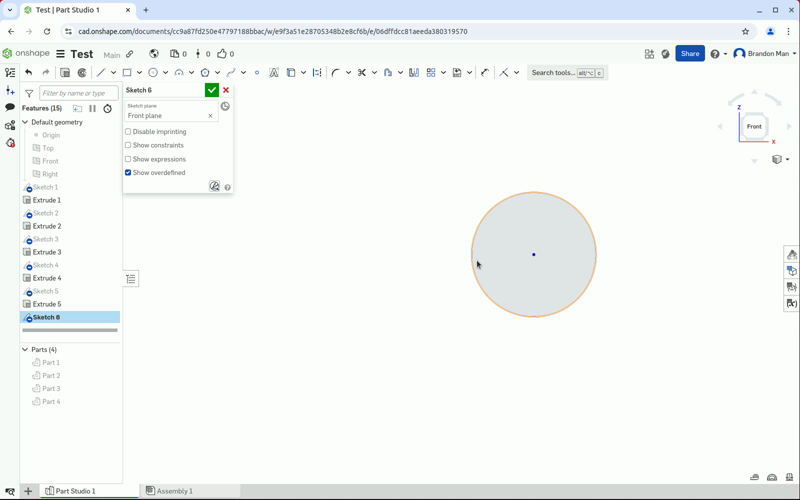
click(477, 260)
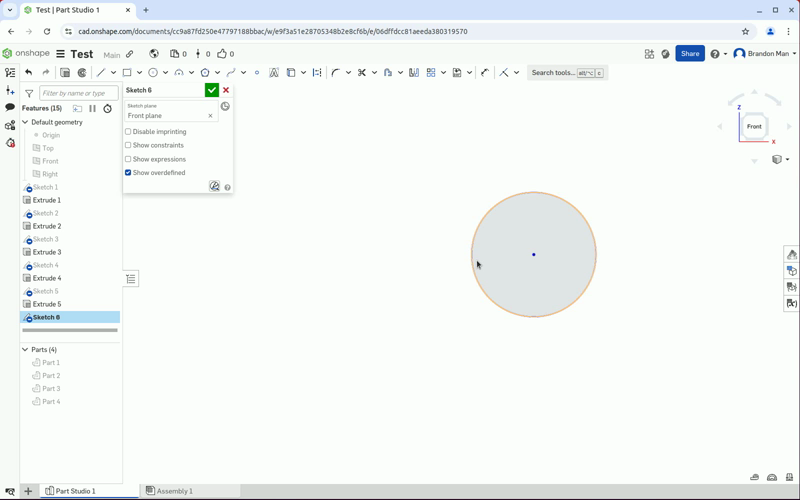
scroll(-6)
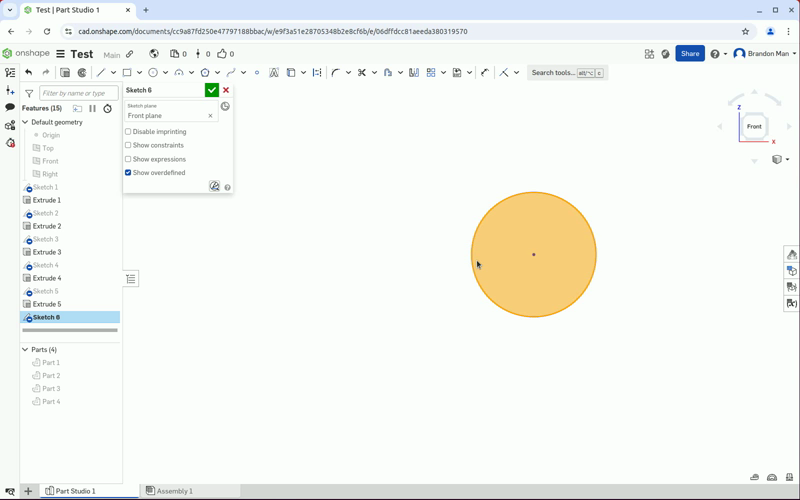
scroll(-6)
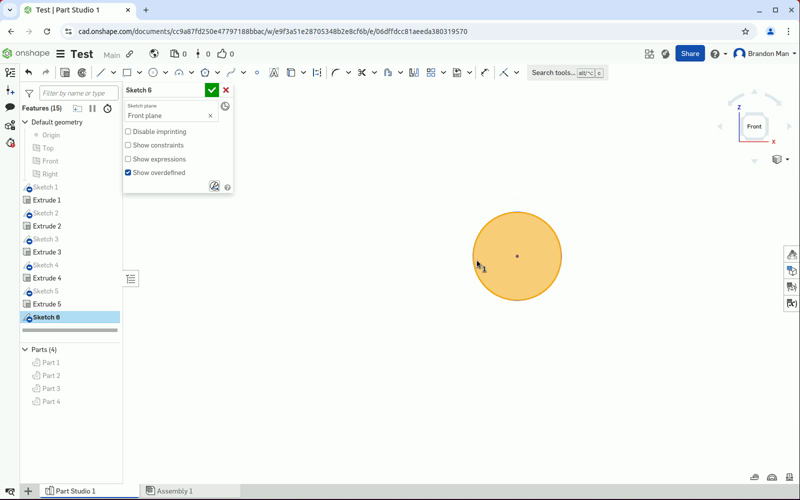
scroll(-6)
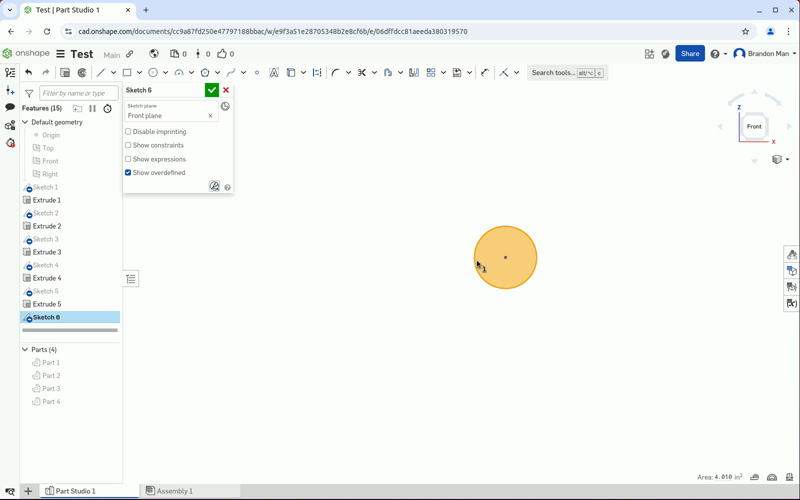
scroll(-6)
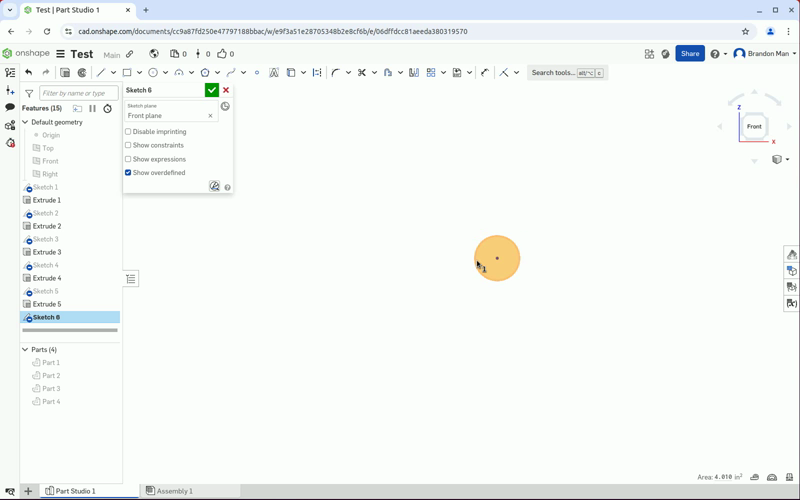
scroll(-6)
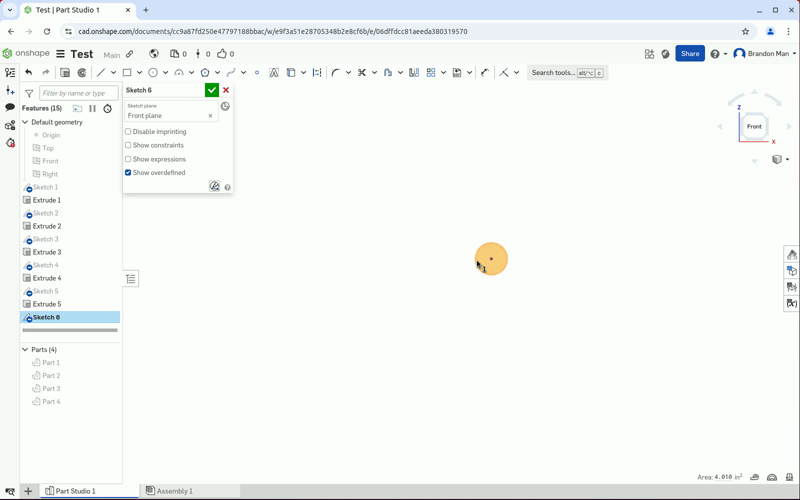
scroll(-6)
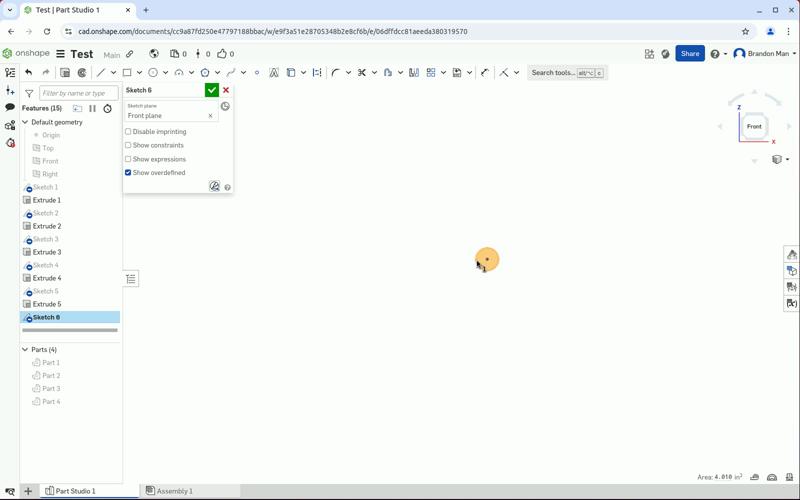
scroll(-6)
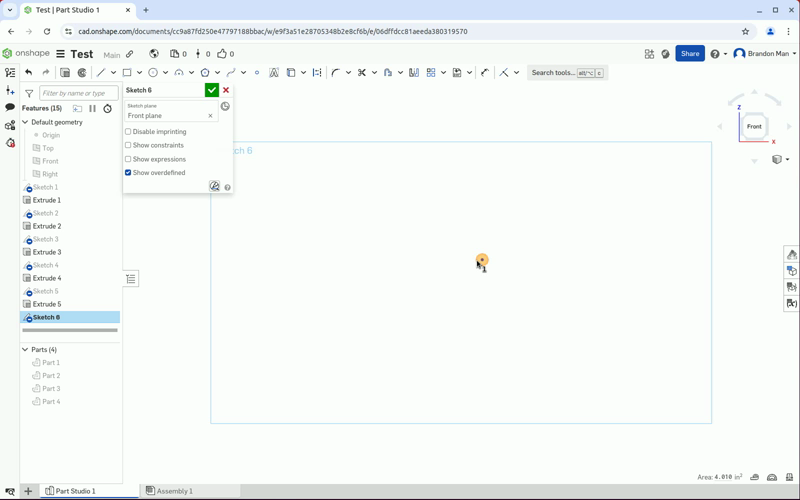
mouse_move(73, 352)
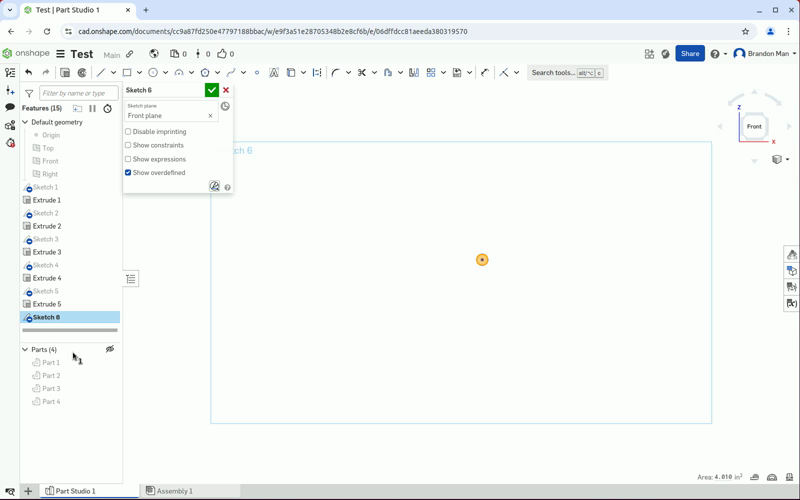
key(shift+y)
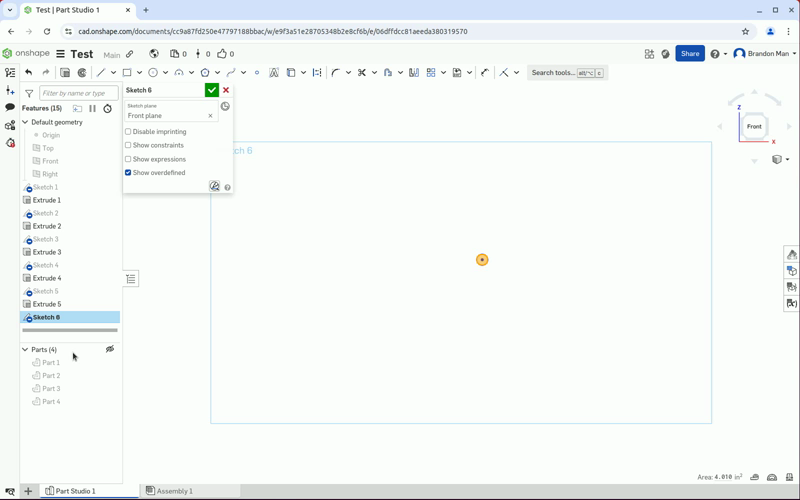
key(shift+e)
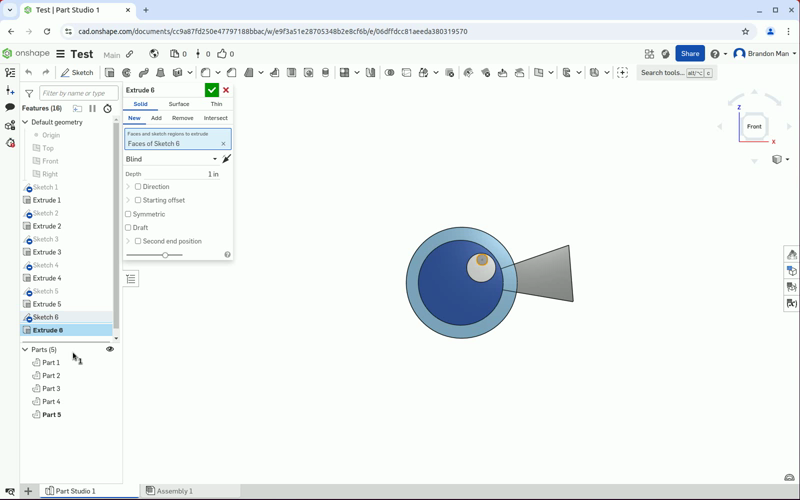
mouse_move(143, 106)
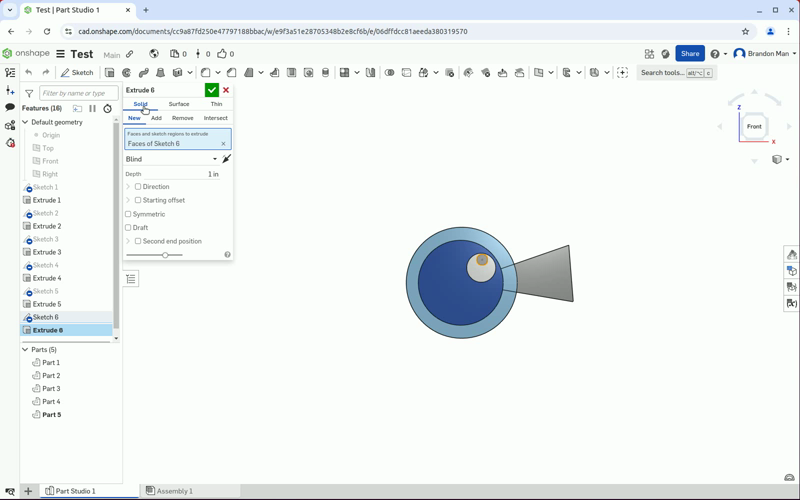
click(143, 106)
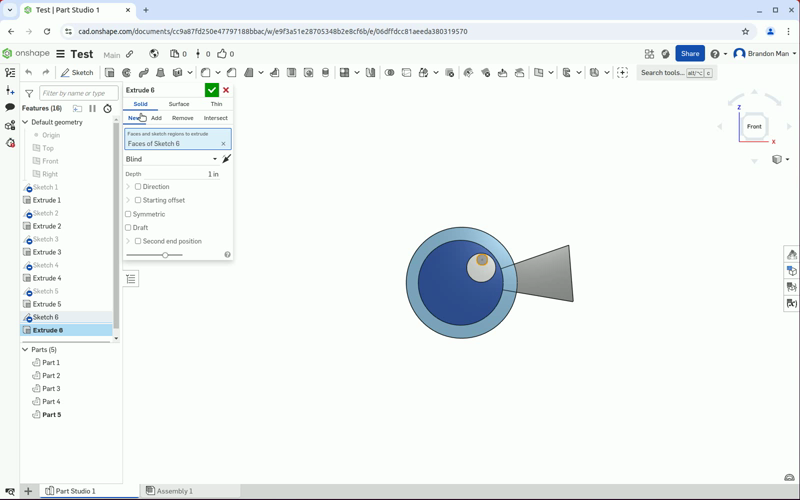
mouse_move(137, 120)
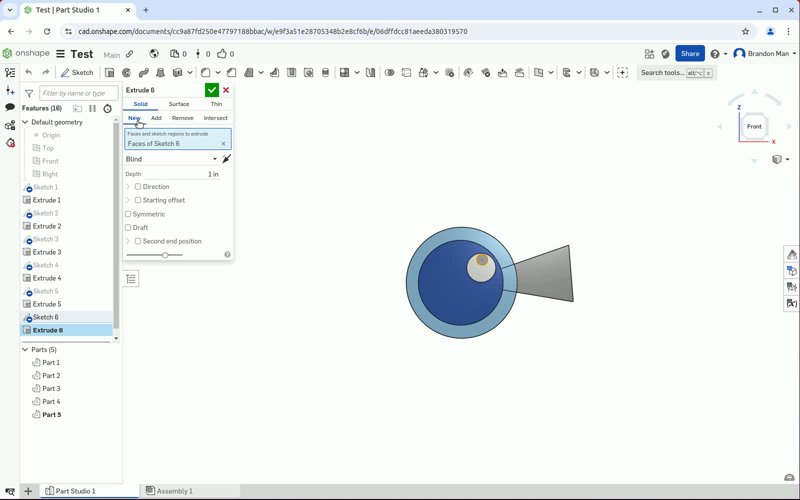
click(137, 120)
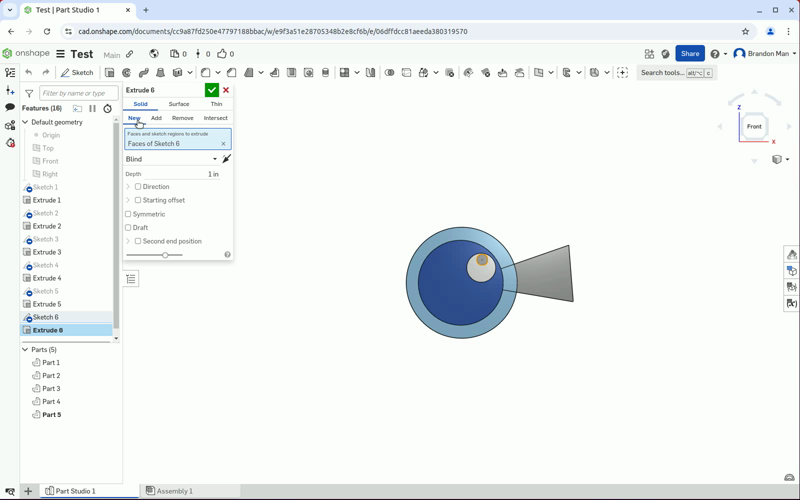
key(tab, 4)
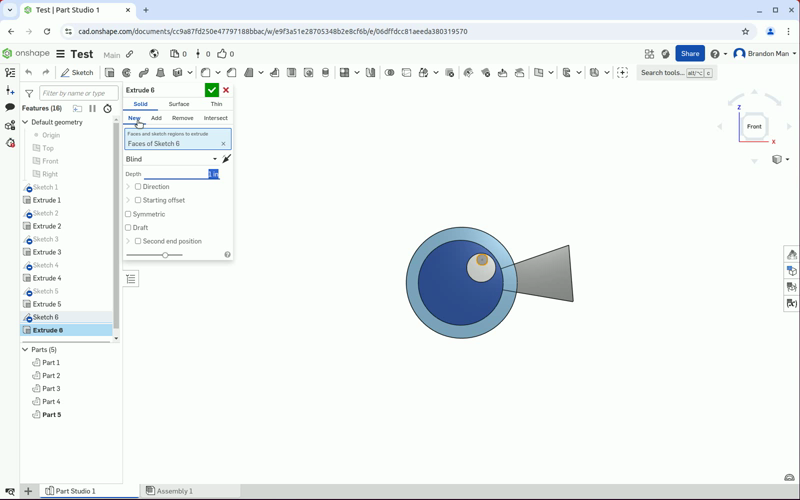
text(8.184)
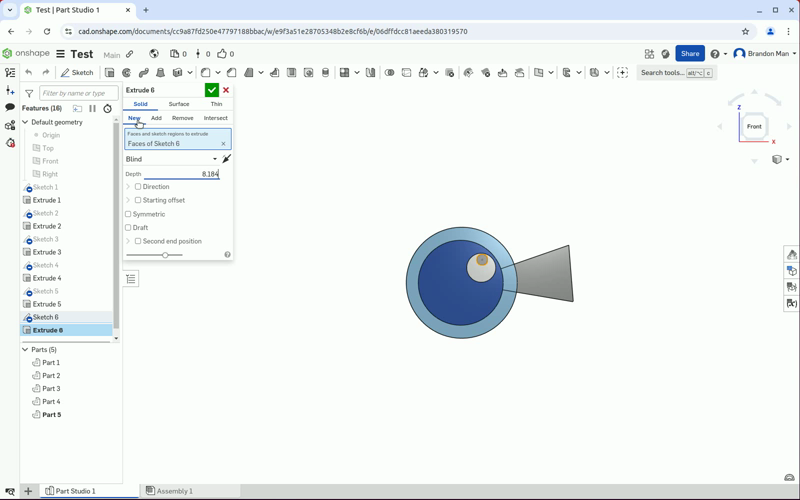
key(enter)
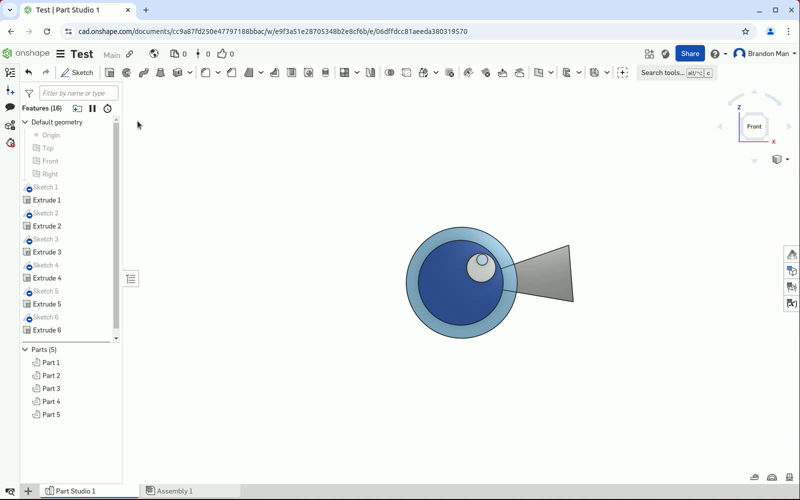
key(shift+h)
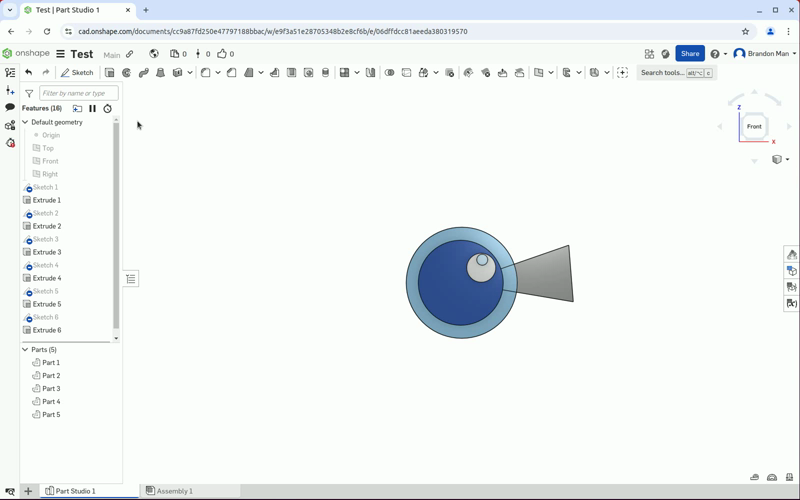
key(shift+h)
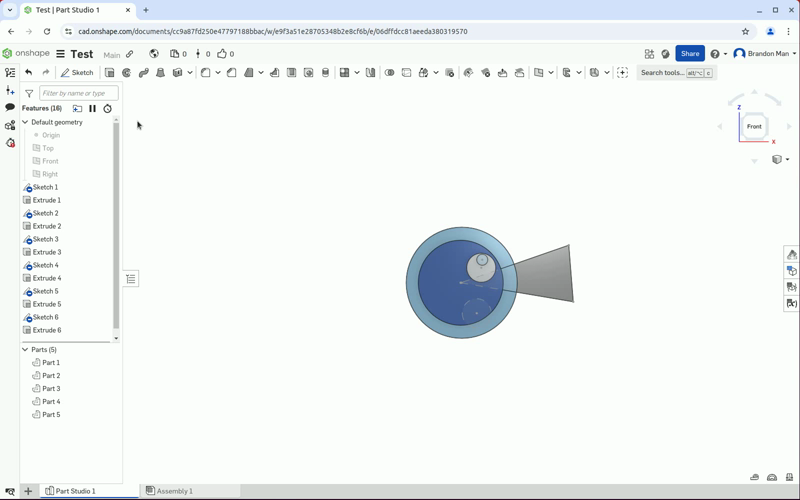
key(shift+7)
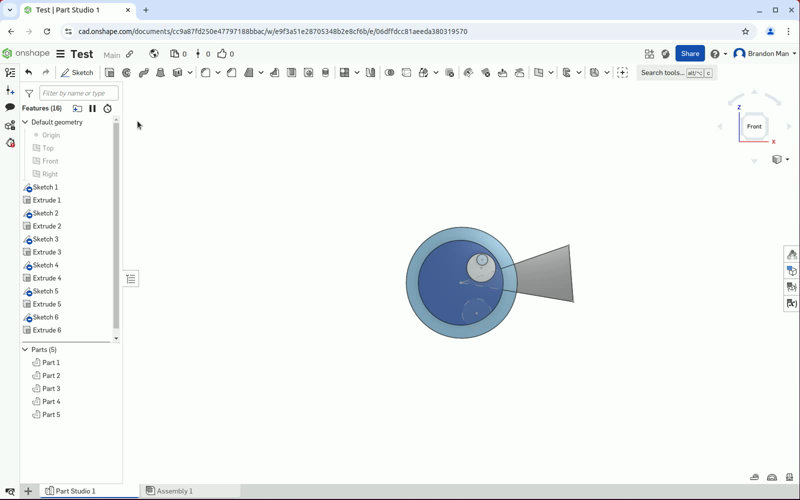
key(left, 2)
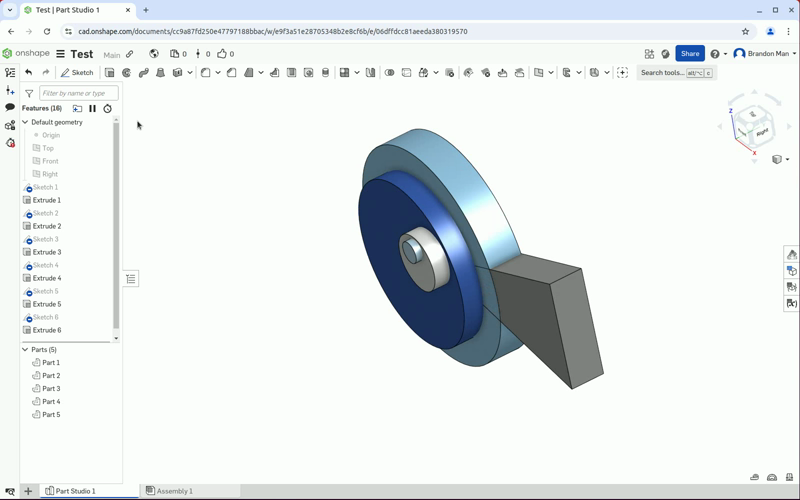
key(down, 2)
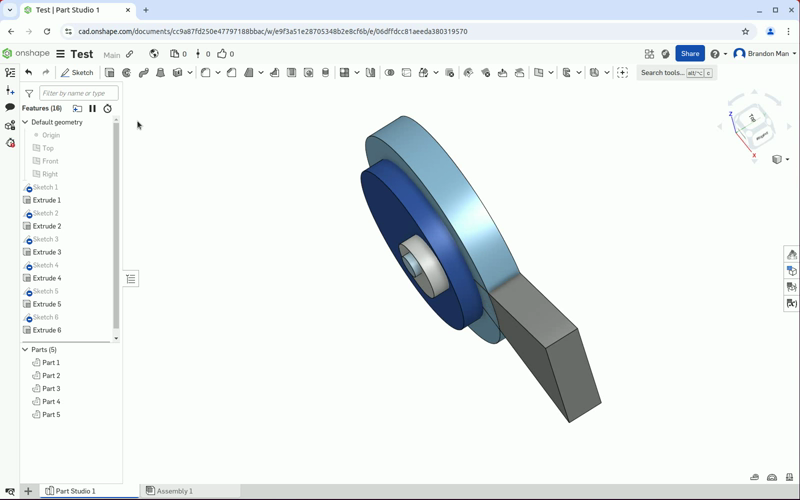
key(up, 2)
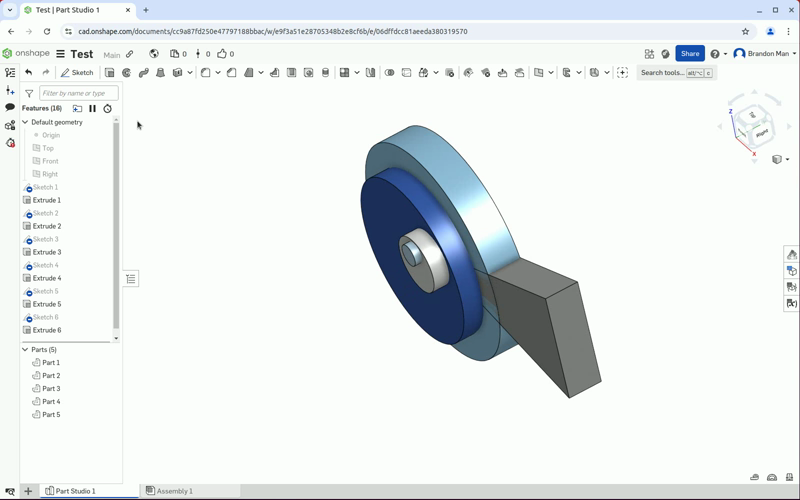
key(right, 2)
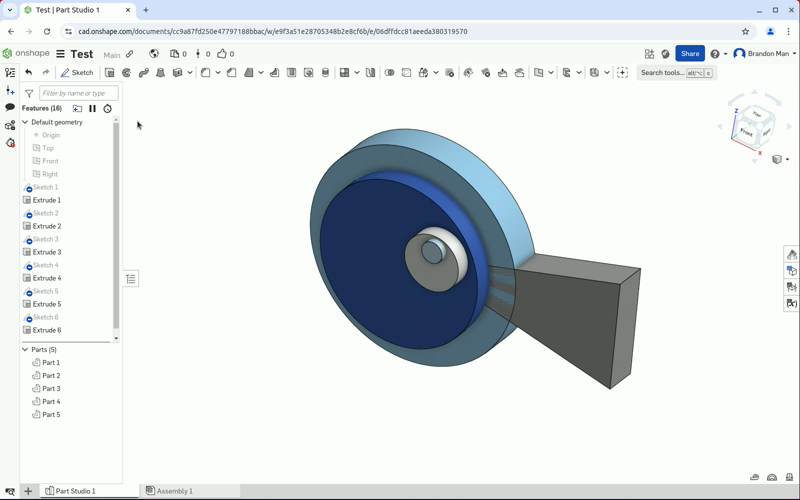
mouse_move(69, 189)
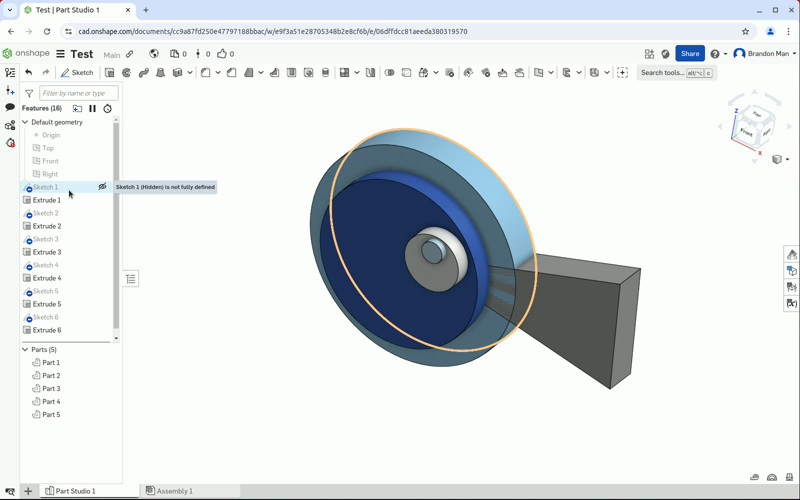
click(69, 189)